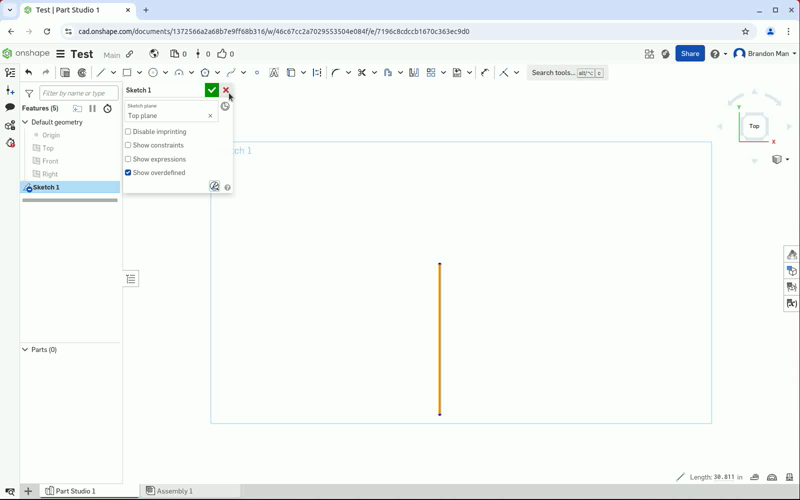
key(shift+h)
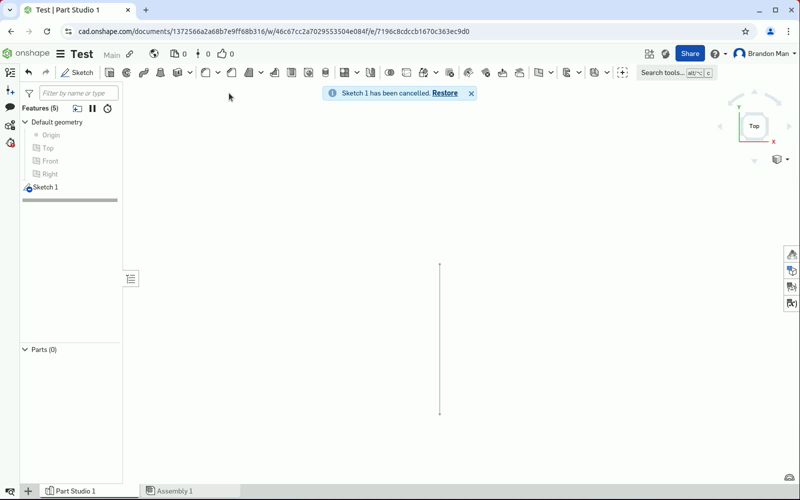
mouse_move(73, 352)
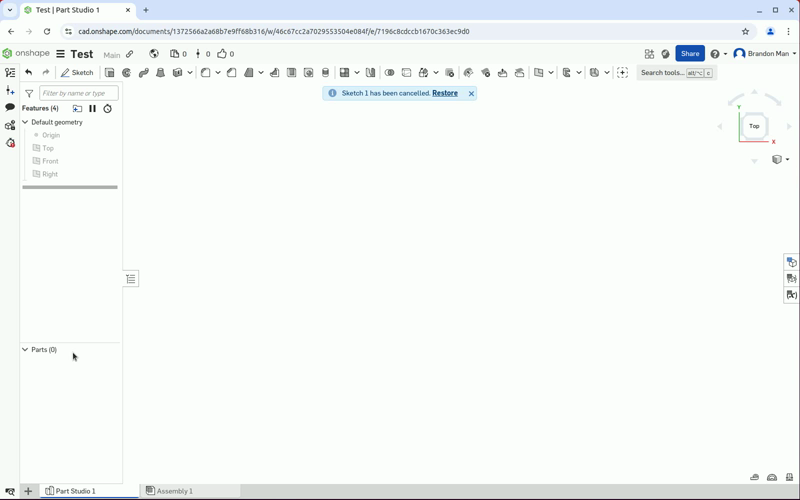
key(y)
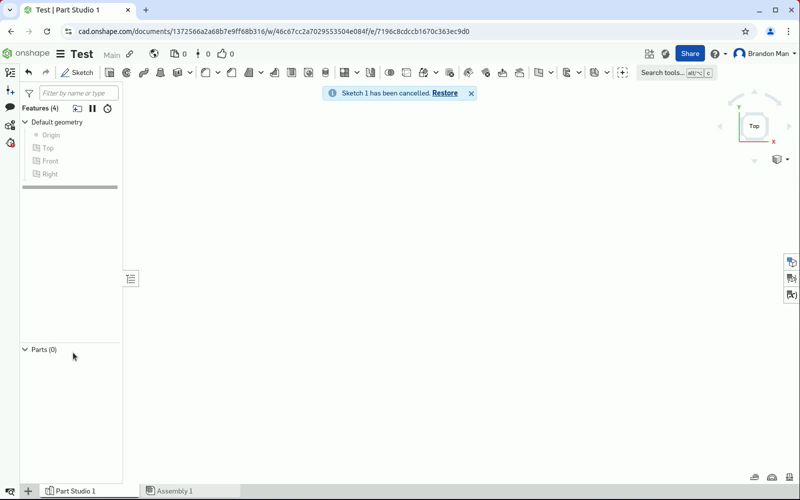
key(shift+p)
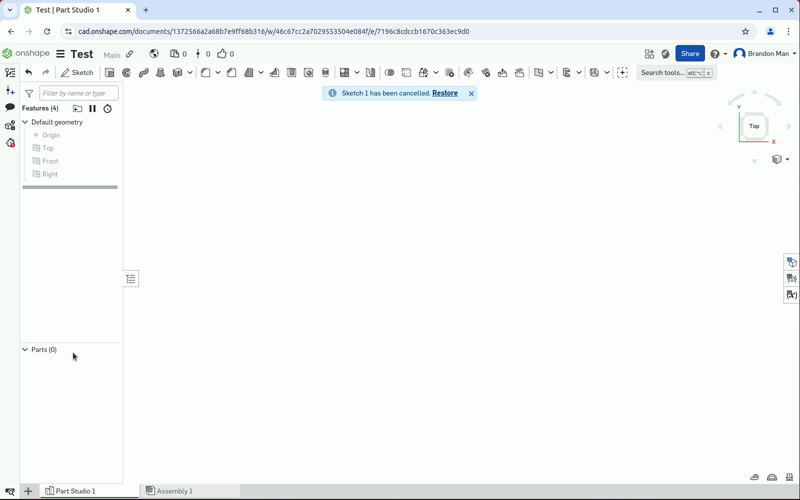
key(space)
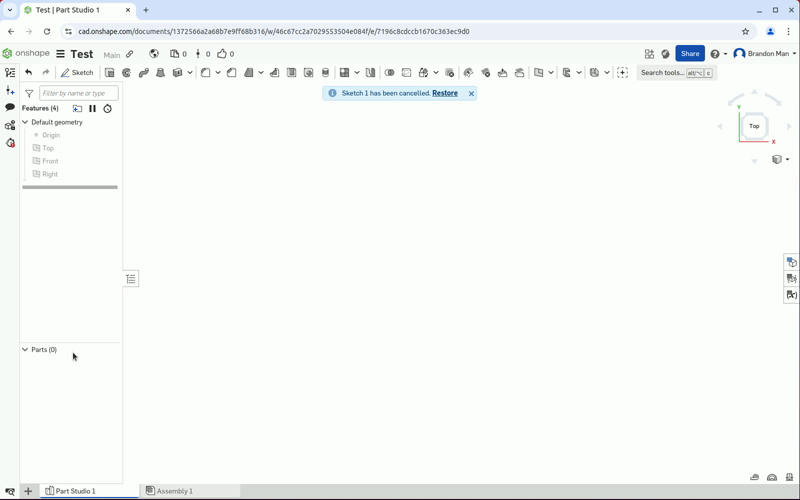
key_down(shift)
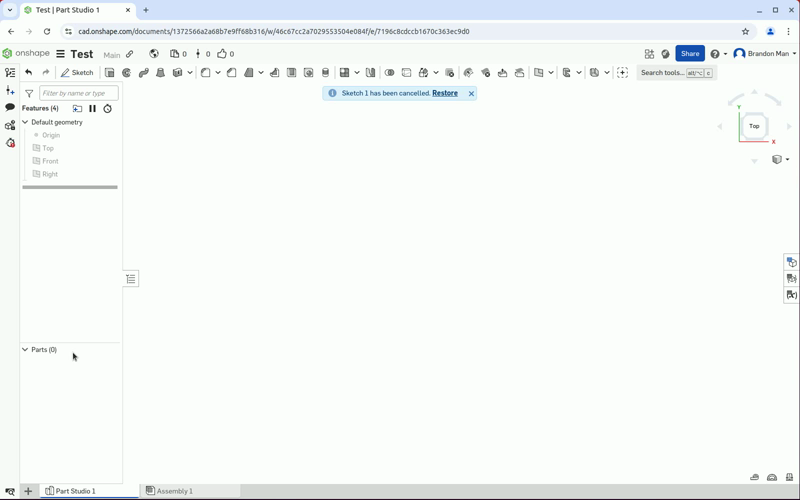
key(up)
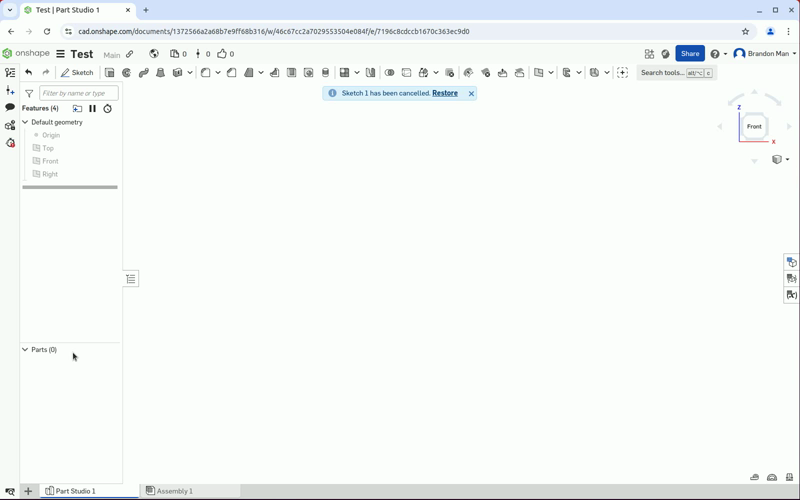
key_up(shift)
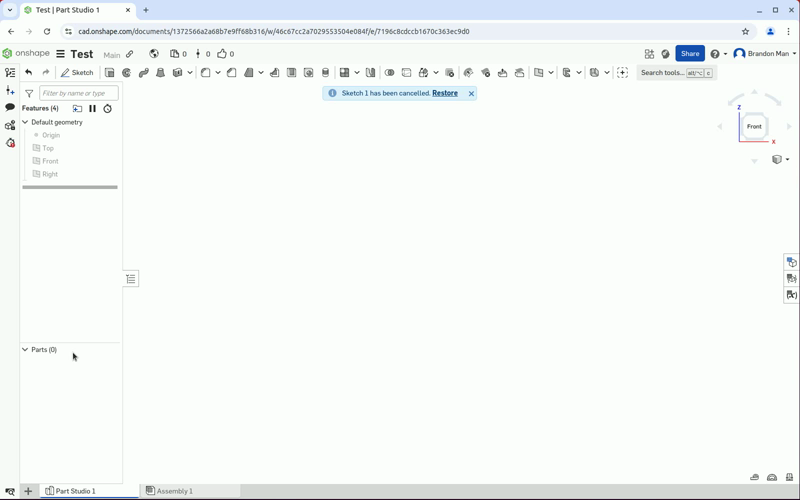
mouse_move(73, 352)
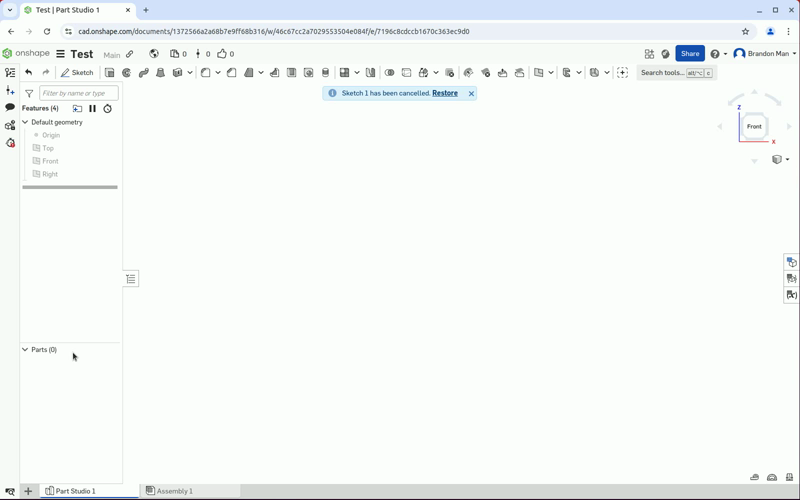
key(shift+y)
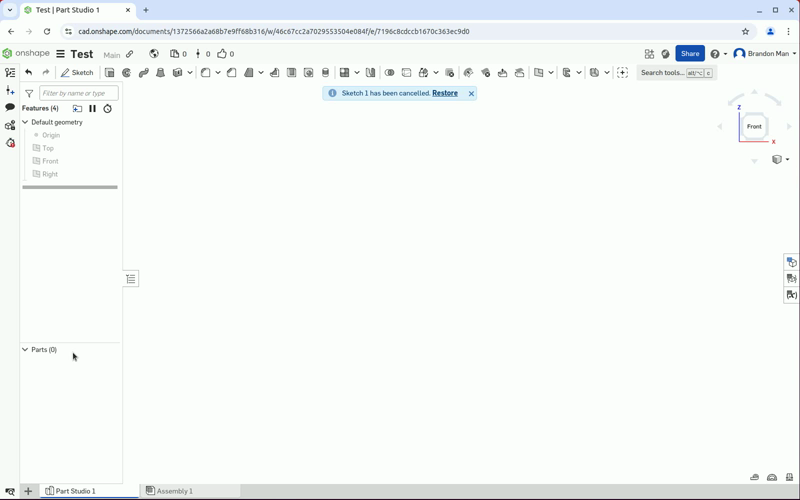
key(shift+s)
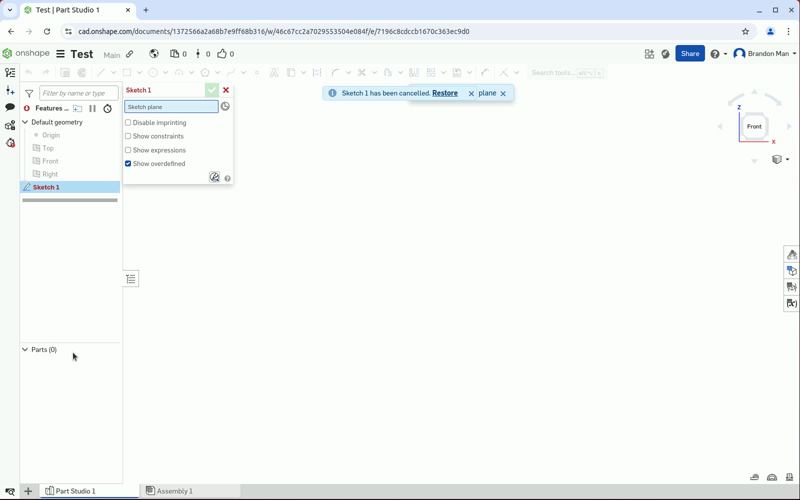
mouse_move(73, 163)
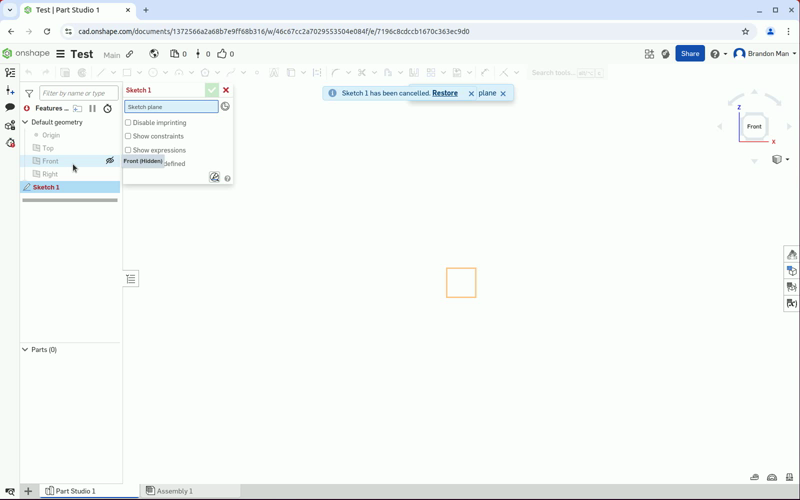
click(73, 163)
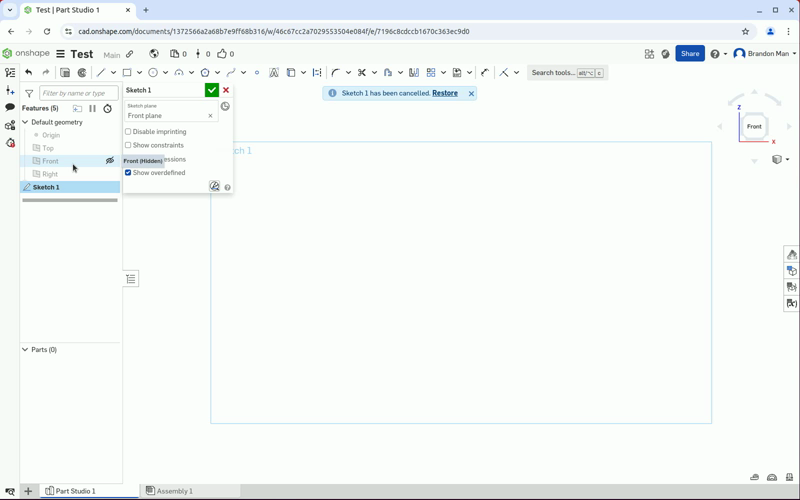
mouse_move(73, 352)
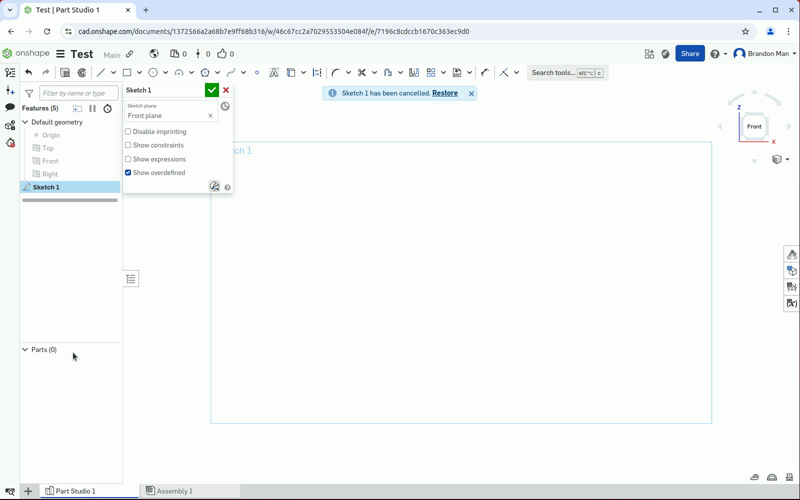
key(y)
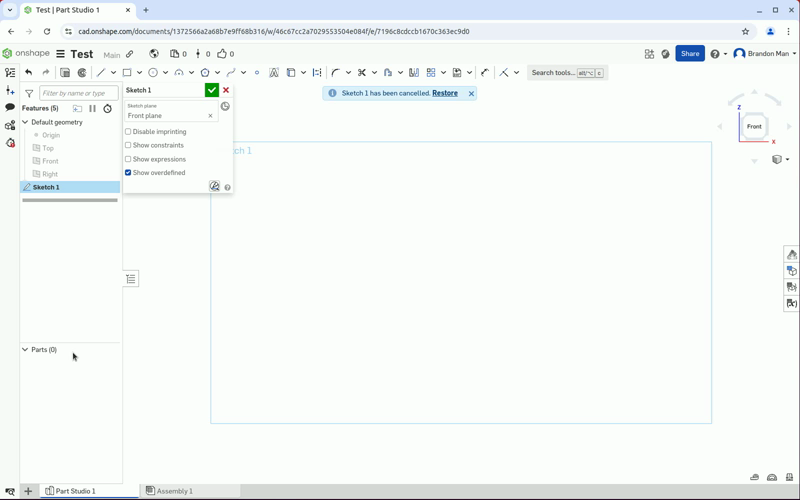
key(l)
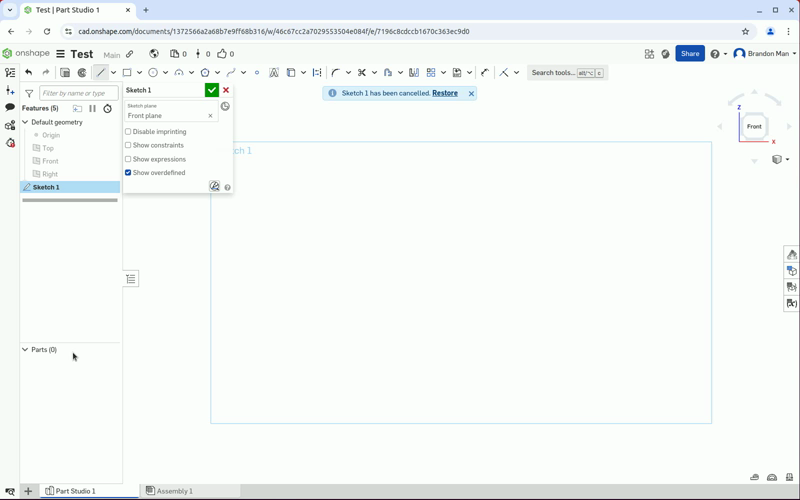
key_down(shift)
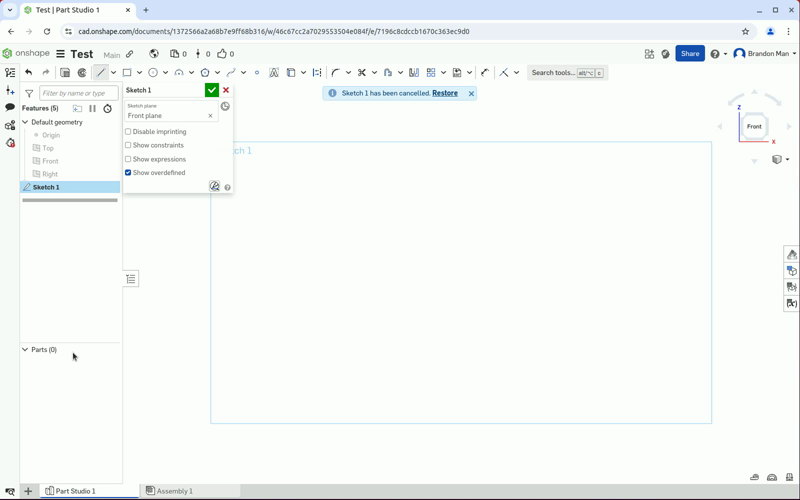
mouse_move(353, 282)
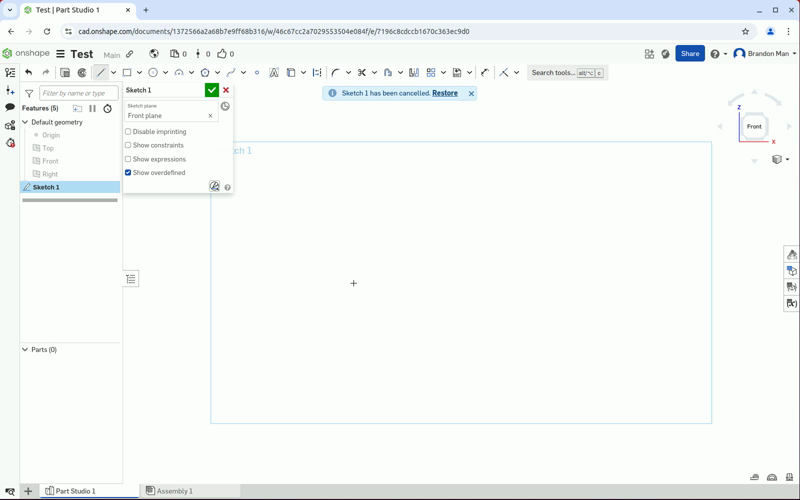
click(353, 282)
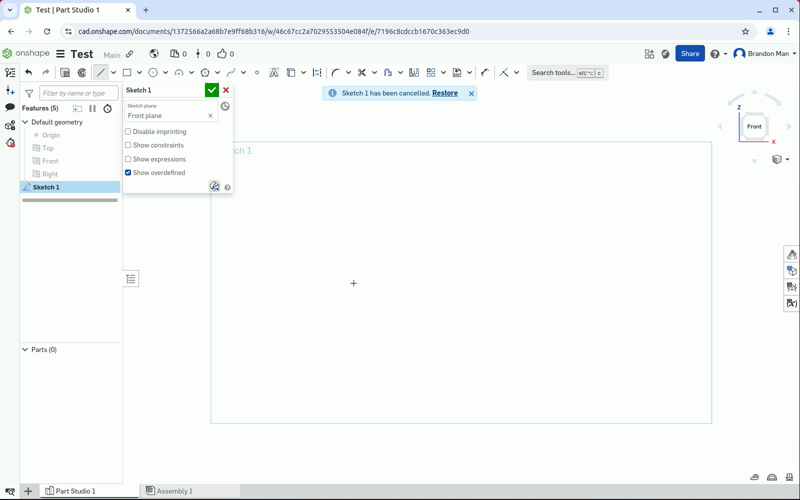
key_up(shift)
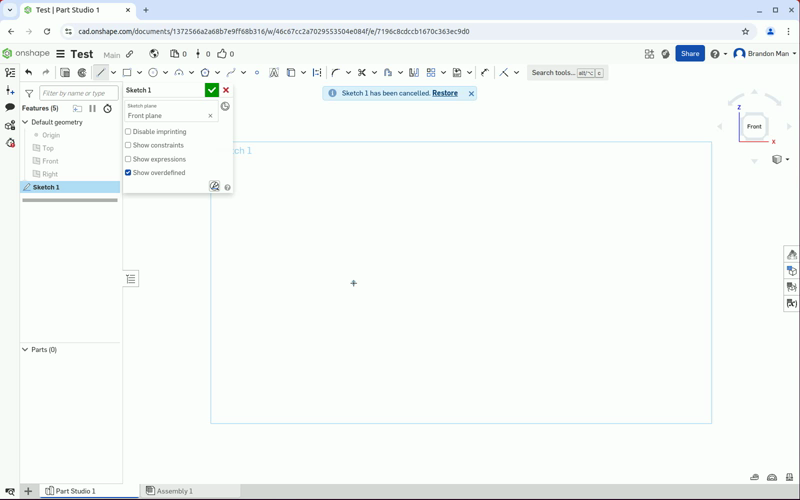
key_down(shift)
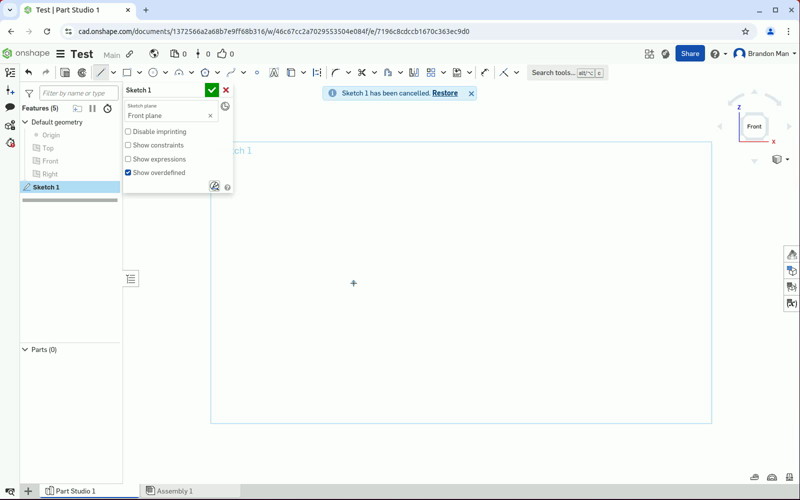
mouse_move(566, 282)
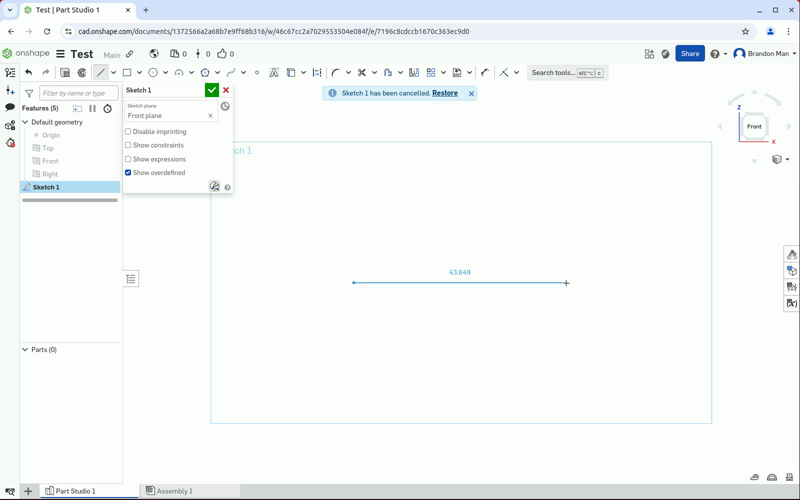
click(566, 282)
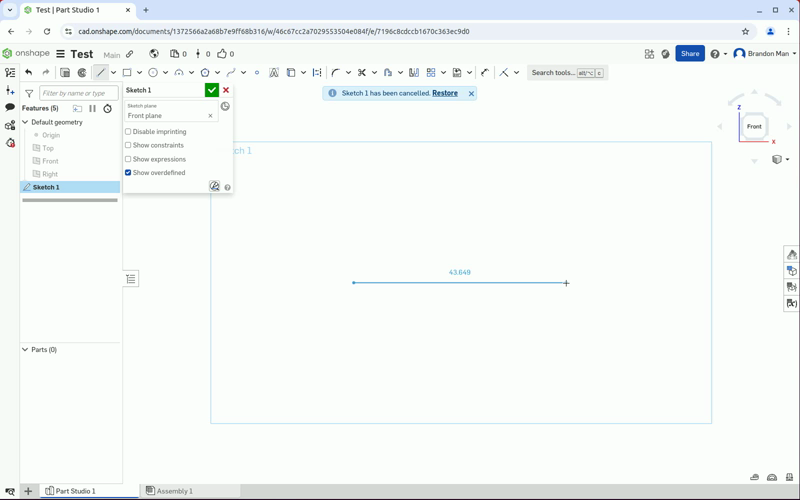
key_up(shift)
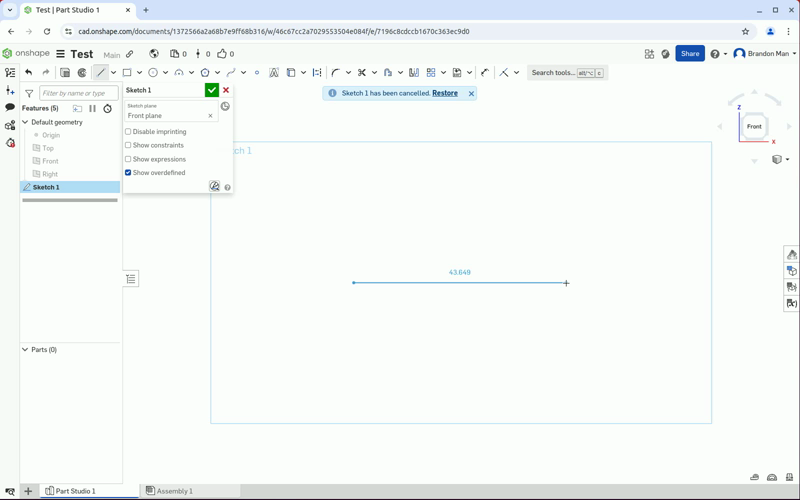
key_down(shift)
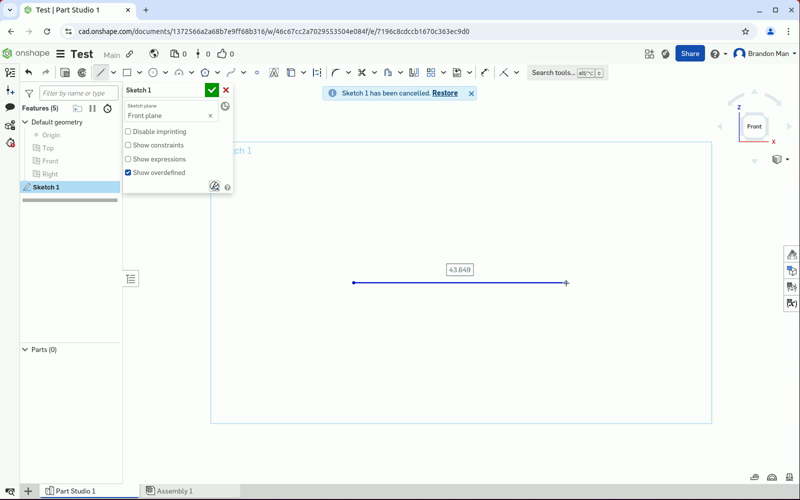
mouse_move(566, 193)
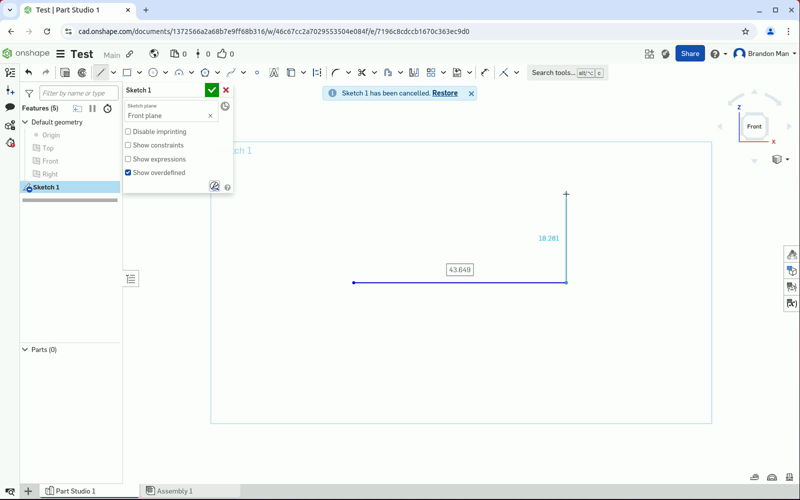
click(566, 193)
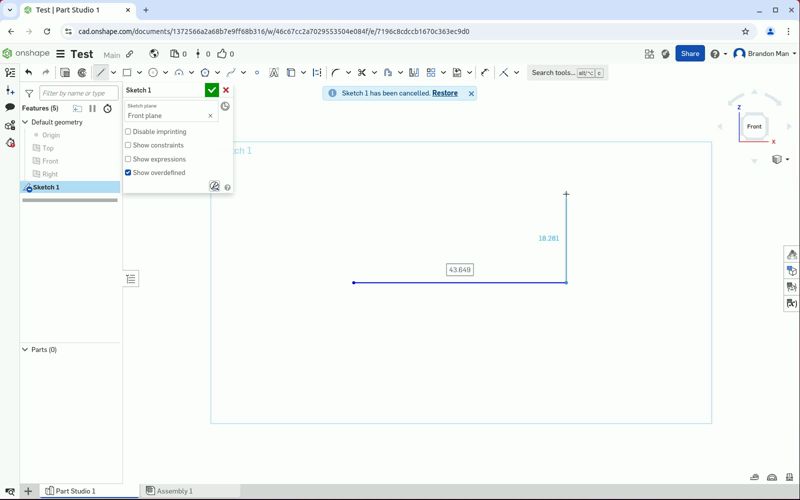
key_up(shift)
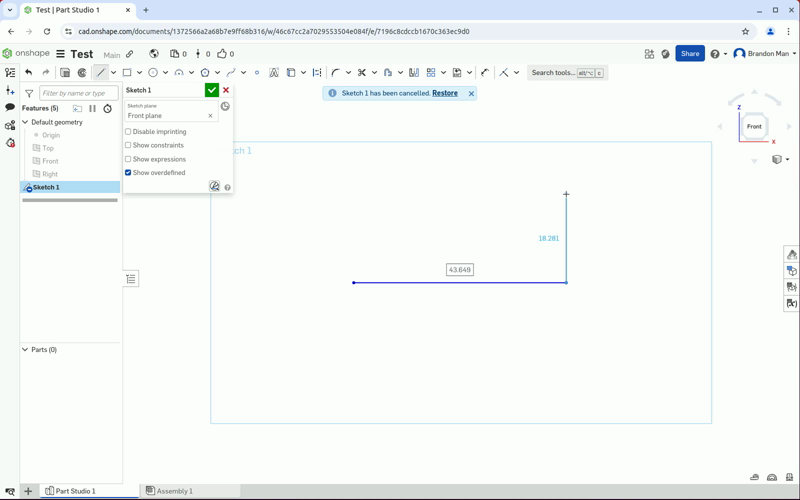
key_down(shift)
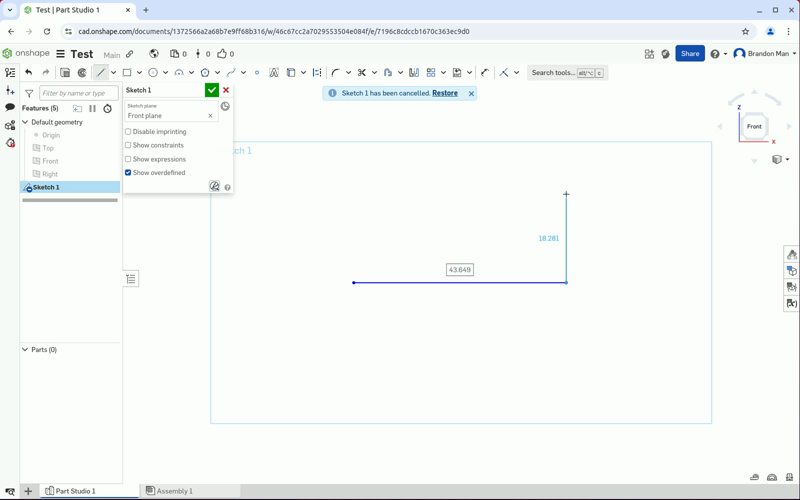
mouse_move(353, 193)
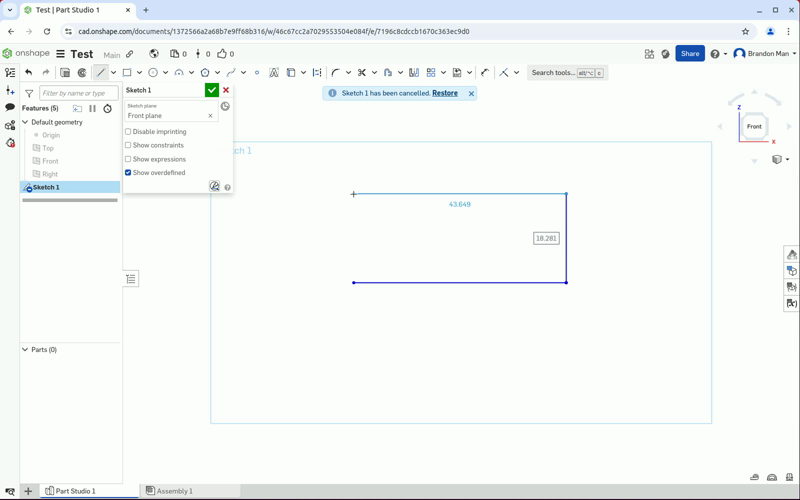
click(353, 193)
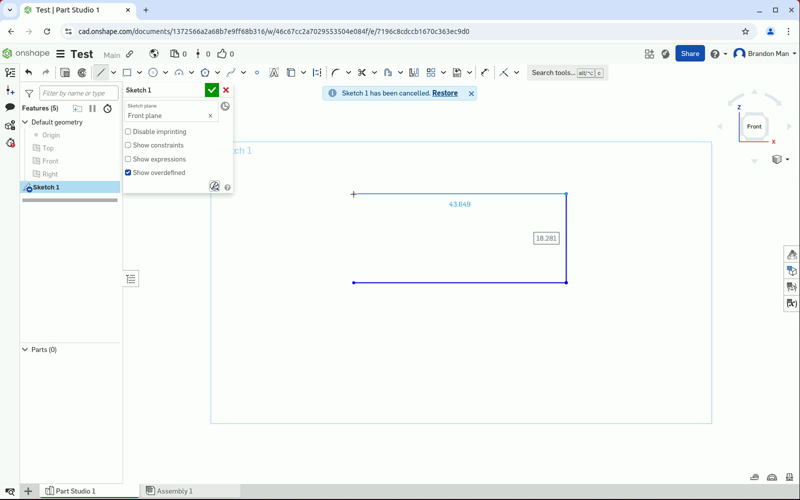
key_up(shift)
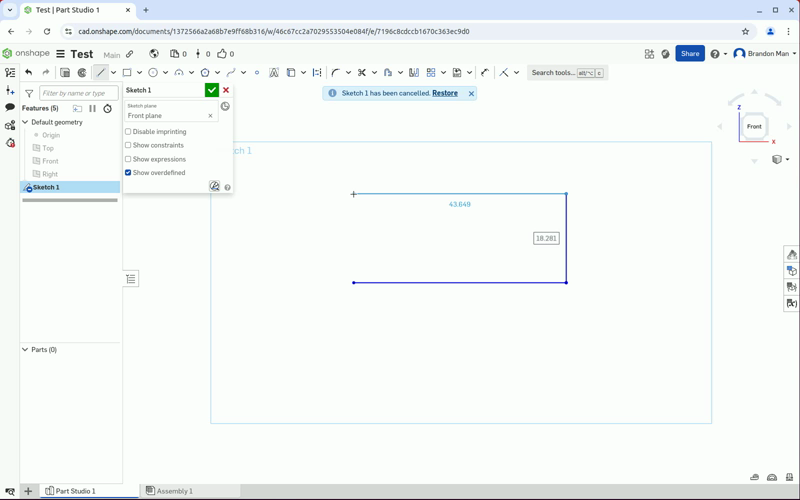
key_down(shift)
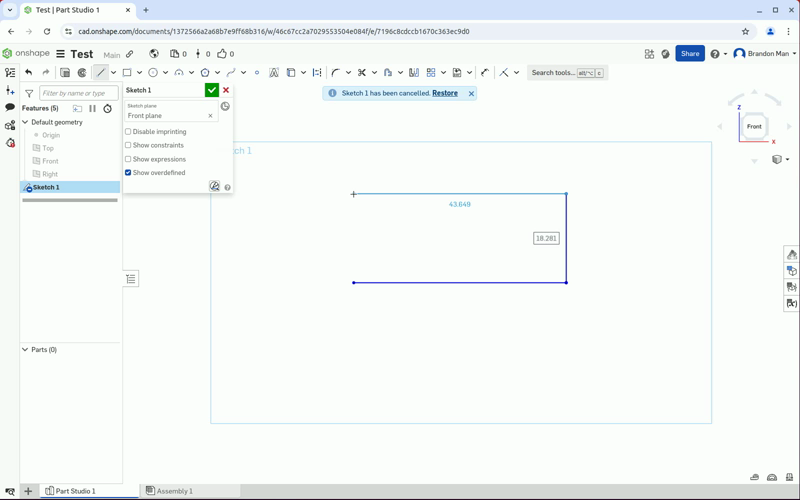
mouse_move(353, 282)
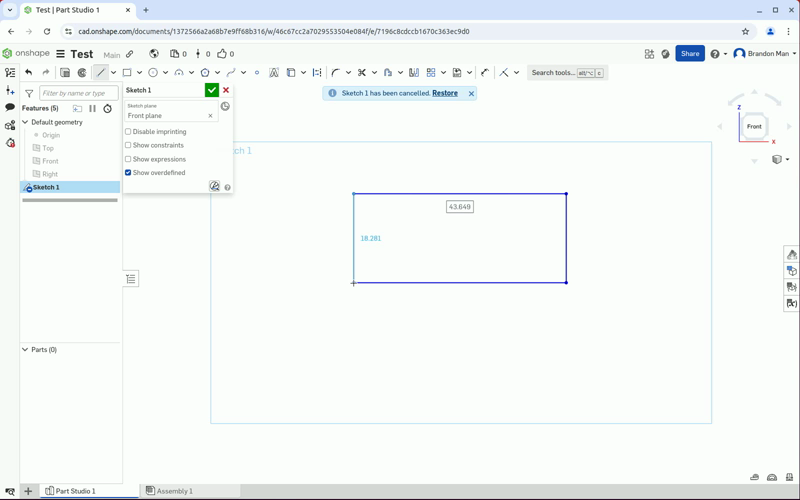
key_up(shift)
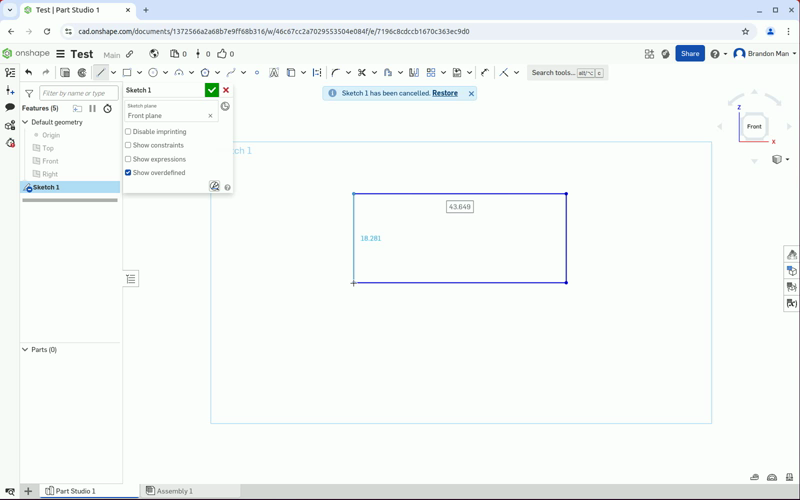
click(353, 282)
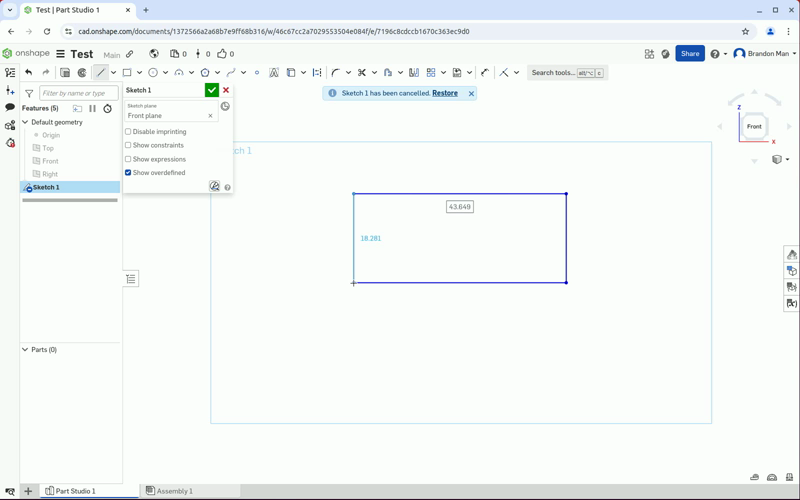
key(esc)
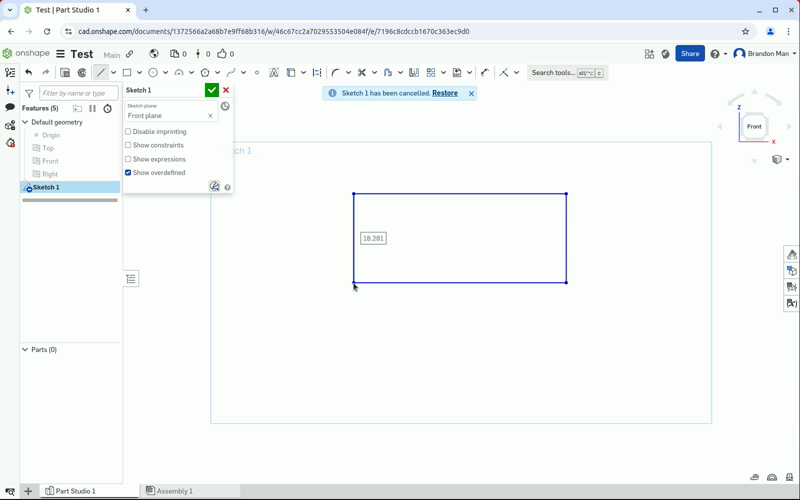
mouse_move(545, 216)
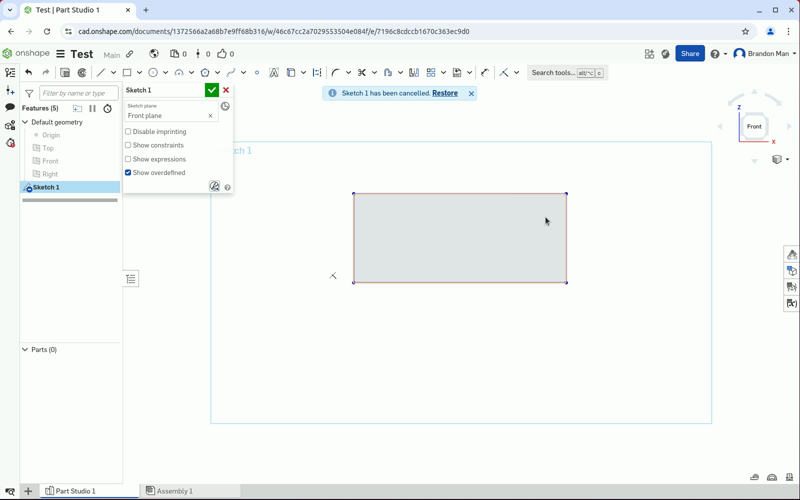
click(545, 216)
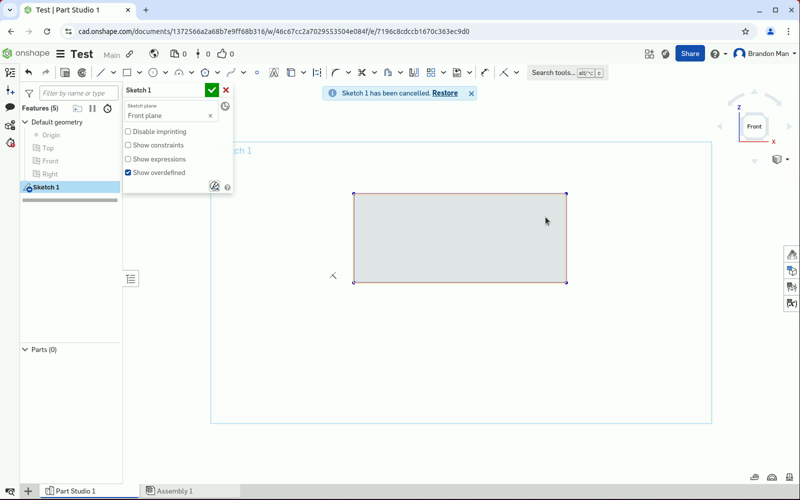
mouse_move(73, 352)
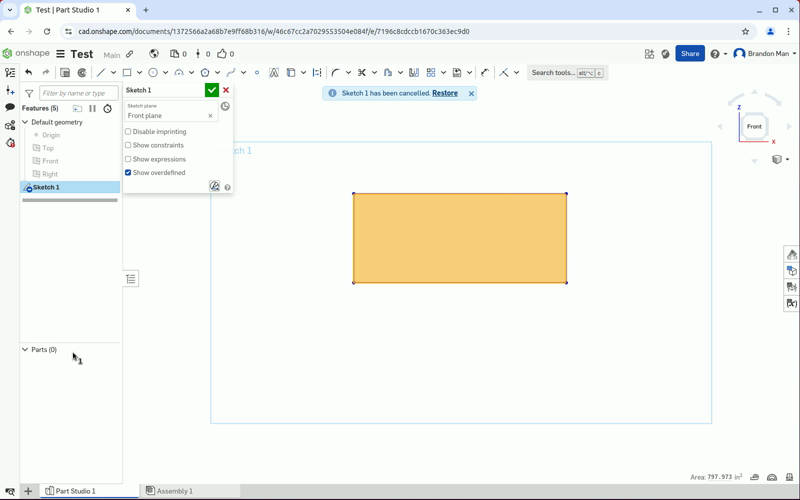
key(shift+y)
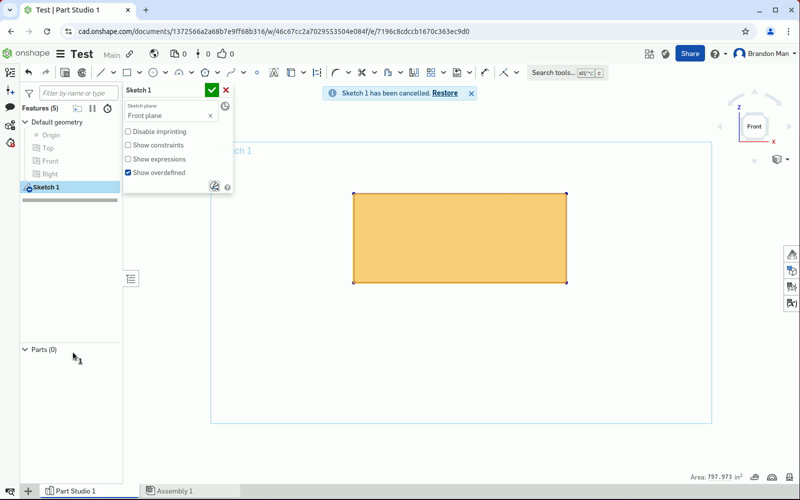
key(shift+e)
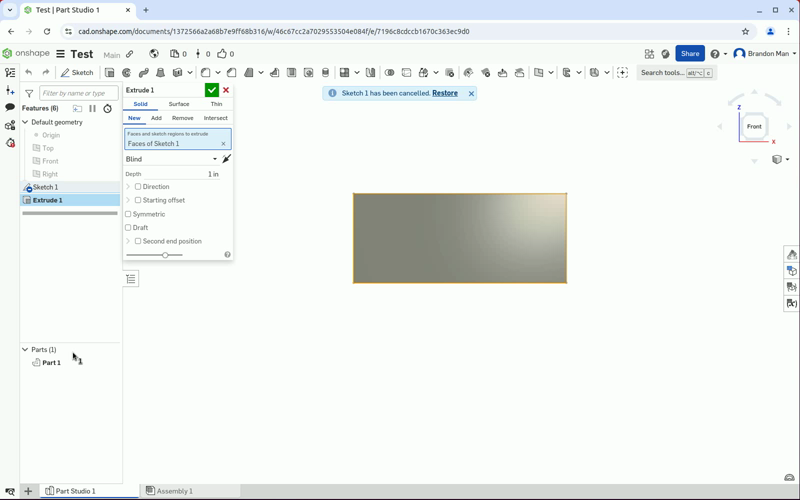
mouse_move(143, 106)
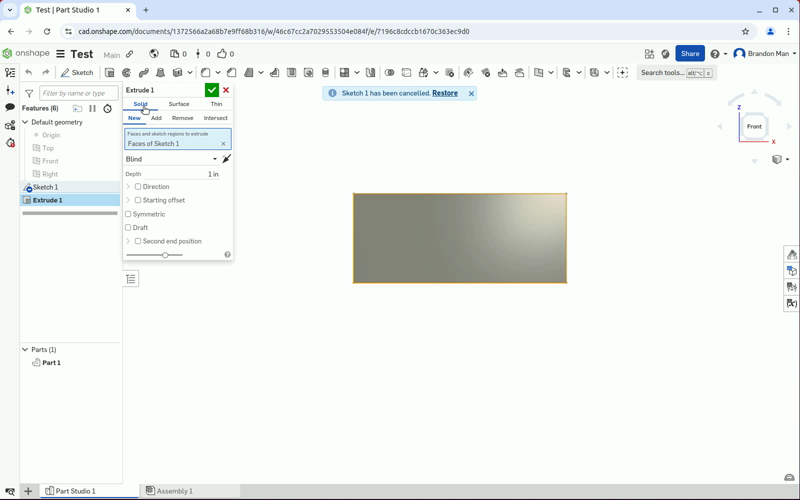
click(143, 106)
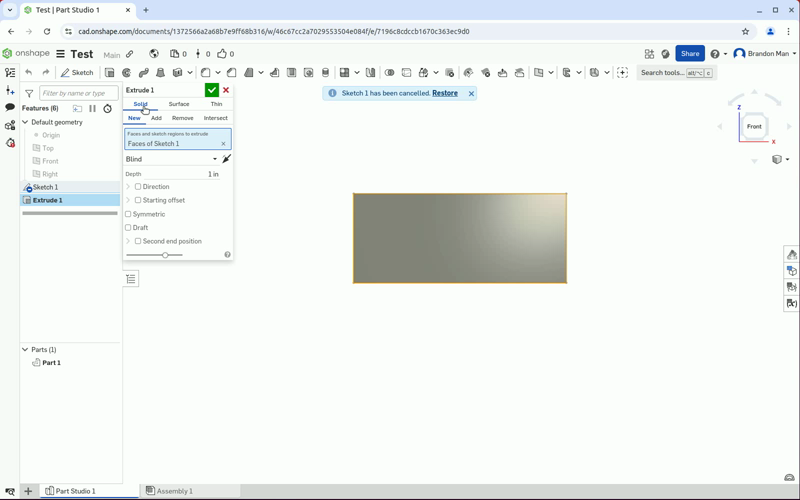
mouse_move(137, 120)
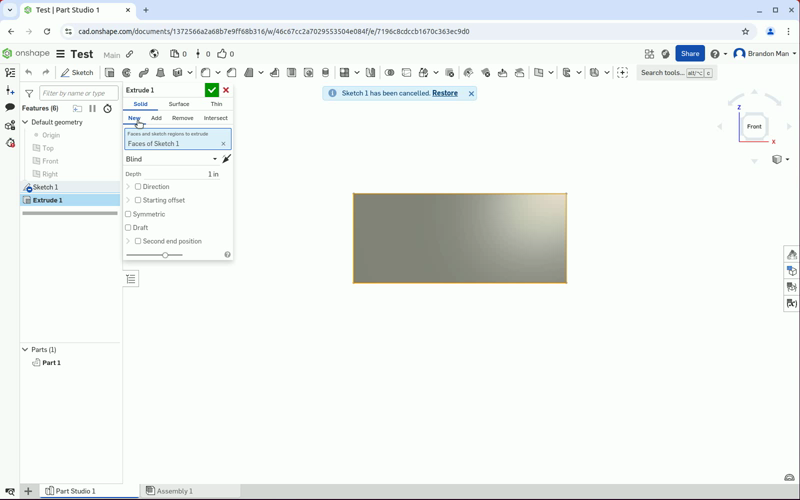
click(137, 120)
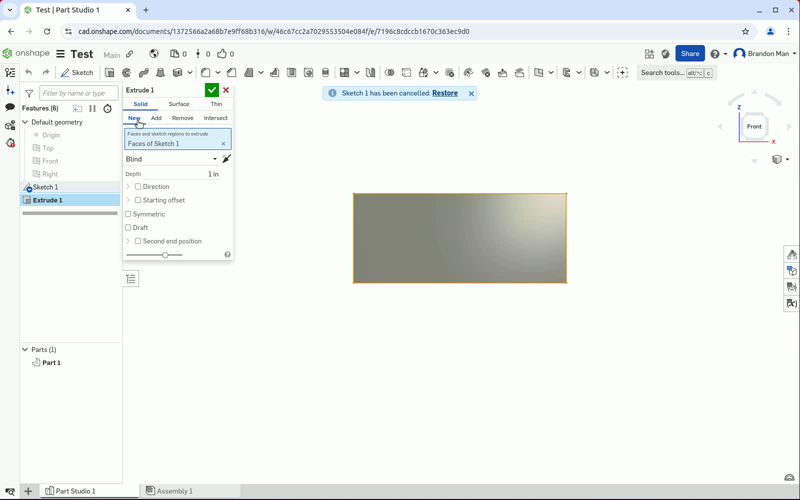
key(tab, 4)
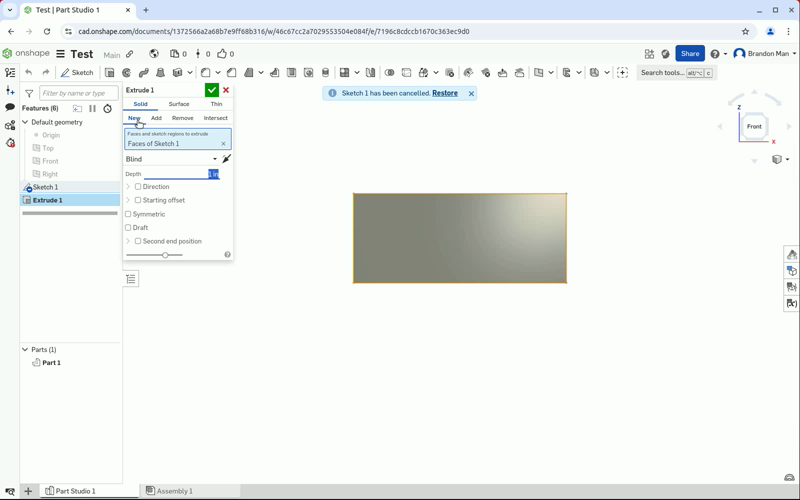
text(1.204)
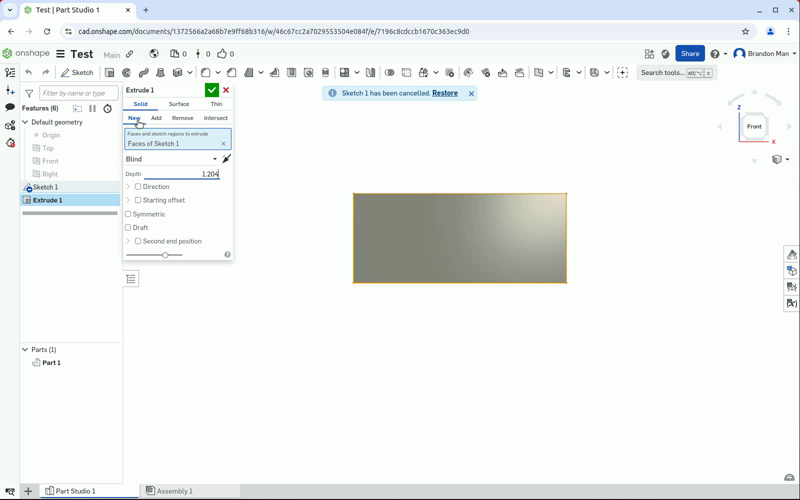
key(enter)
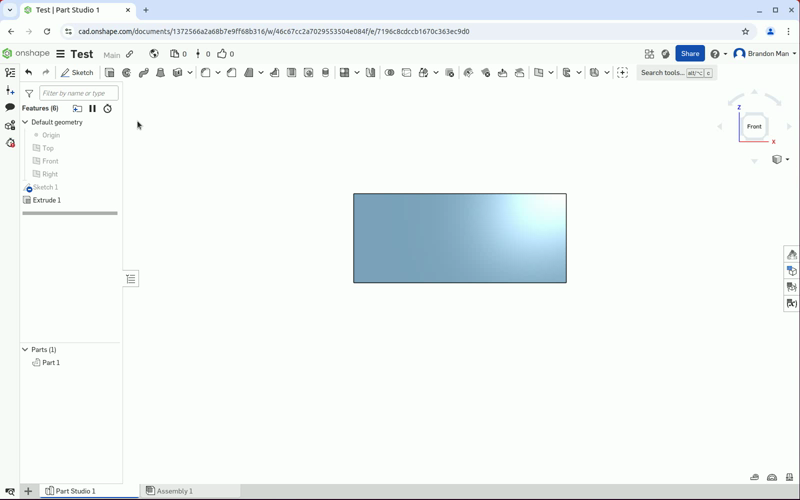
key(shift+h)
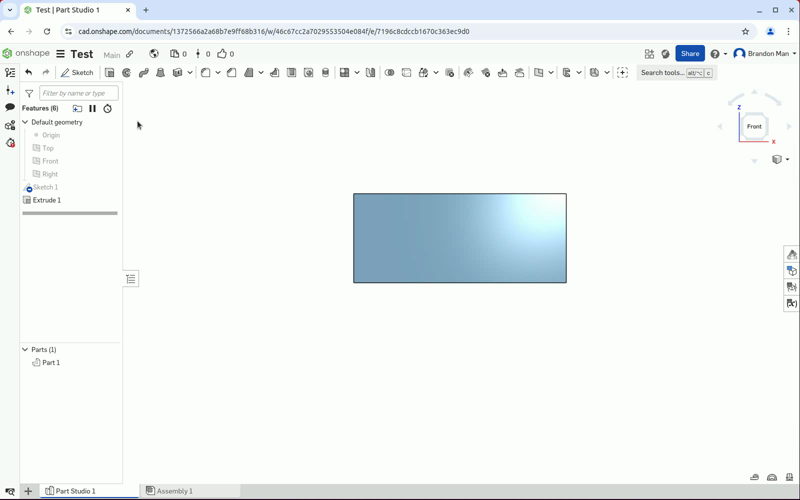
key(shift+h)
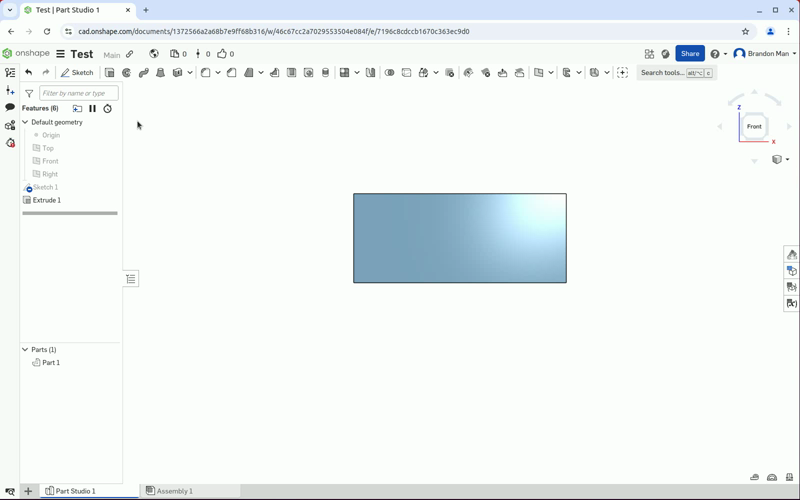
mouse_move(73, 189)
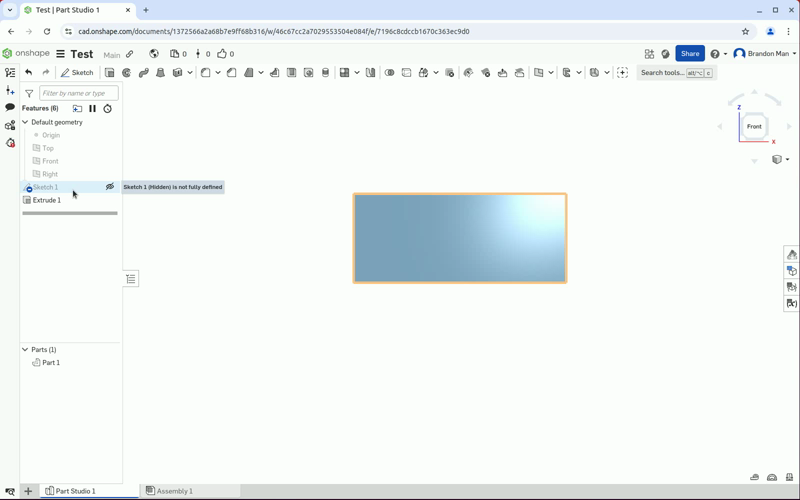
click(73, 189)
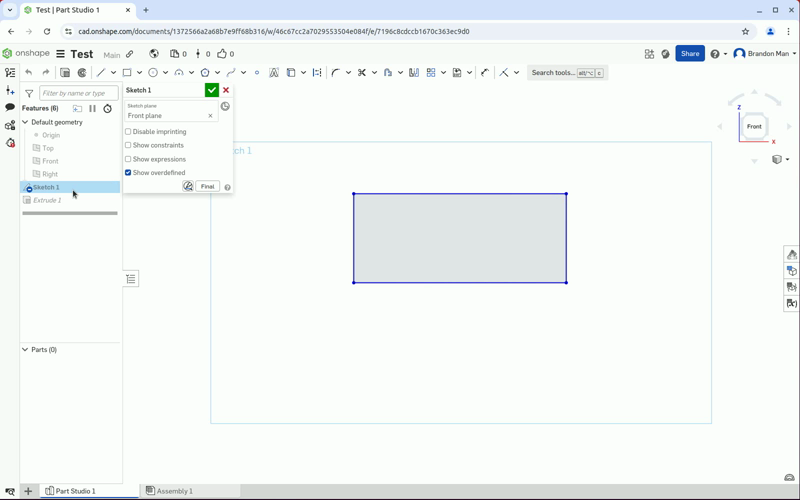
mouse_move(229, 92)
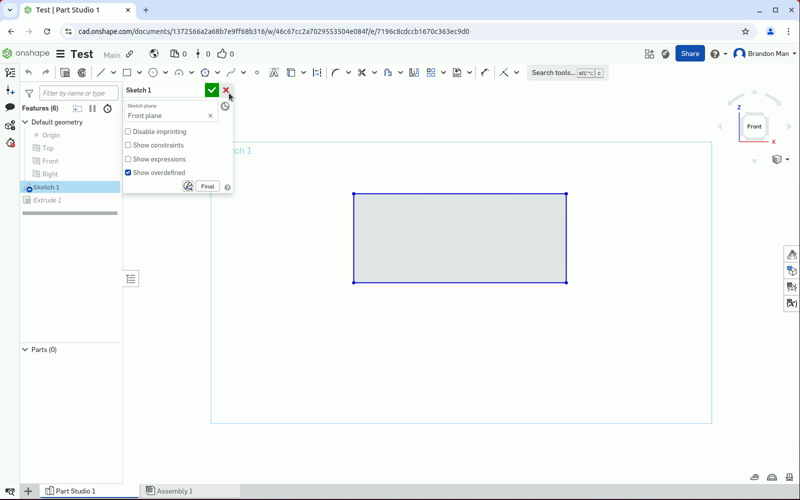
click(229, 92)
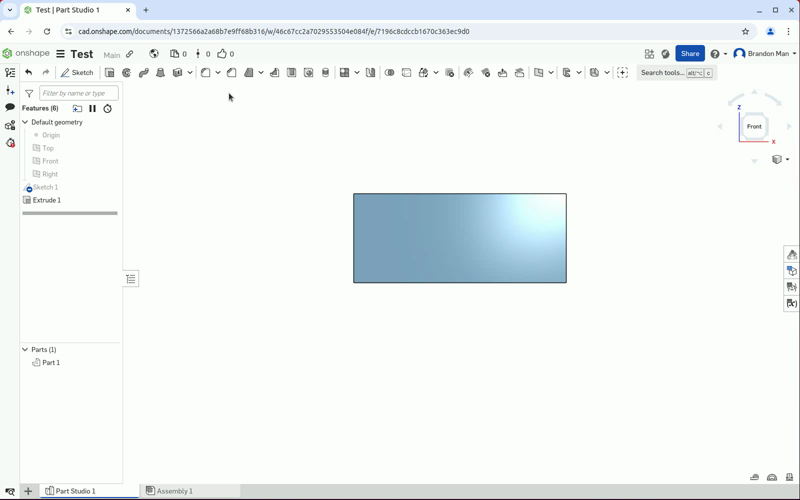
mouse_move(541, 75)
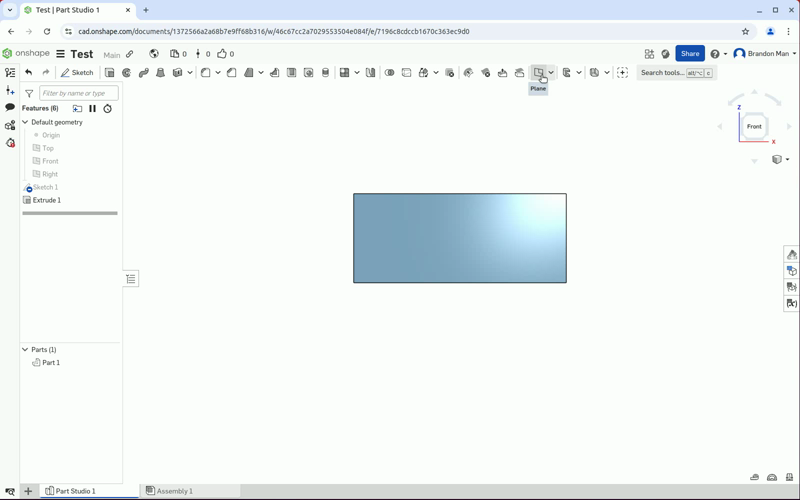
click(541, 75)
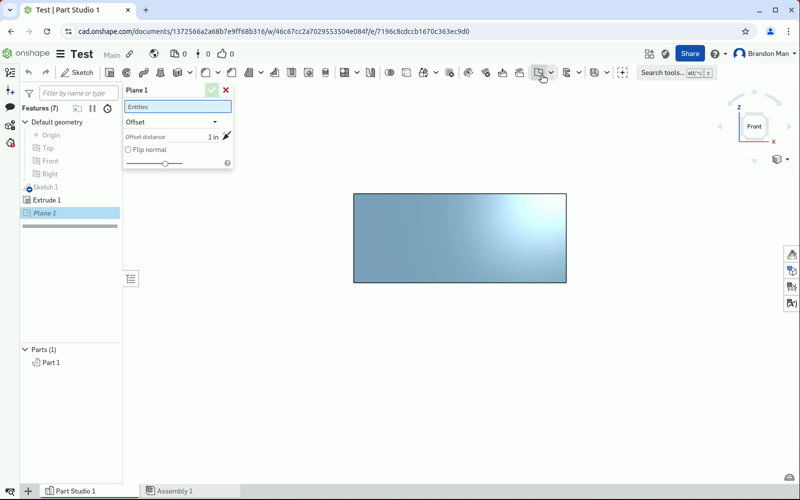
mouse_move(73, 163)
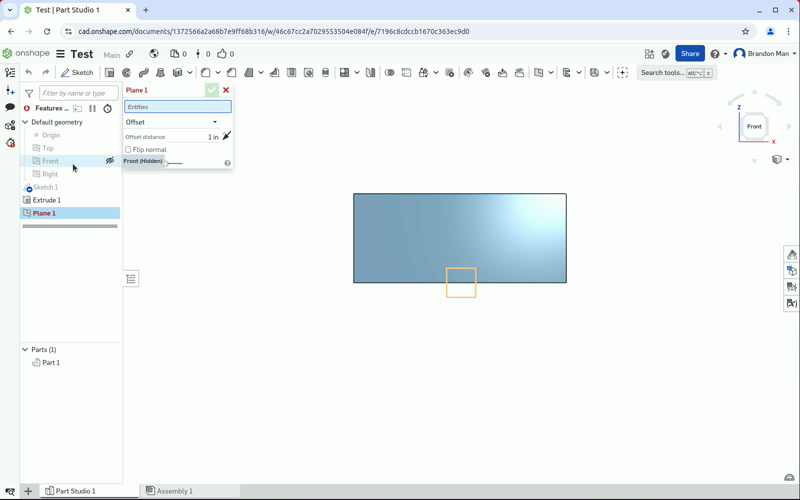
click(73, 163)
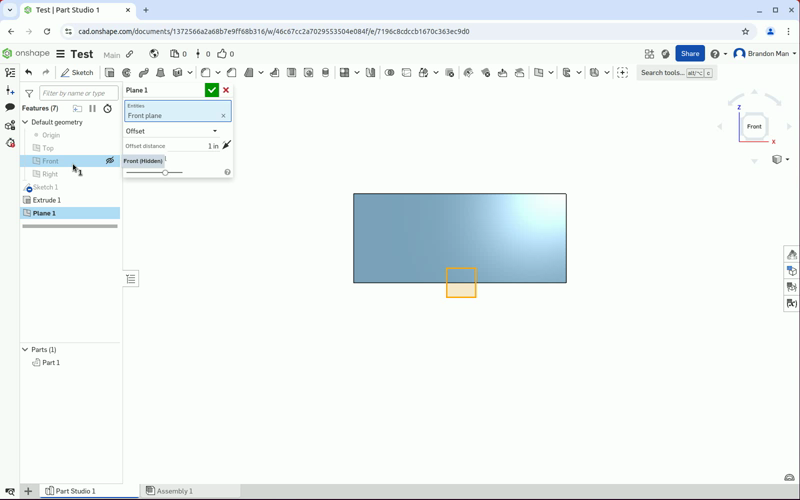
key(tab, 2)
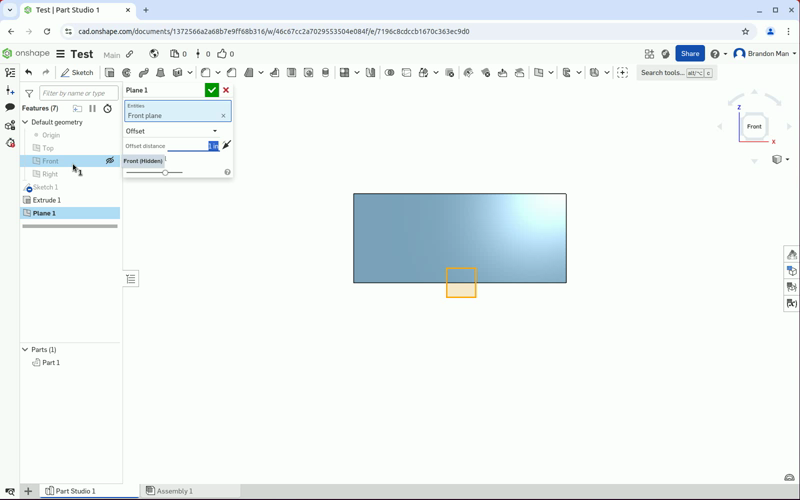
text(1.202)
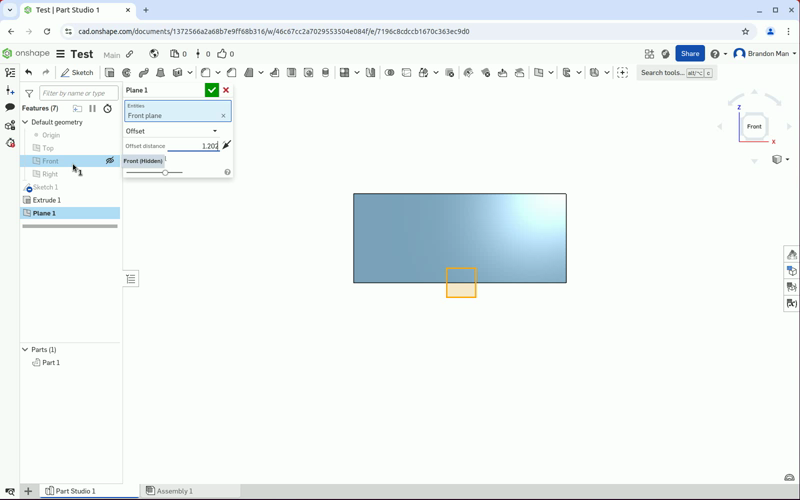
key(enter, 2)
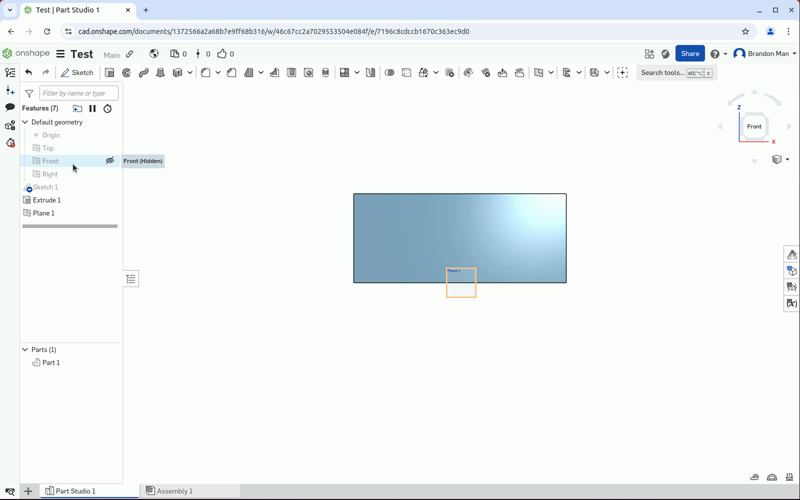
key(shift+s)
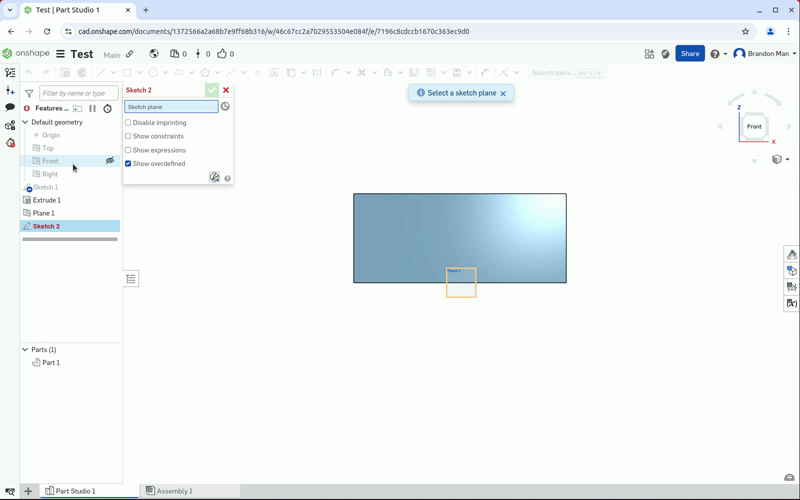
mouse_move(73, 215)
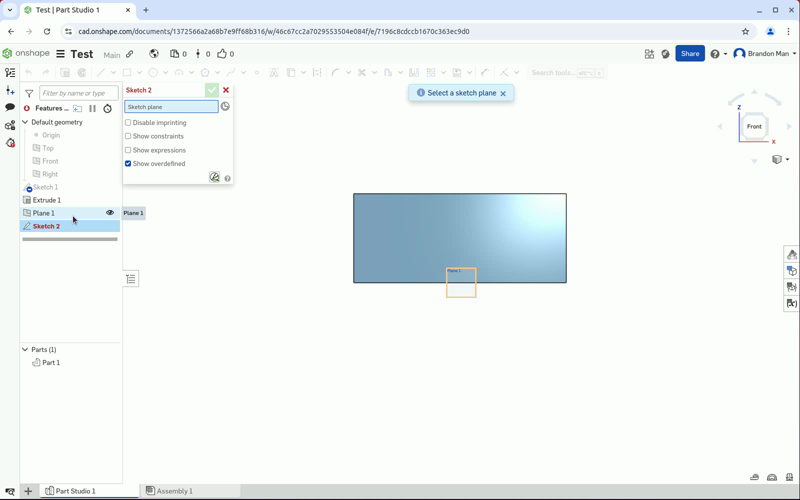
click(73, 215)
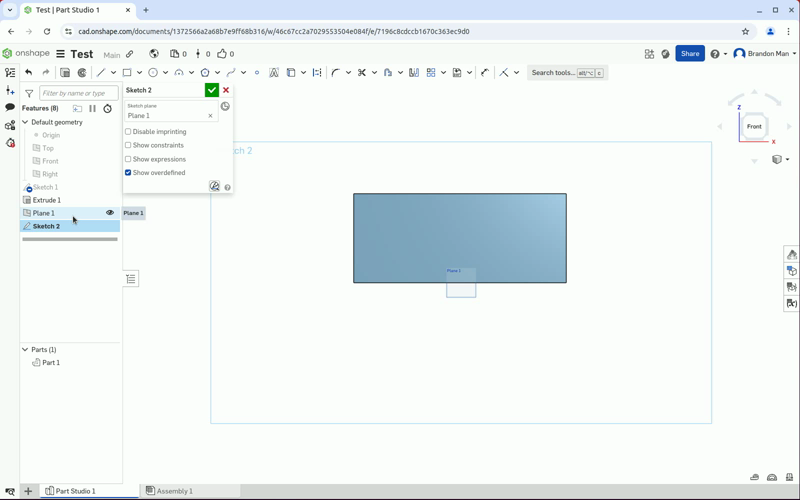
mouse_move(73, 352)
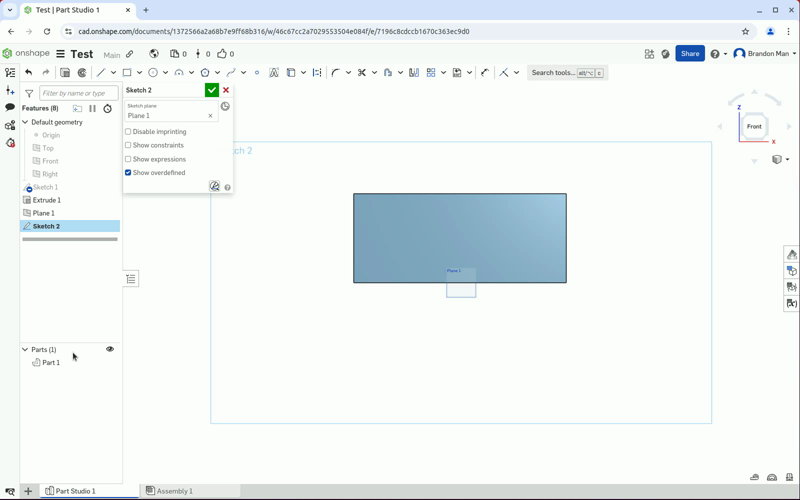
key(y)
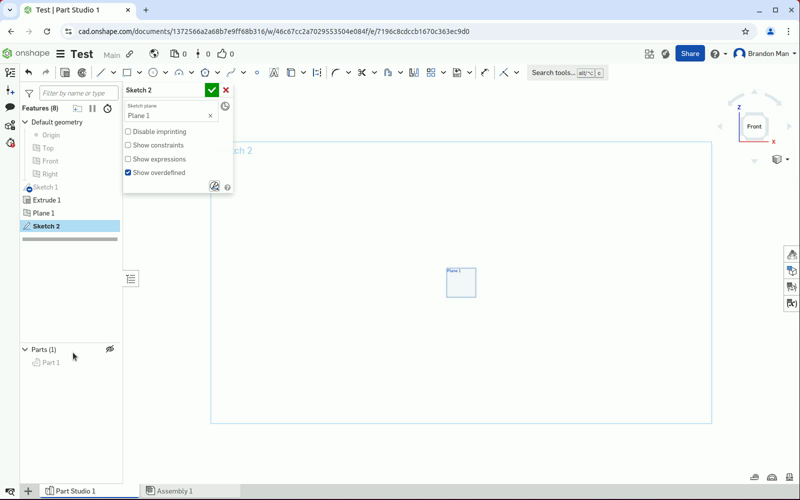
key(l)
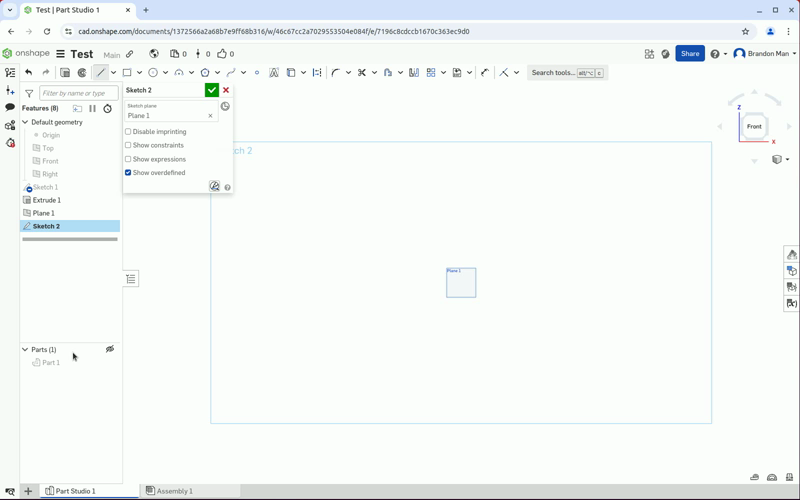
key_down(shift)
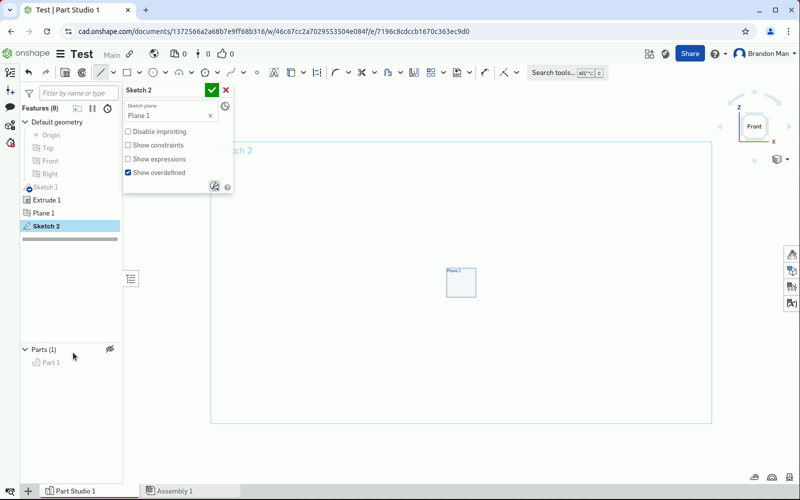
mouse_move(426, 288)
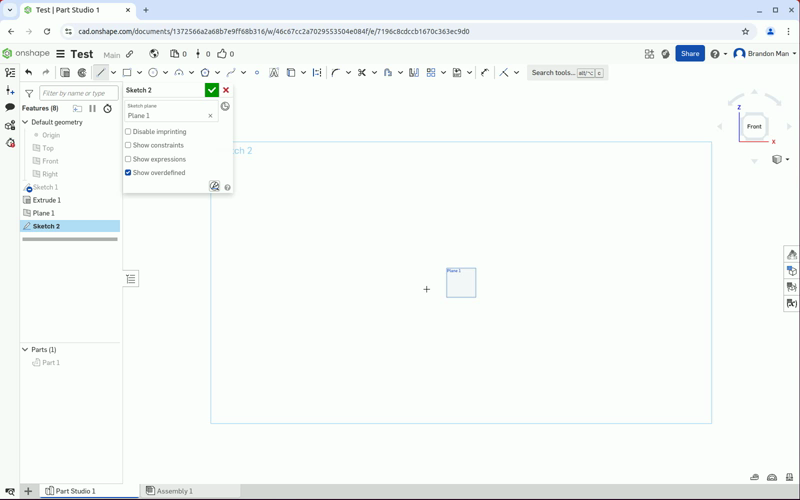
click(426, 288)
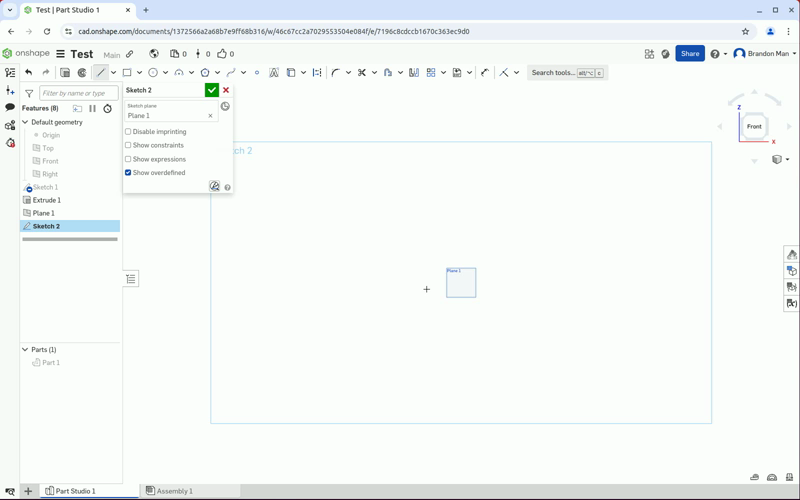
key_up(shift)
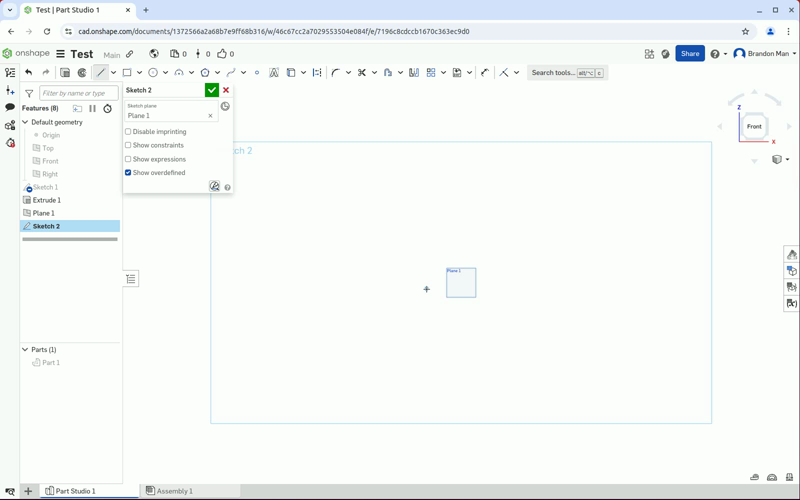
key_down(shift)
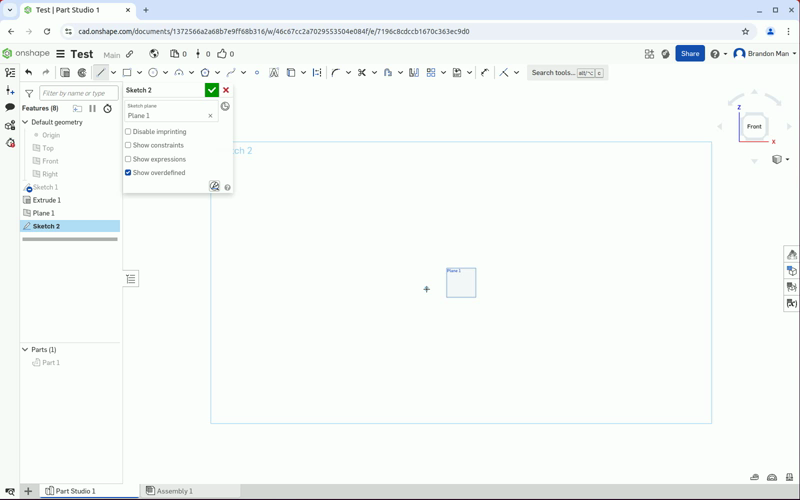
mouse_move(495, 288)
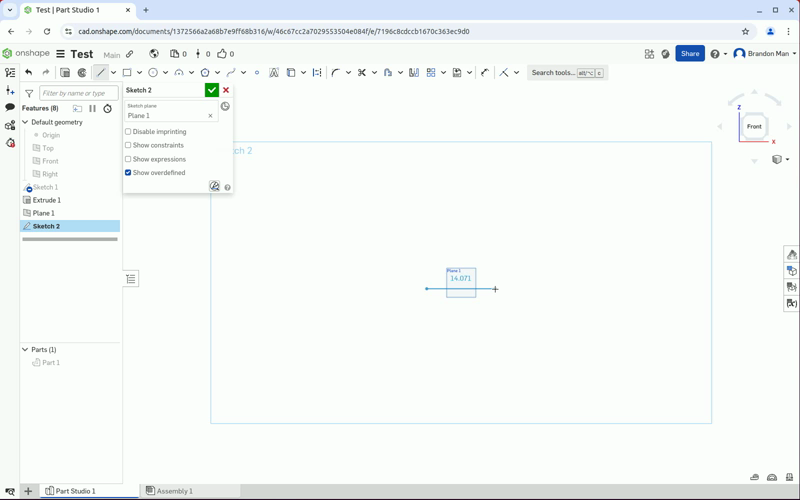
click(495, 288)
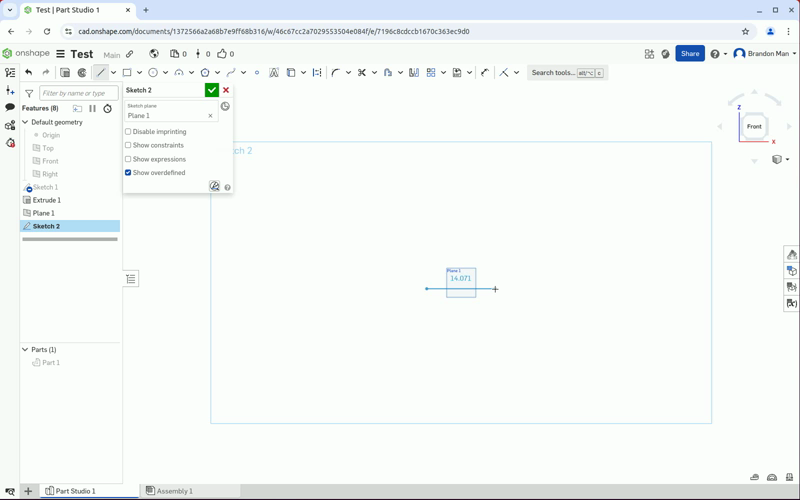
key_up(shift)
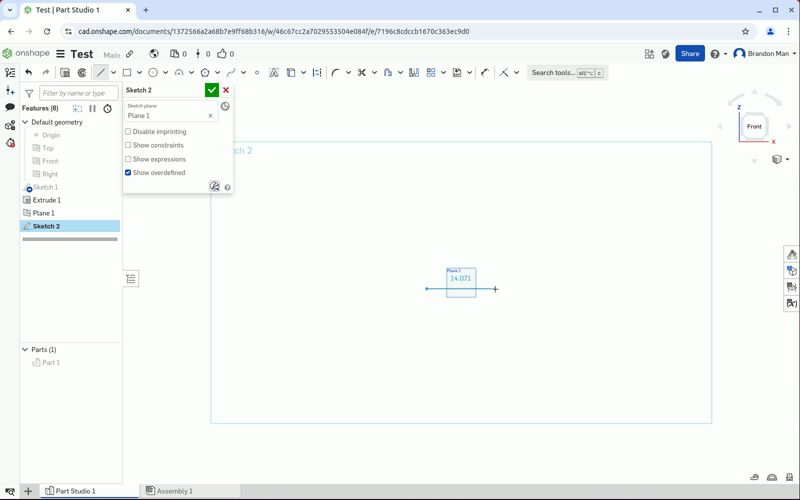
key_down(shift)
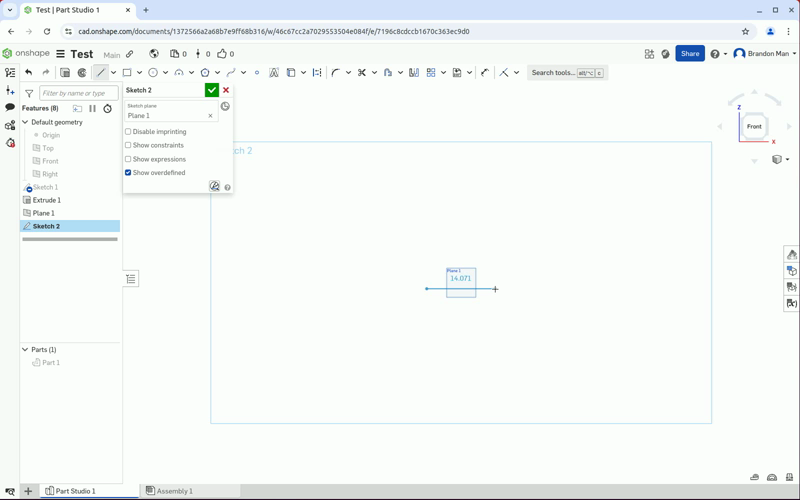
mouse_move(525, 288)
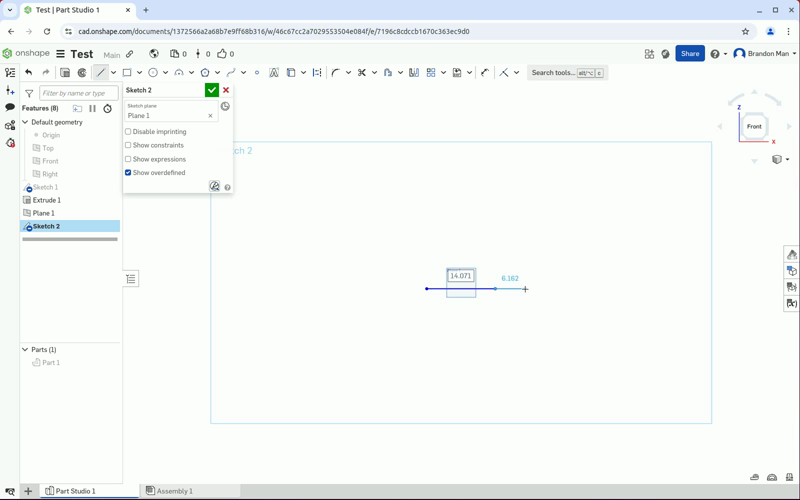
mouse_move(495, 282)
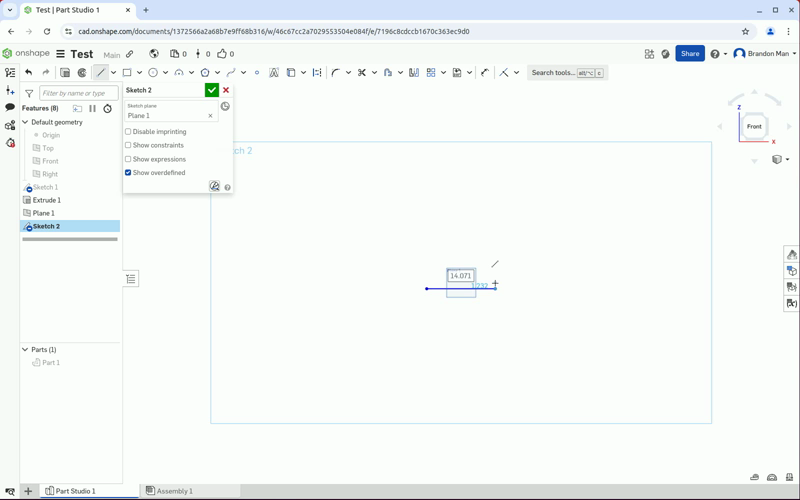
scroll(6)
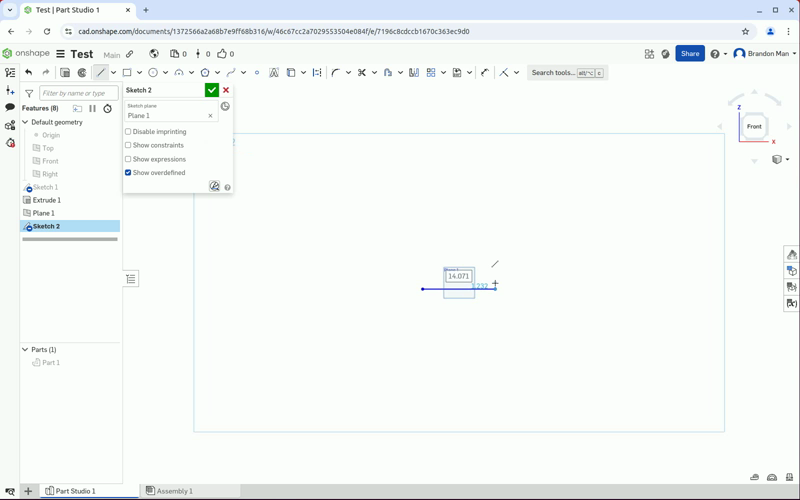
scroll(6)
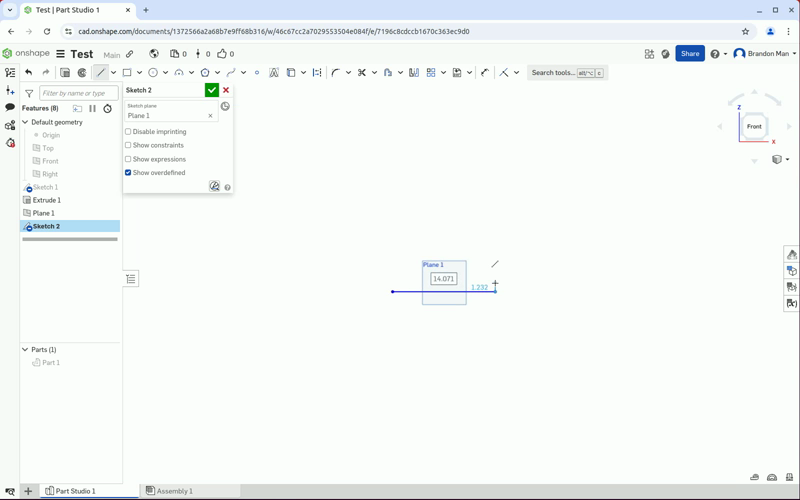
scroll(6)
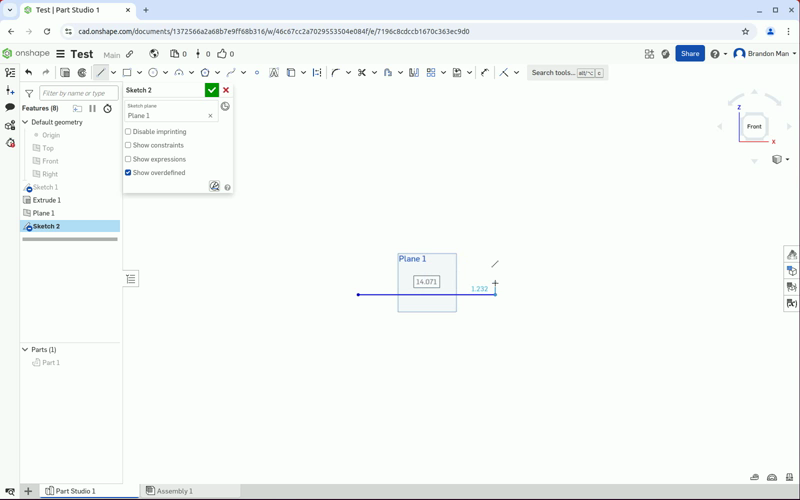
scroll(6)
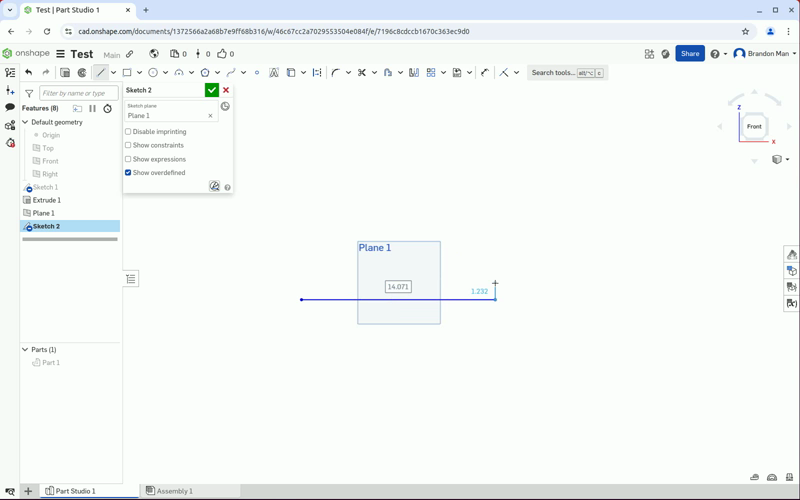
scroll(6)
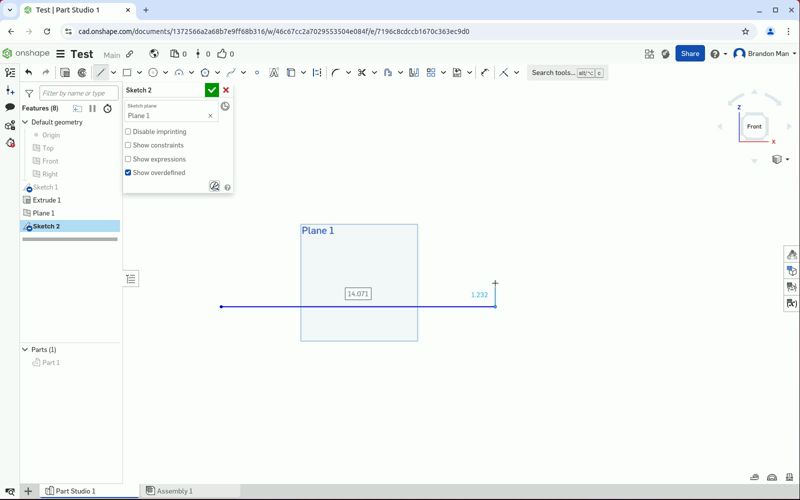
scroll(6)
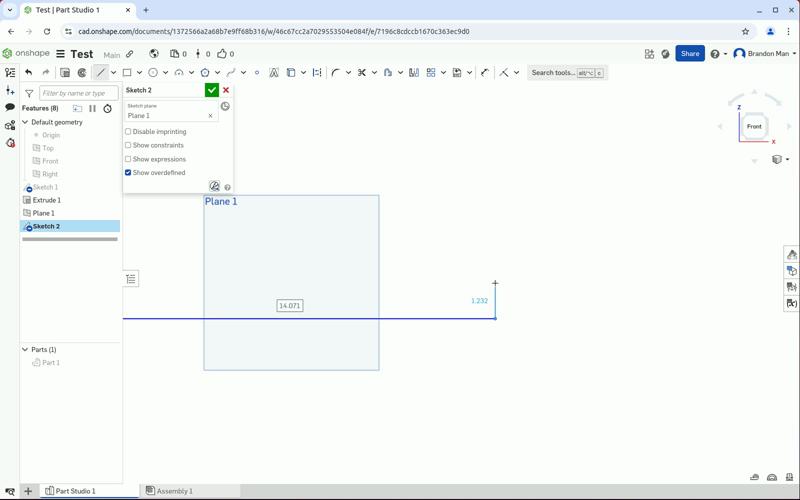
scroll(6)
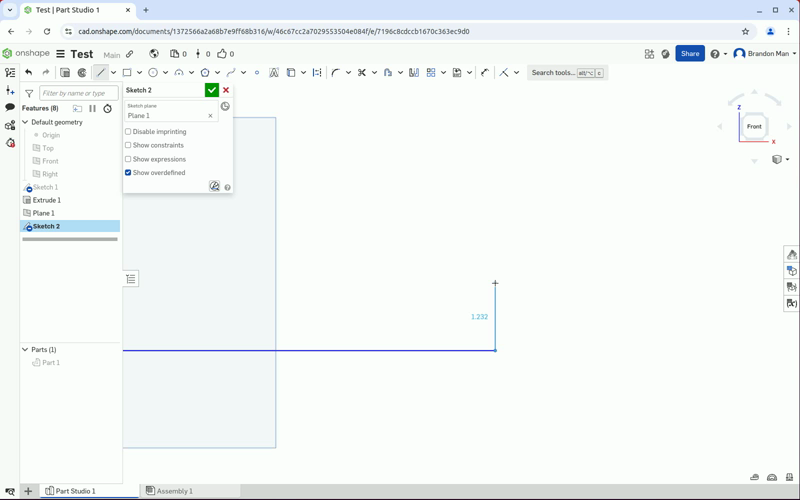
click(495, 282)
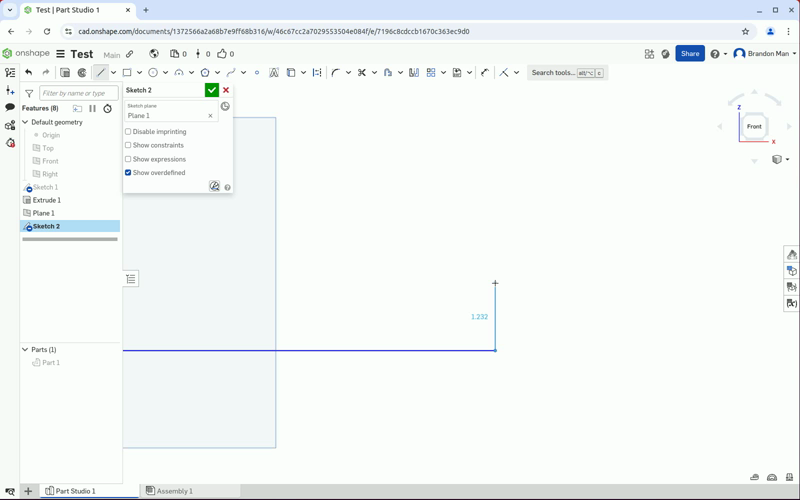
scroll(-6)
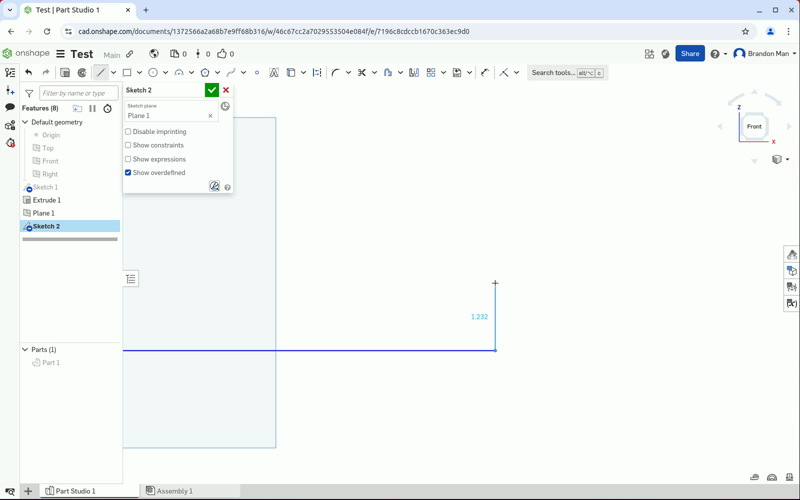
scroll(-6)
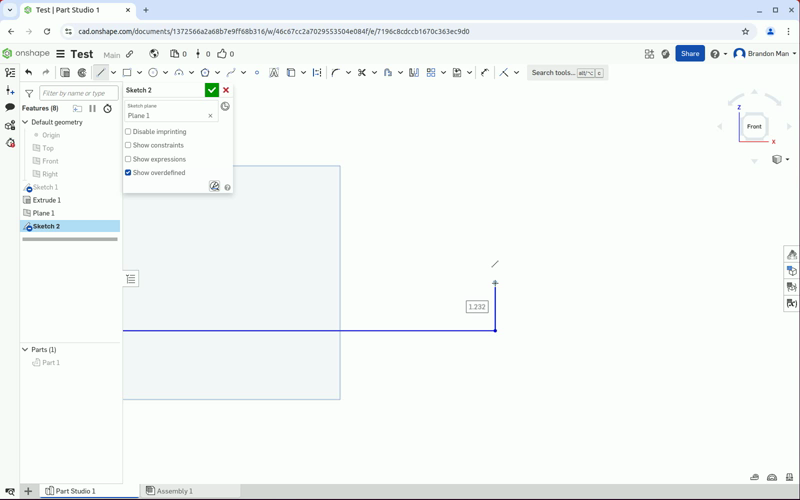
scroll(-6)
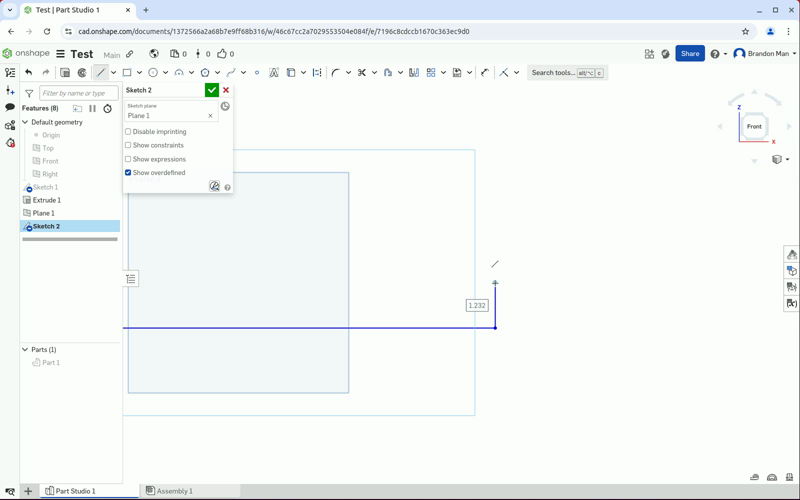
scroll(-6)
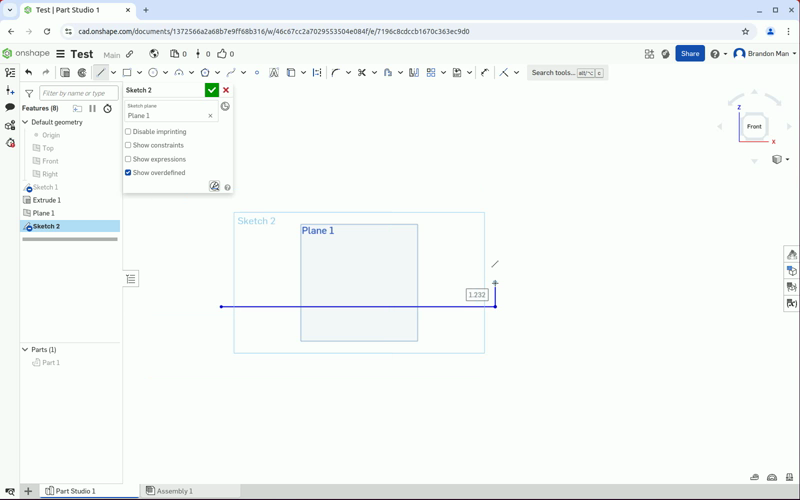
scroll(-6)
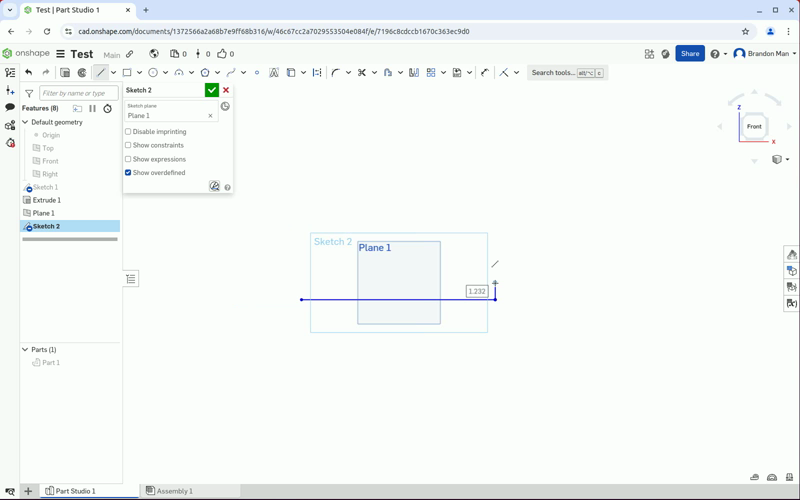
scroll(-6)
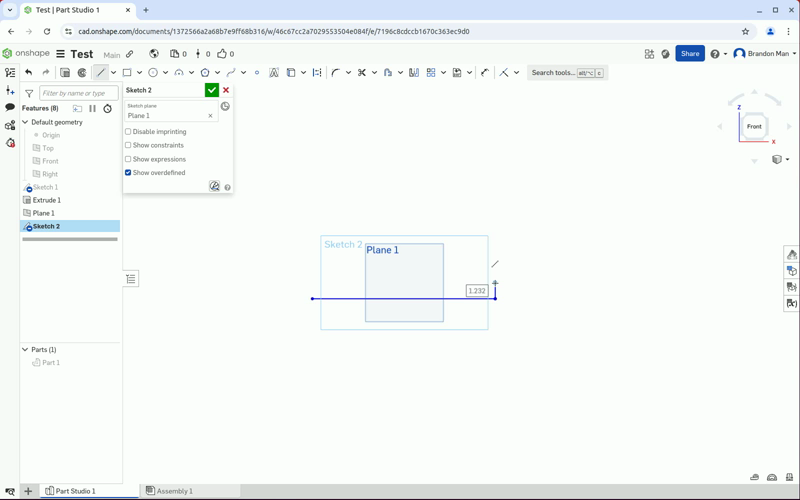
scroll(-6)
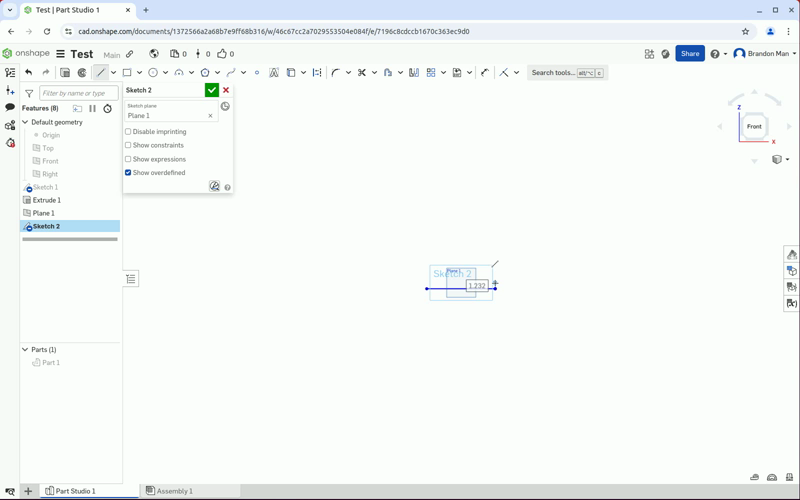
key_up(shift)
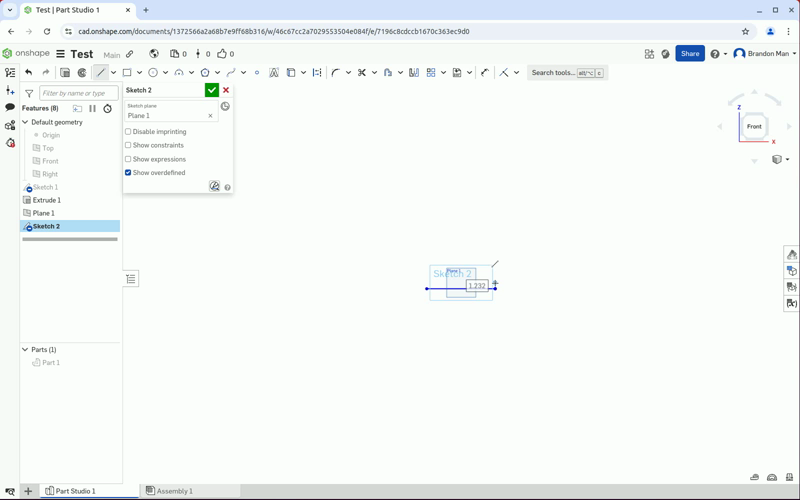
key_down(shift)
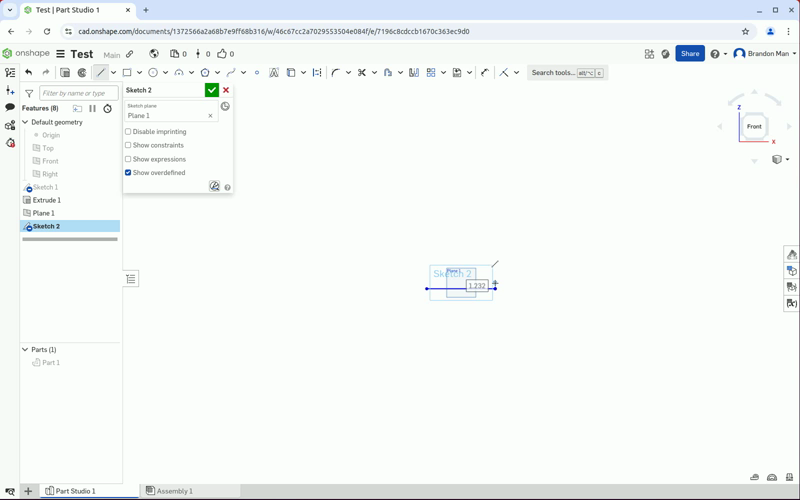
mouse_move(426, 282)
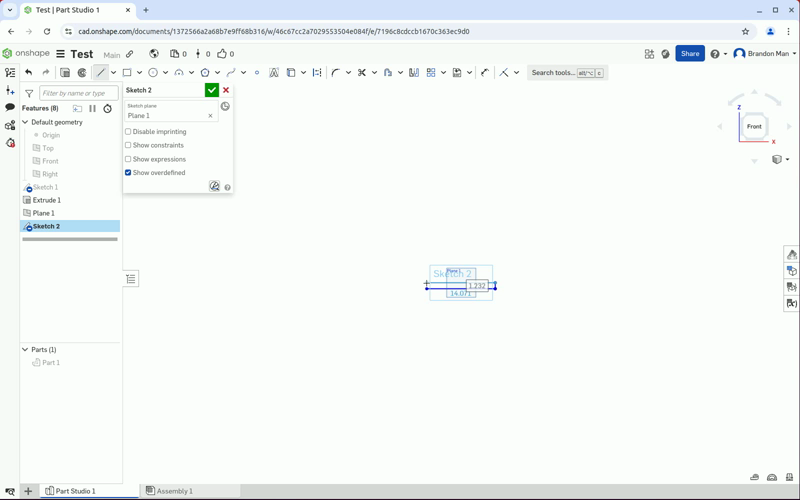
click(426, 282)
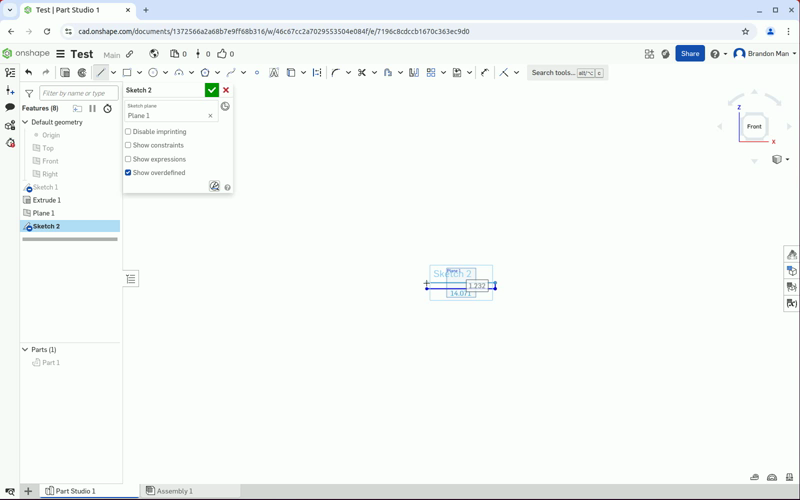
key_up(shift)
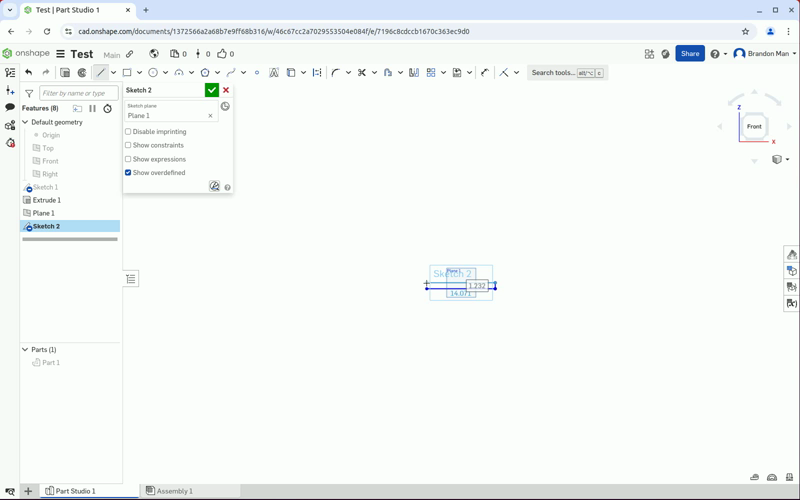
mouse_move(456, 282)
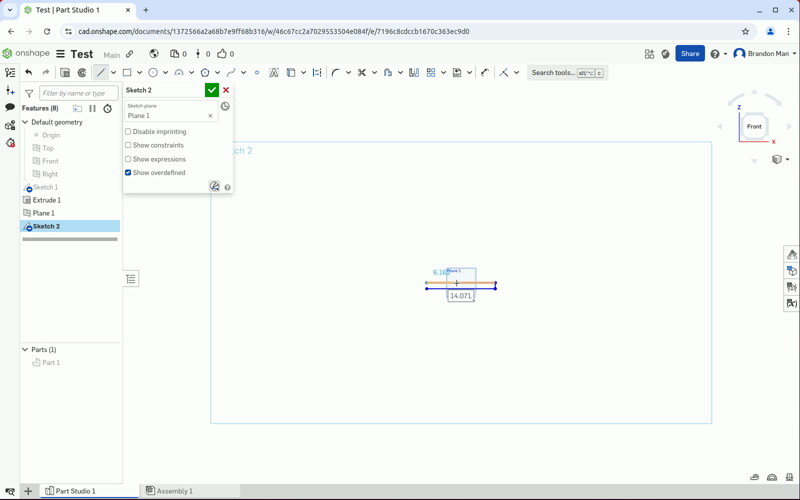
key_down(shift)
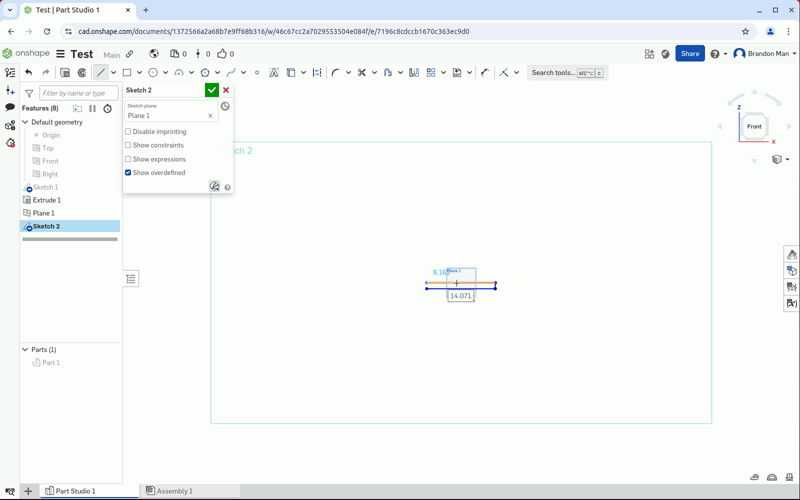
mouse_move(426, 288)
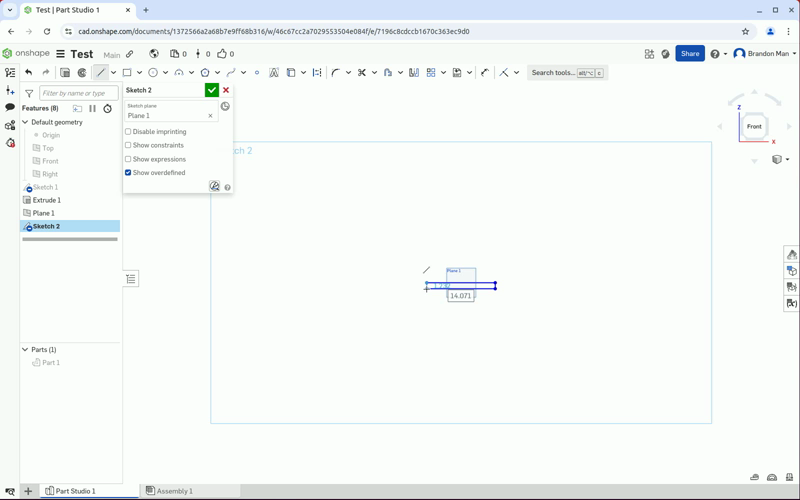
scroll(6)
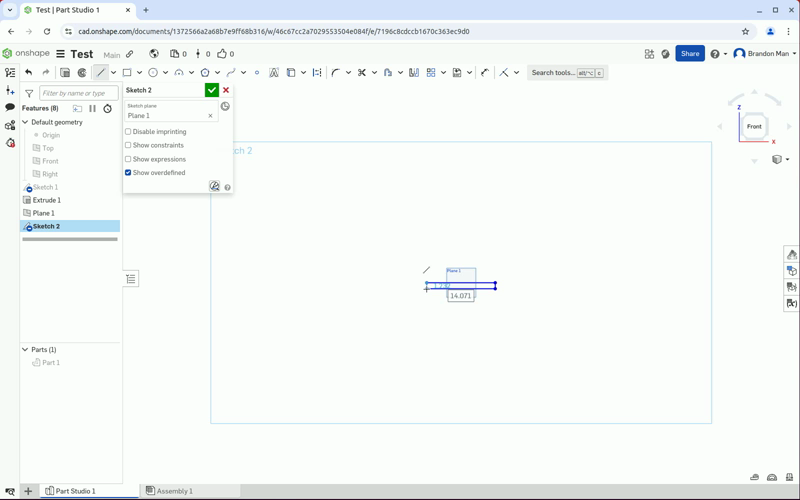
scroll(6)
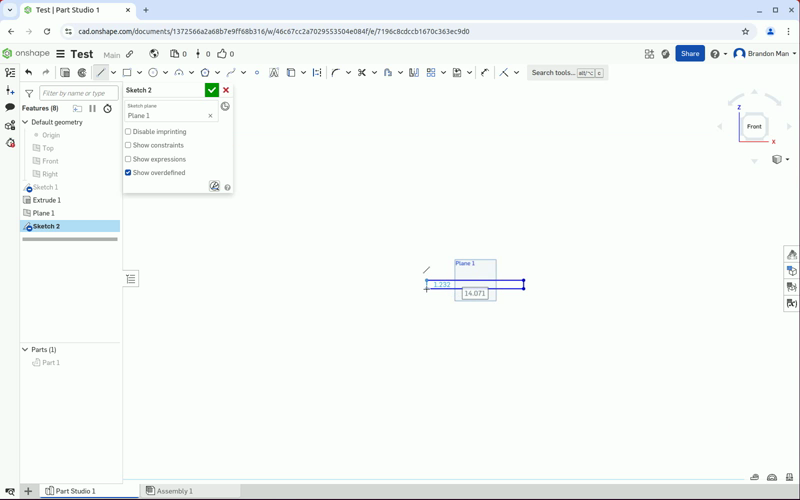
scroll(6)
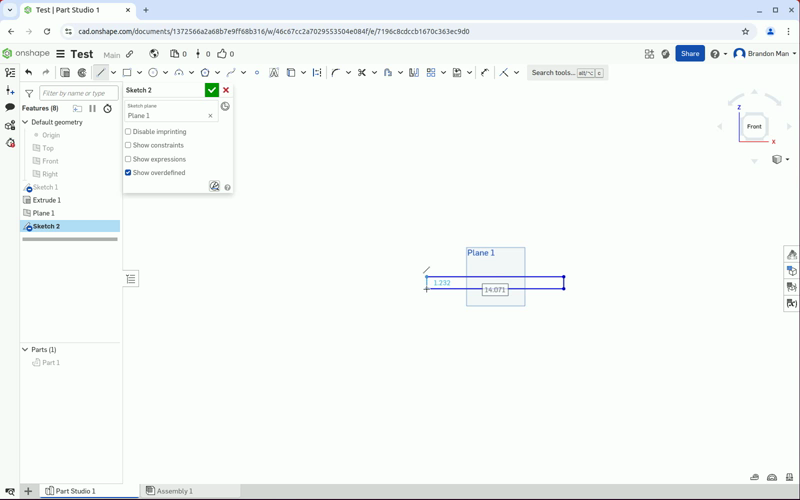
scroll(6)
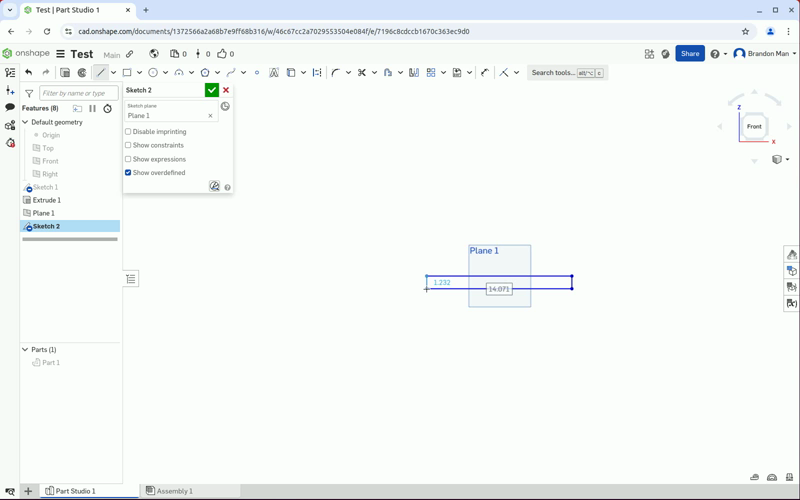
scroll(6)
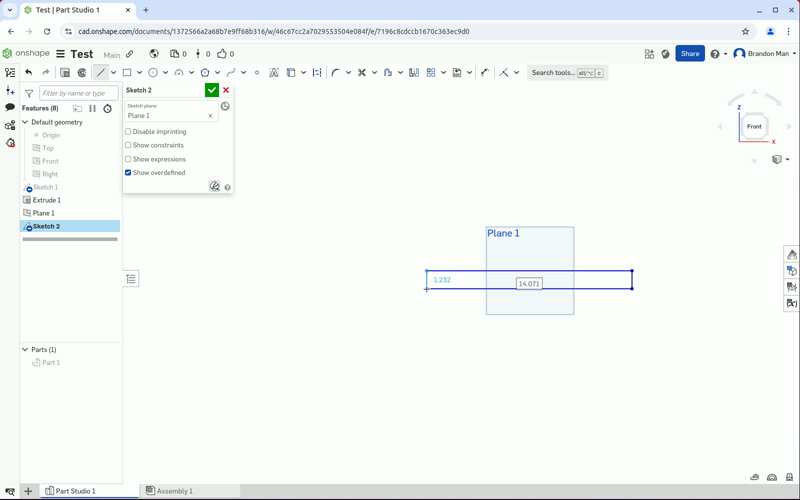
scroll(6)
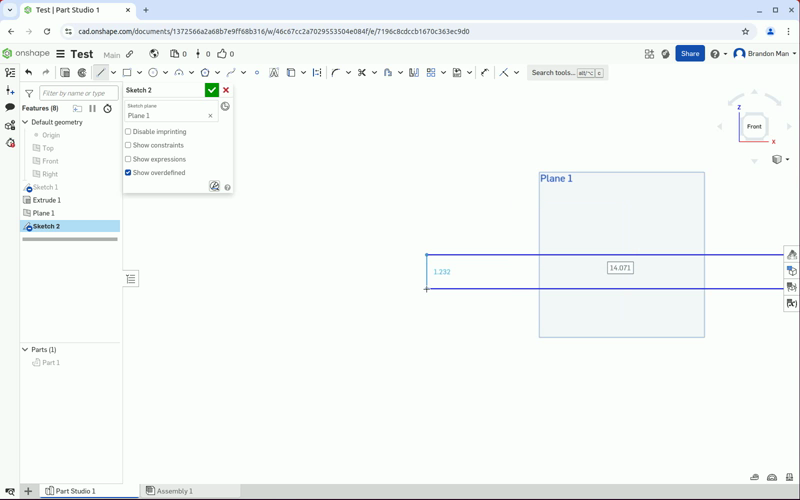
scroll(6)
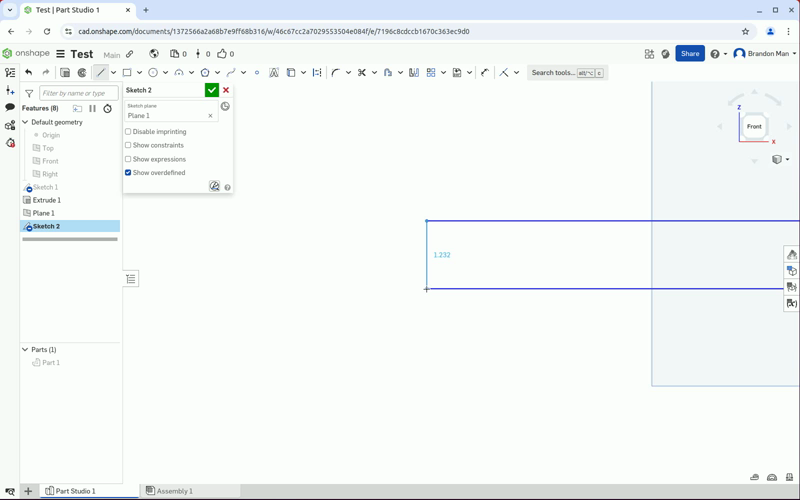
key_up(shift)
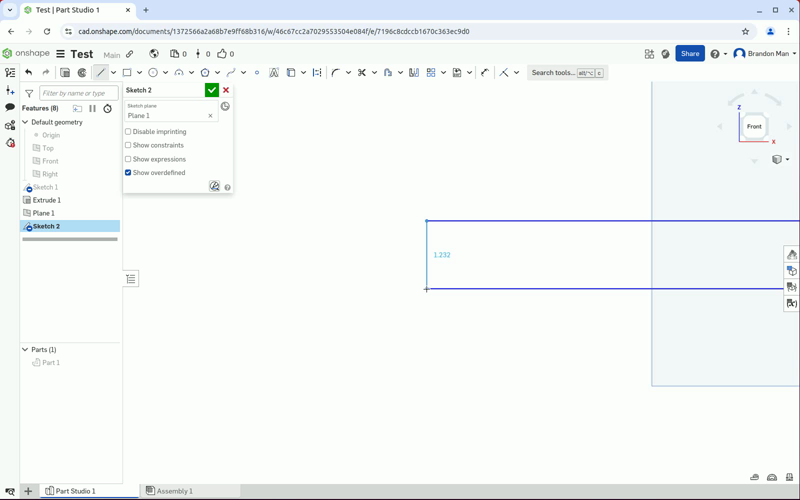
click(426, 288)
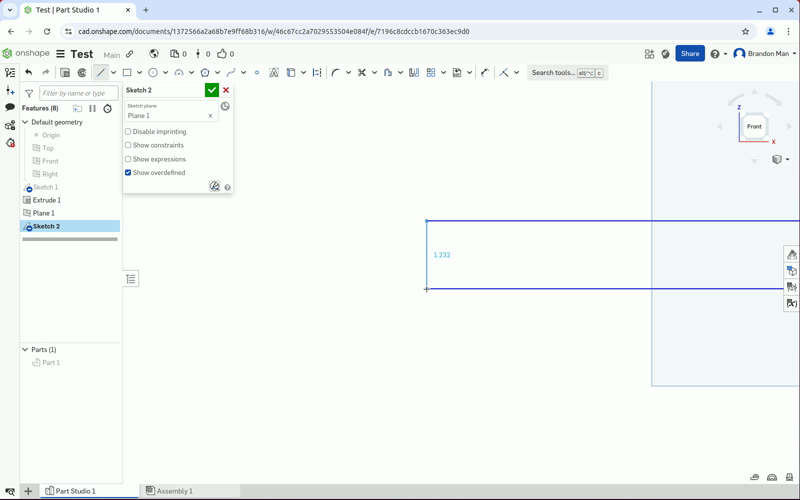
scroll(-6)
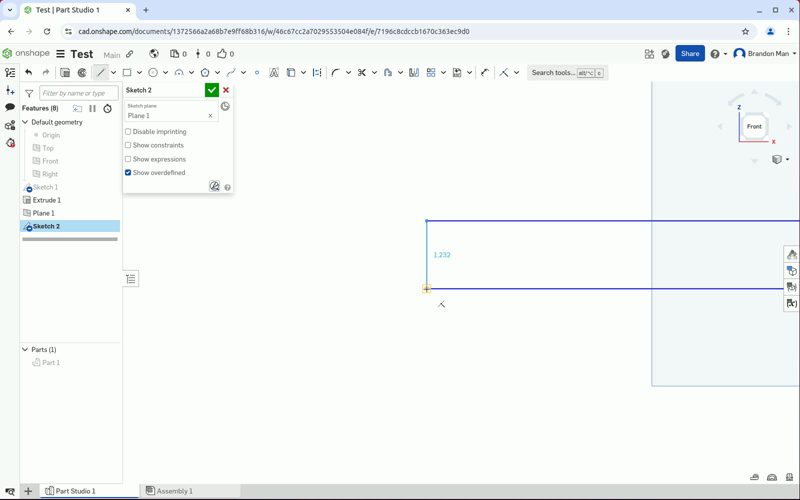
scroll(-6)
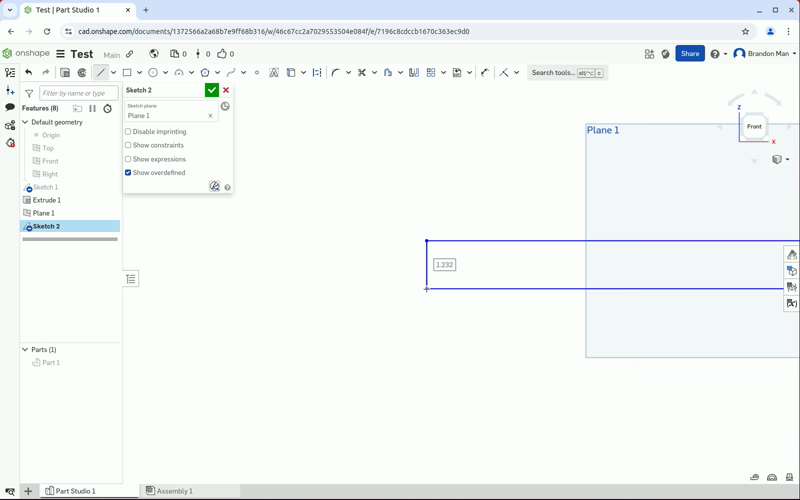
scroll(-6)
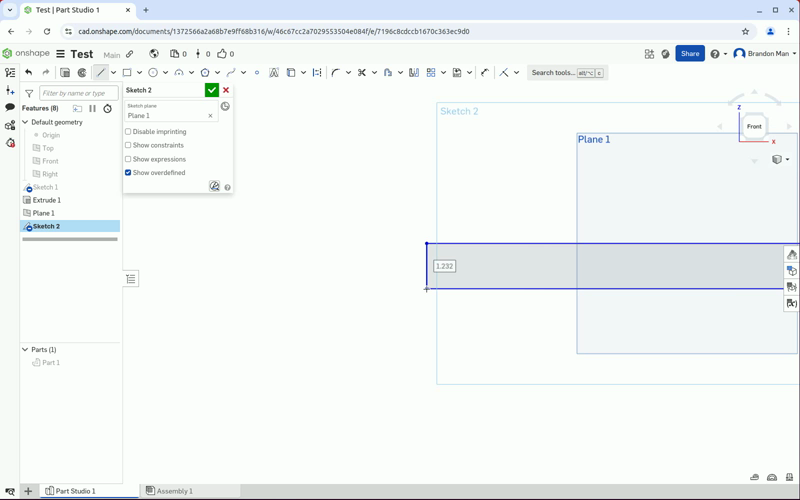
scroll(-6)
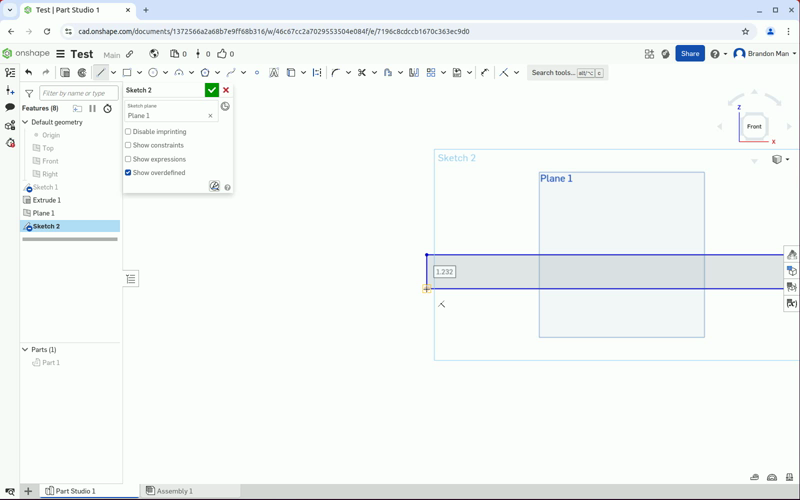
scroll(-6)
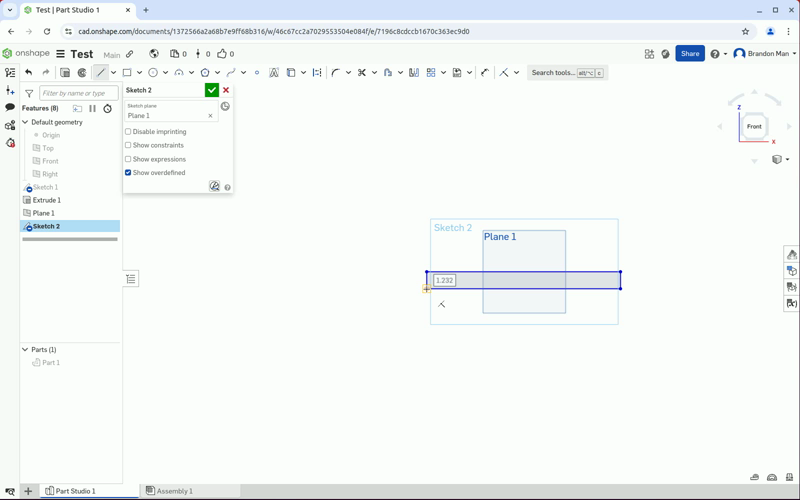
scroll(-6)
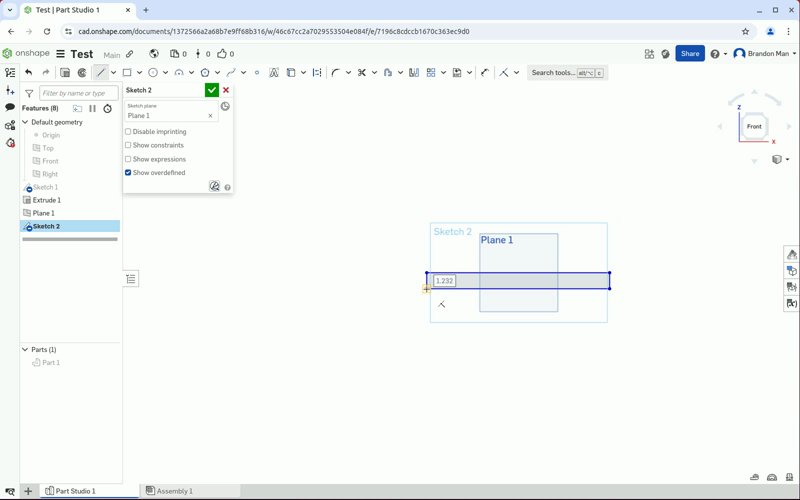
scroll(-6)
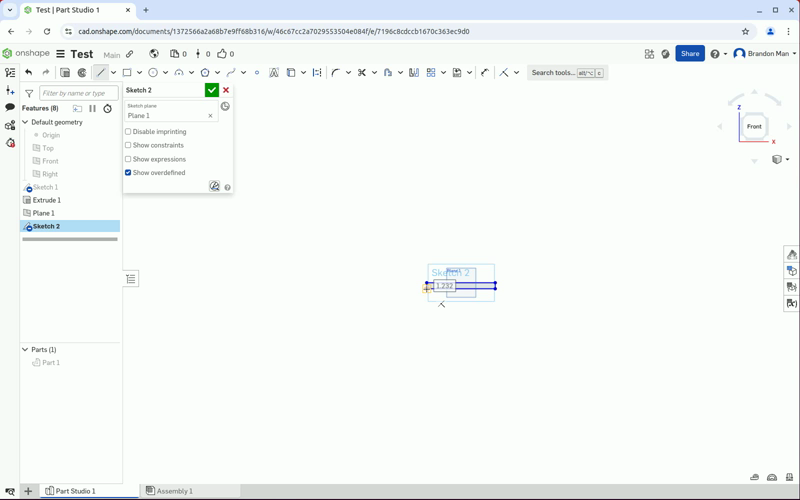
key(esc)
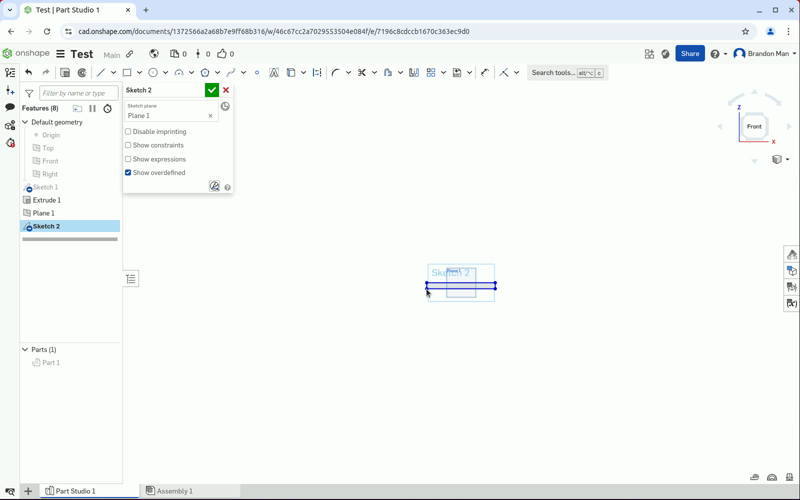
mouse_move(492, 287)
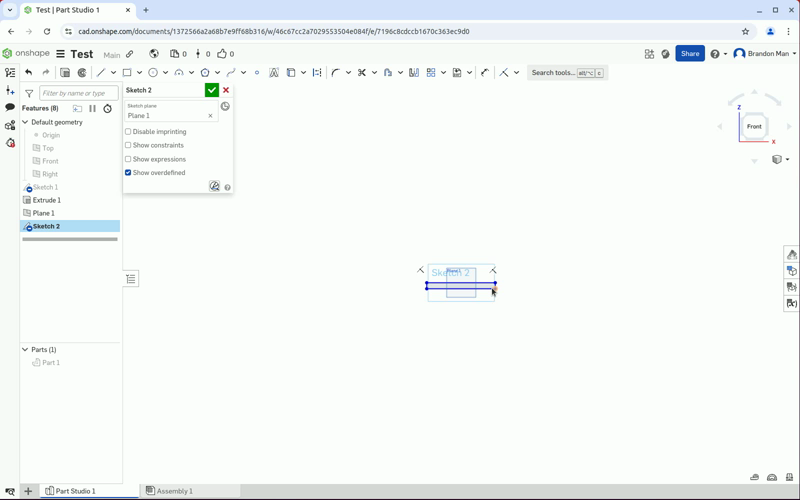
scroll(6)
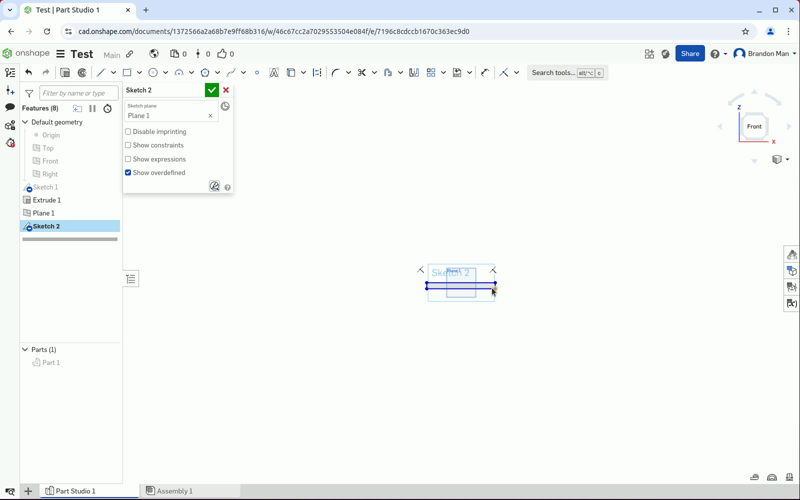
scroll(6)
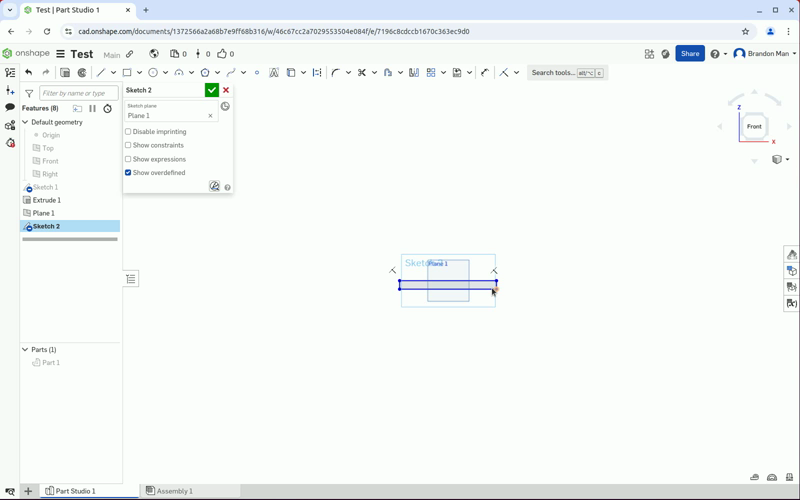
scroll(6)
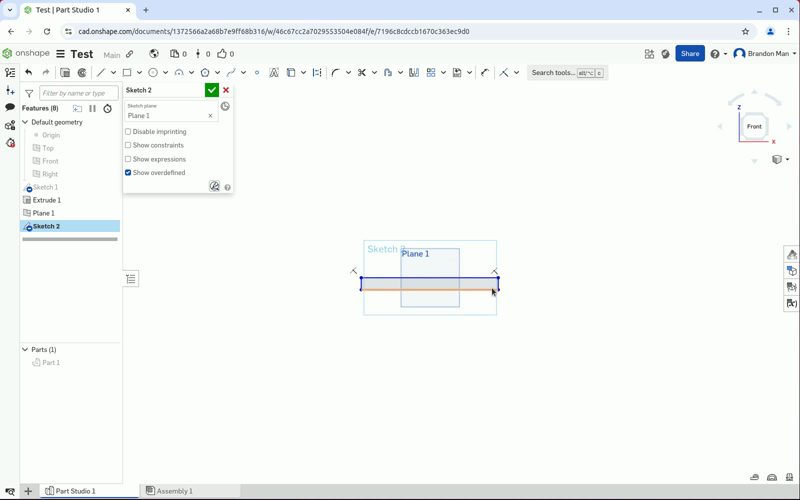
scroll(6)
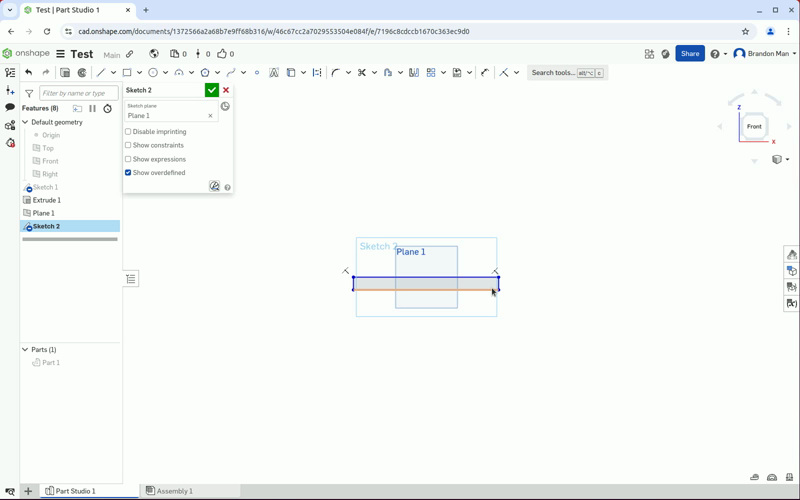
scroll(6)
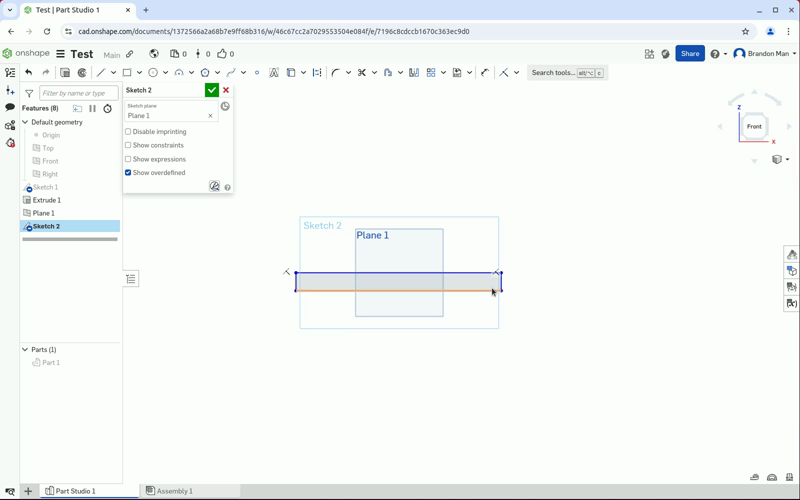
scroll(6)
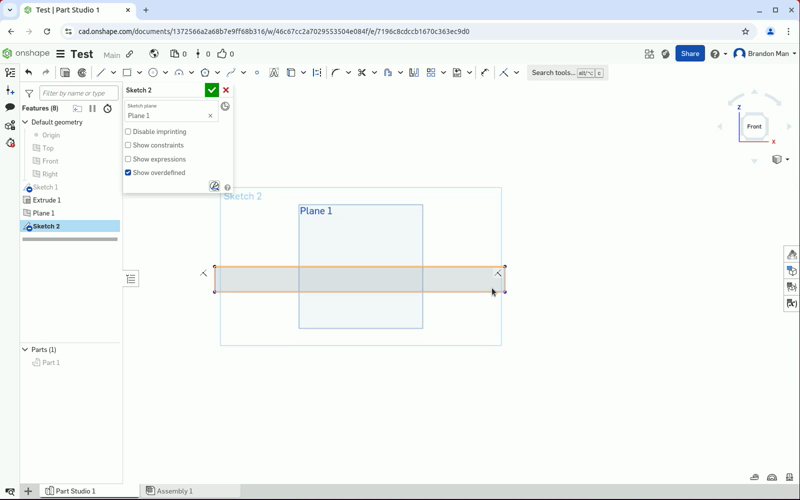
scroll(6)
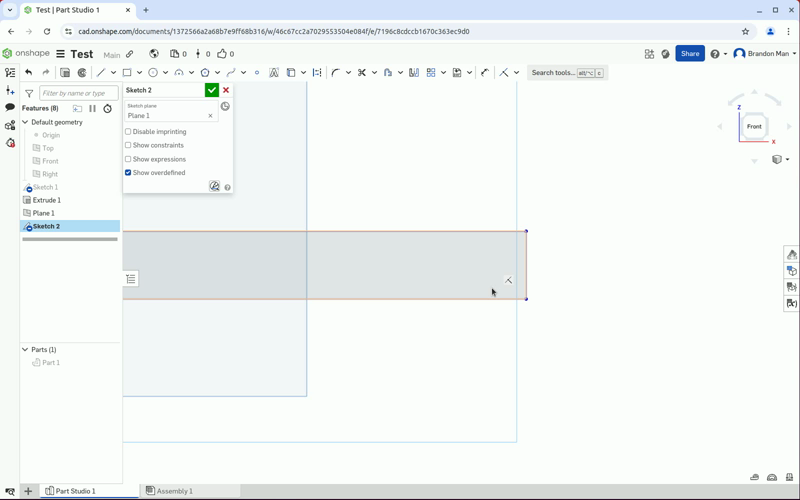
click(492, 287)
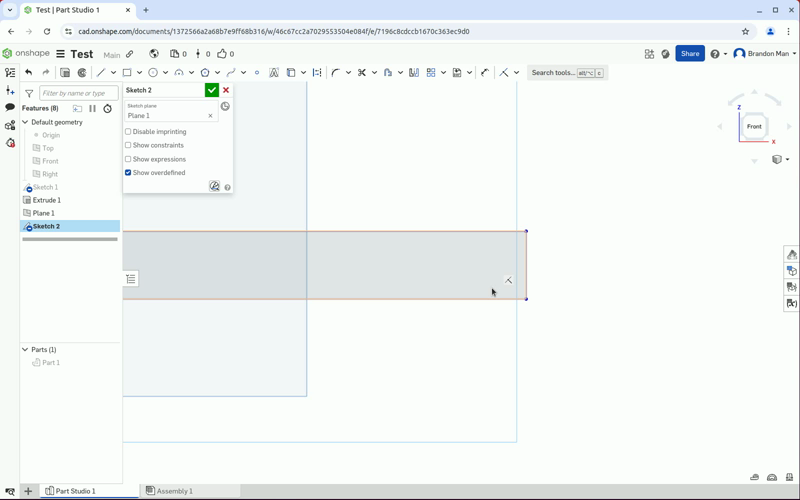
scroll(-6)
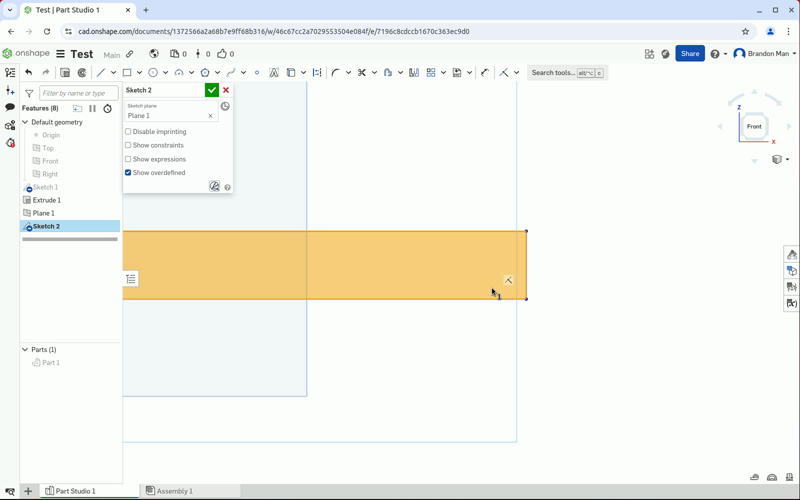
scroll(-6)
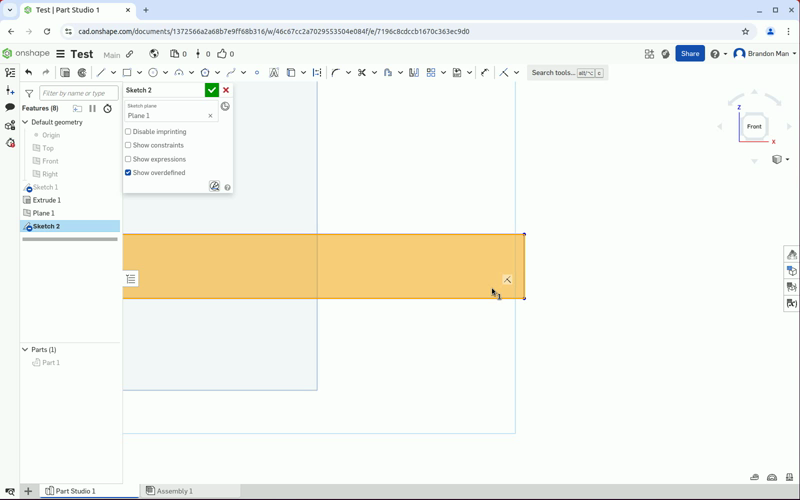
scroll(-6)
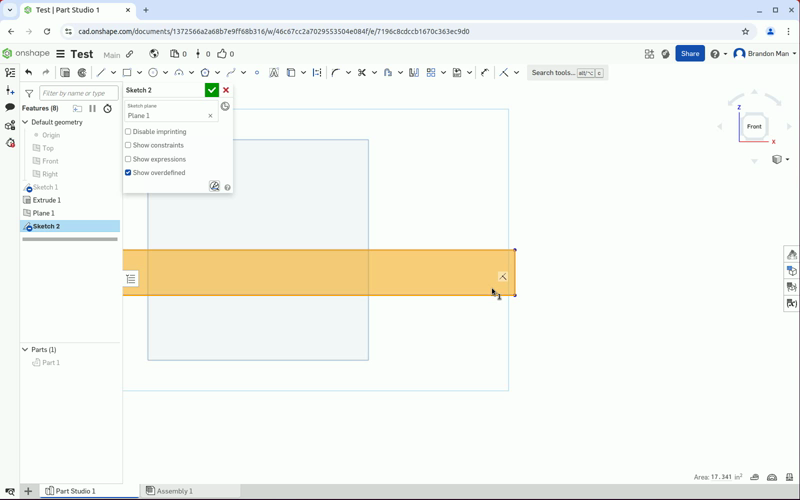
scroll(-6)
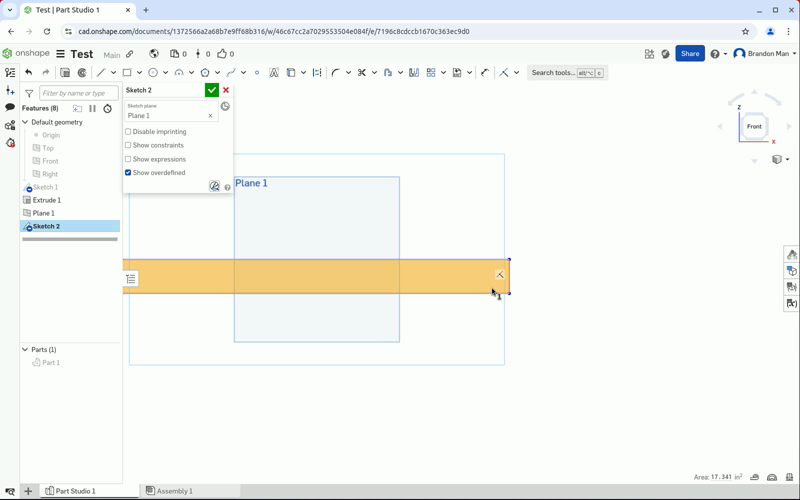
scroll(-6)
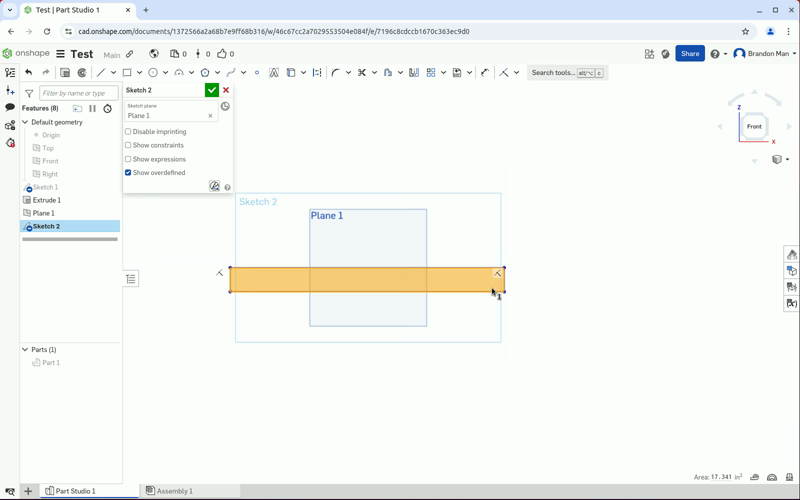
scroll(-6)
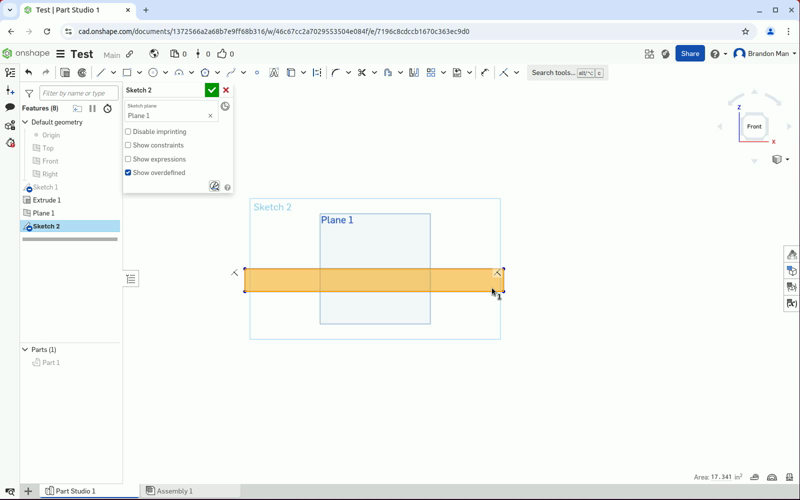
scroll(-6)
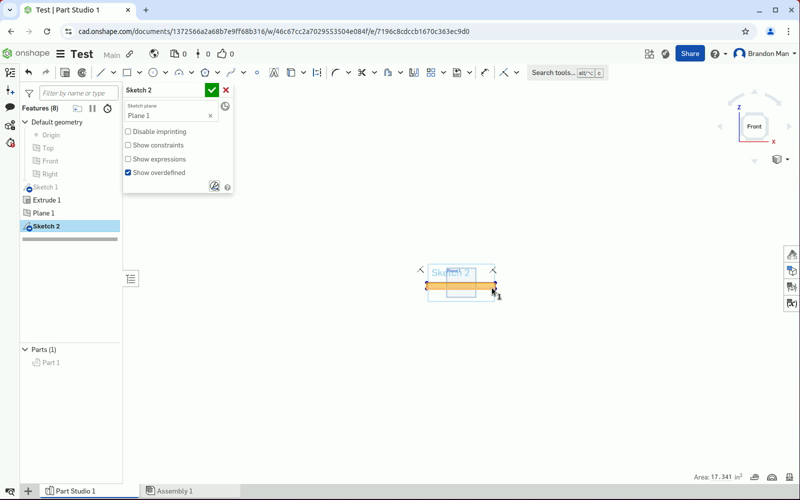
mouse_move(73, 352)
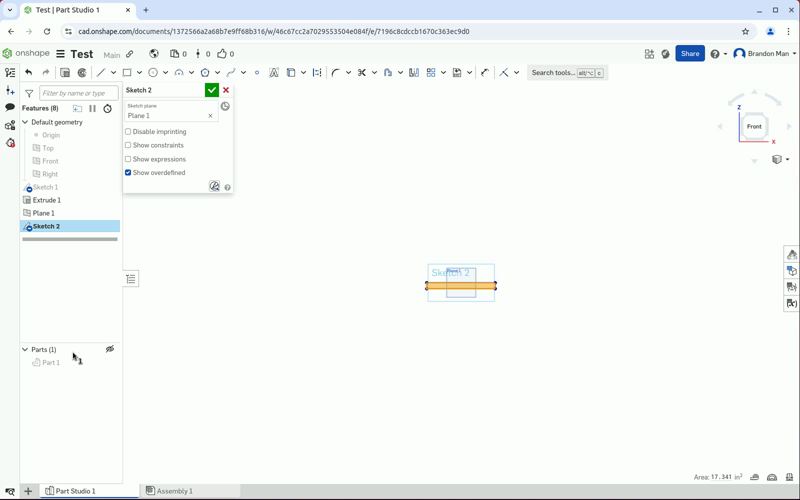
key(shift+y)
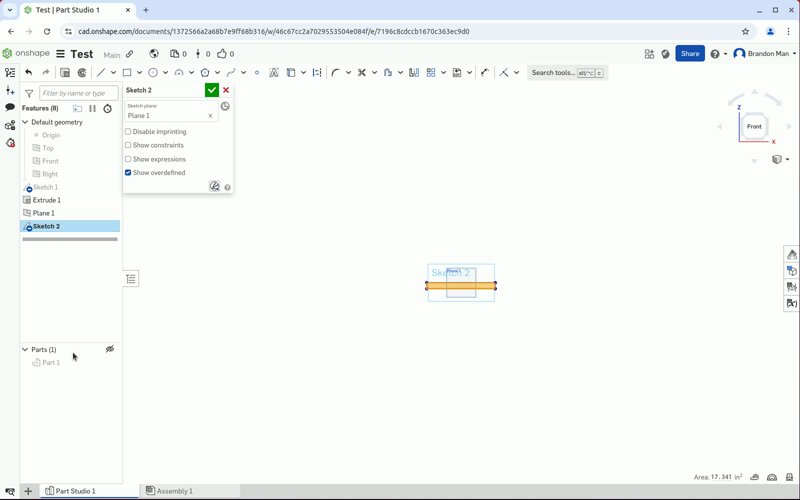
key(shift+e)
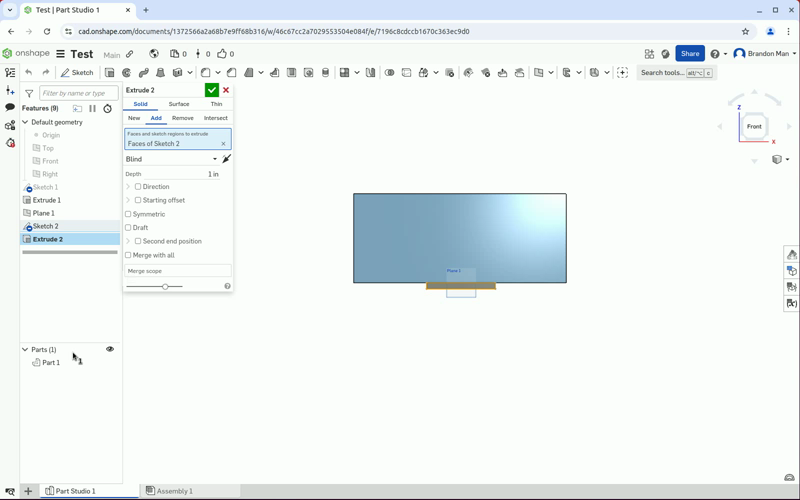
mouse_move(143, 106)
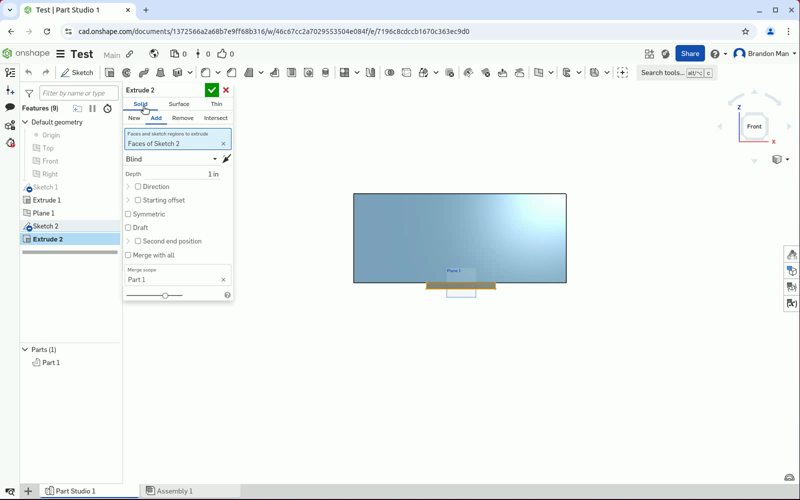
click(143, 106)
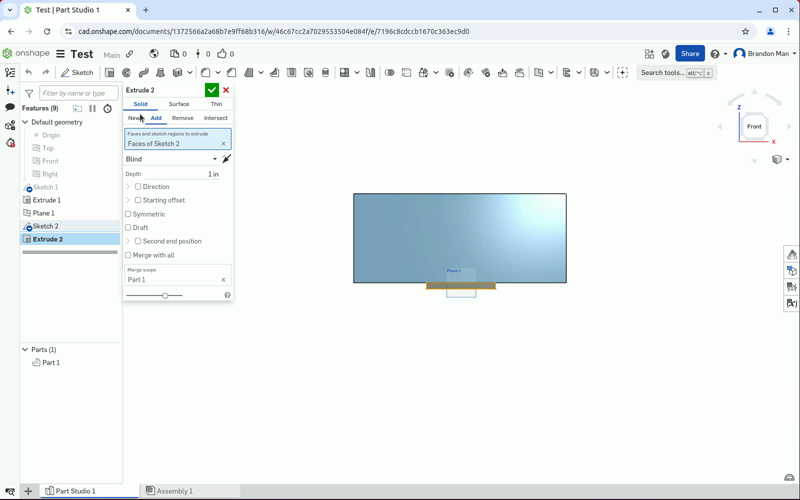
mouse_move(137, 120)
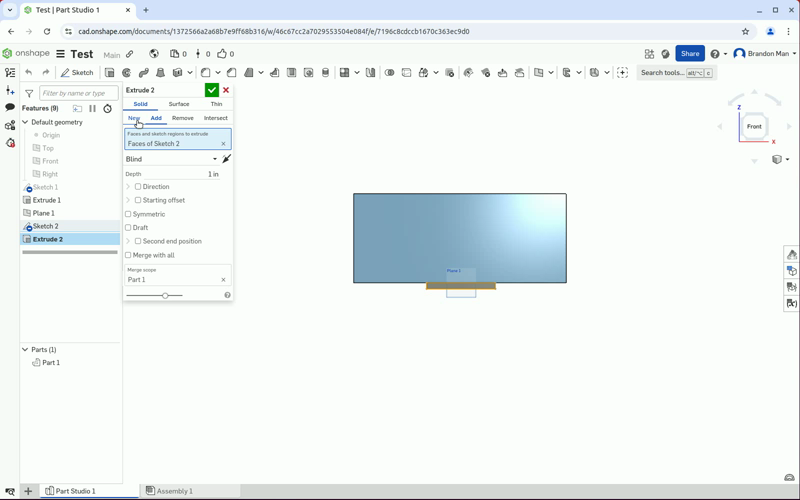
click(137, 120)
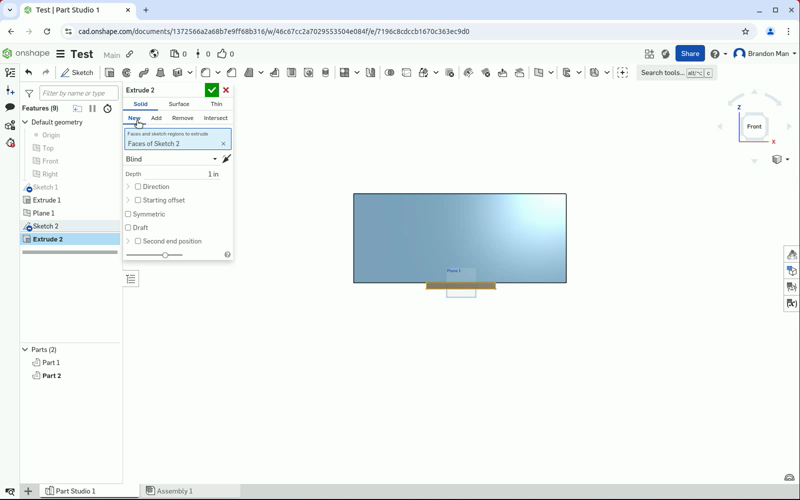
key(tab, 4)
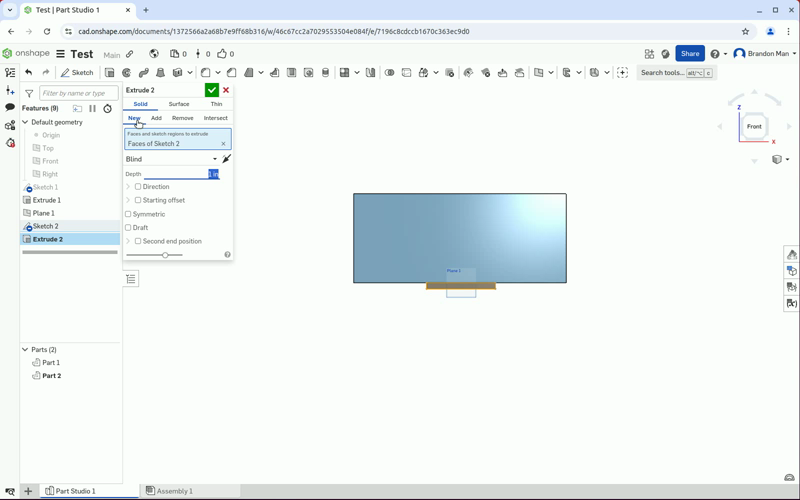
text(-1.204)
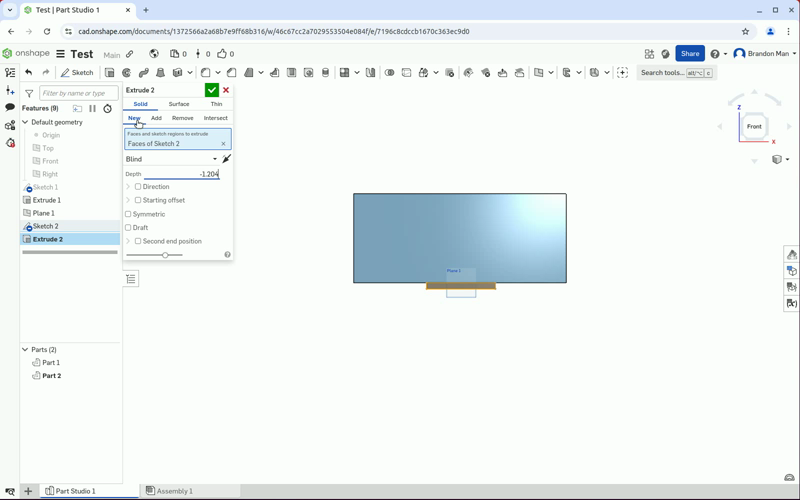
key(enter)
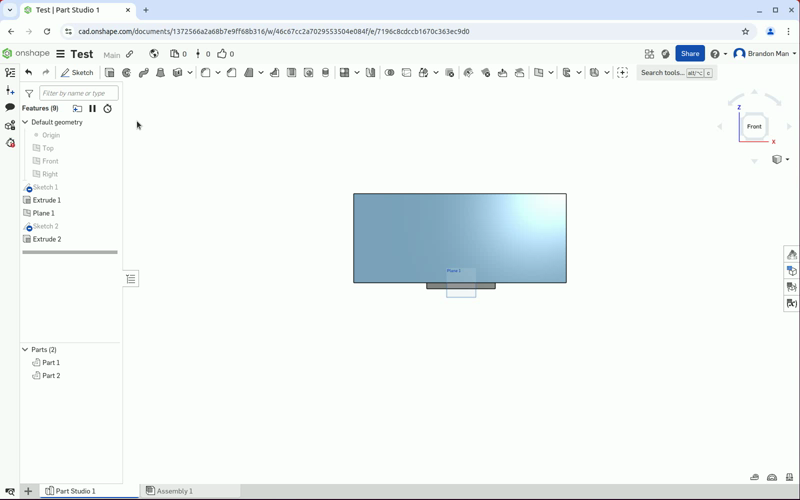
key(shift+h)
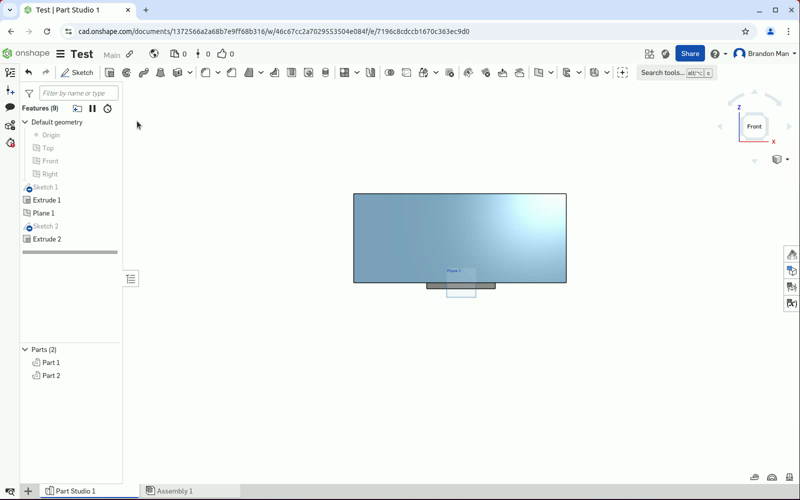
key(shift+h)
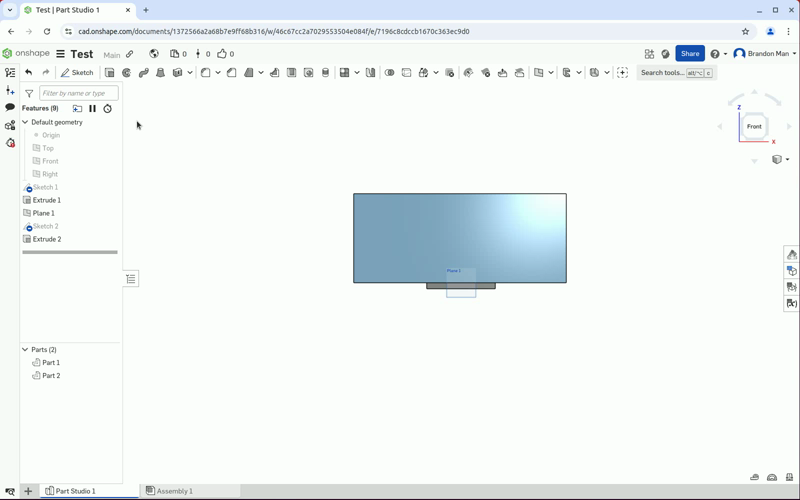
mouse_move(73, 189)
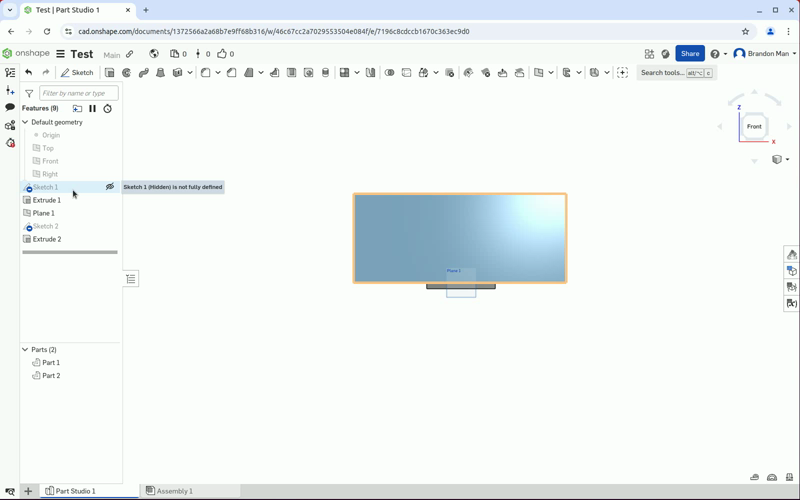
click(73, 189)
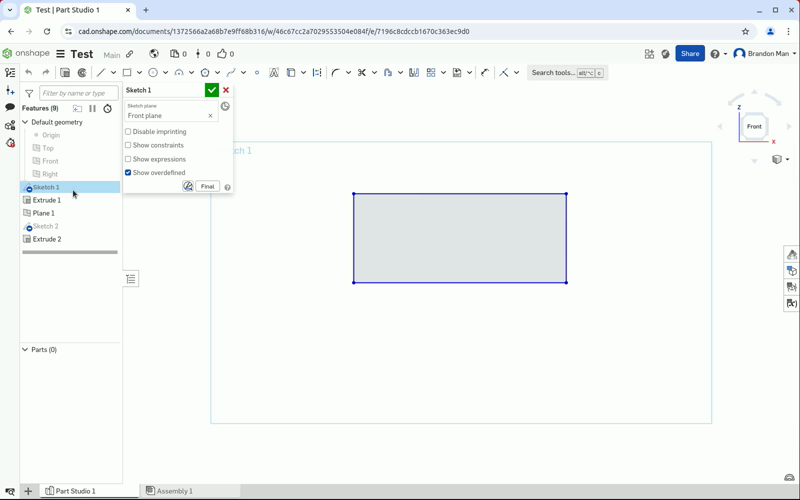
mouse_move(229, 92)
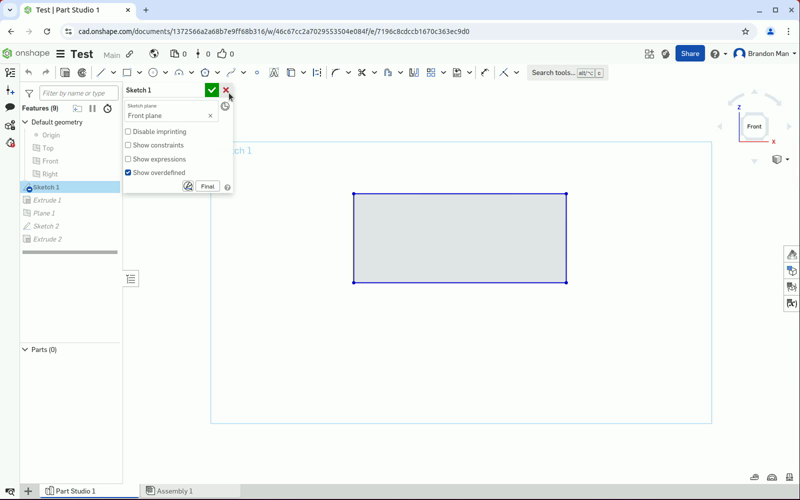
click(229, 92)
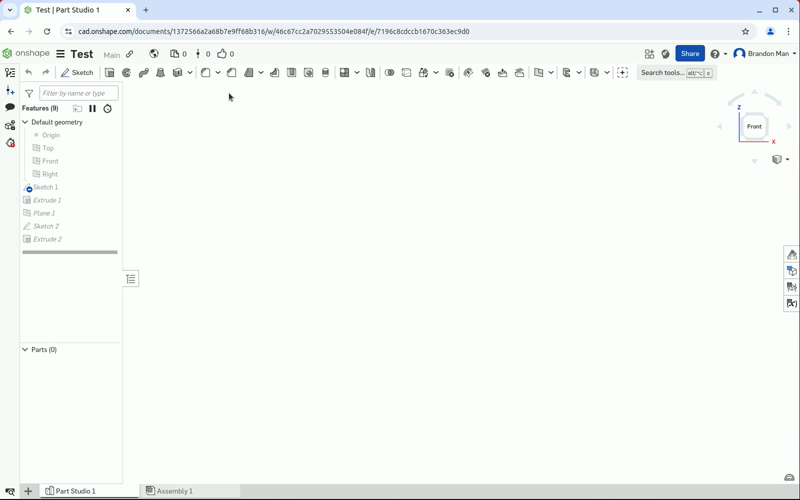
key(shift+s)
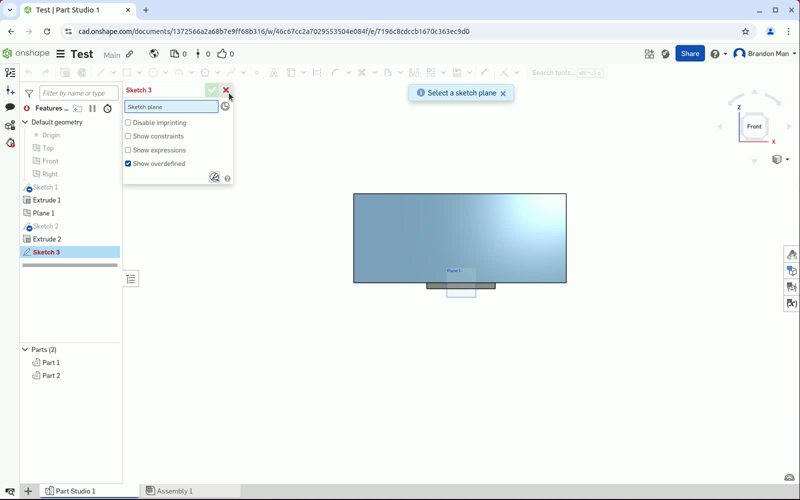
mouse_move(73, 215)
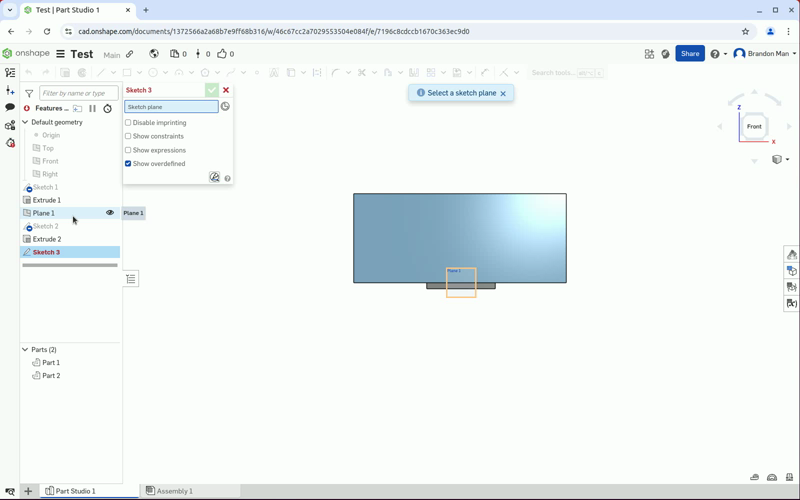
click(73, 215)
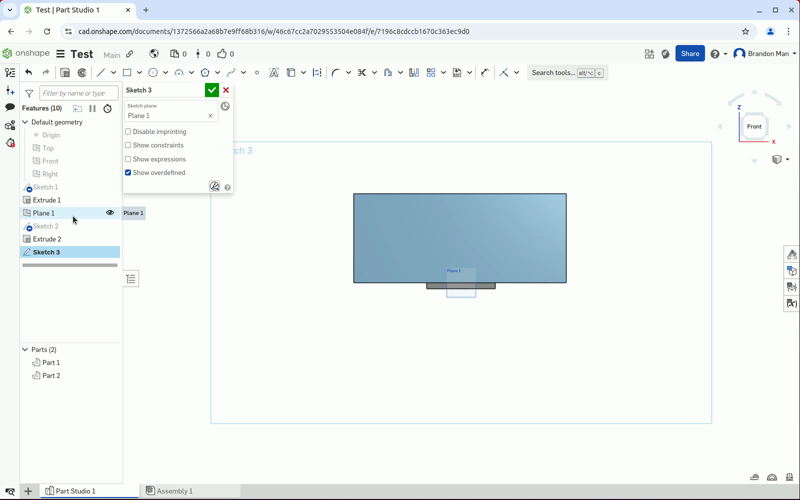
mouse_move(73, 352)
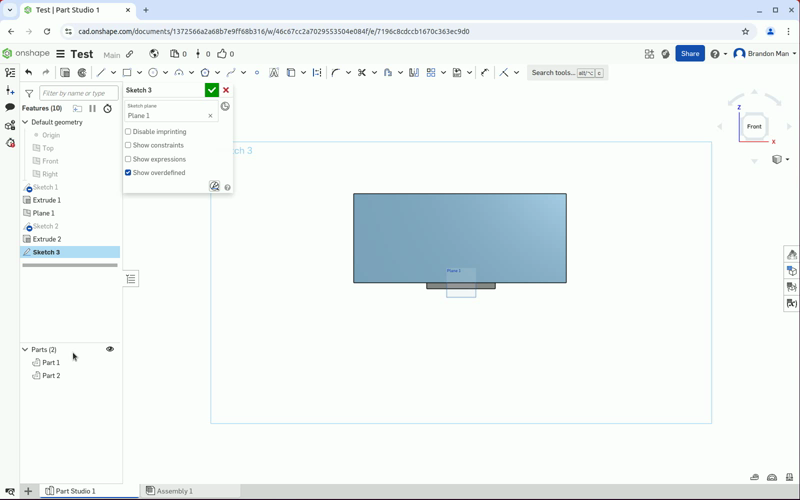
key(y)
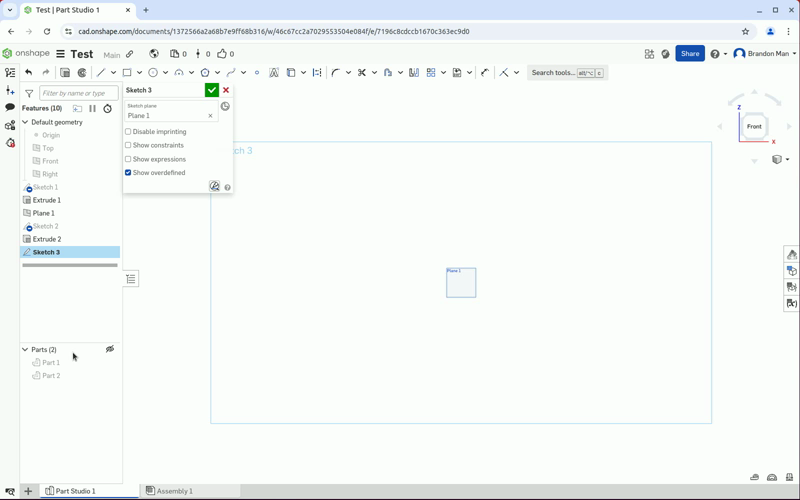
key(l)
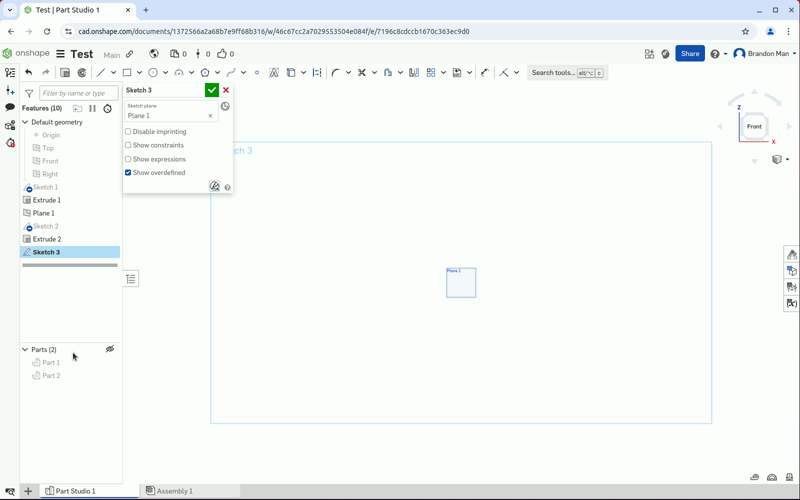
key_down(shift)
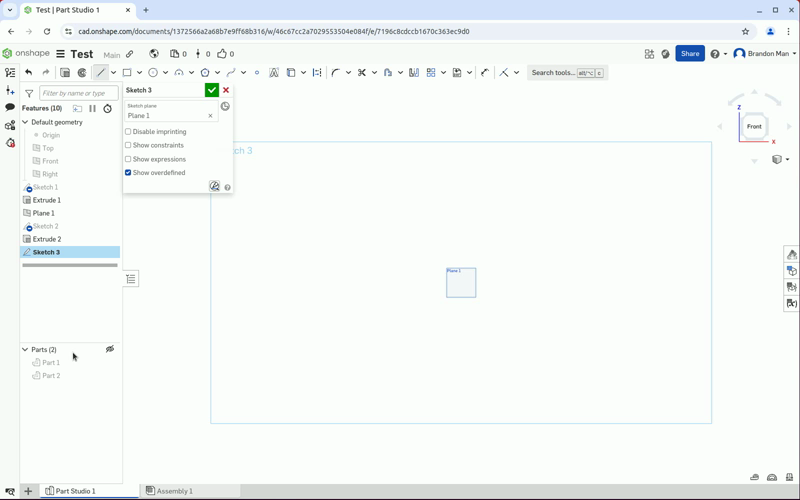
mouse_move(348, 260)
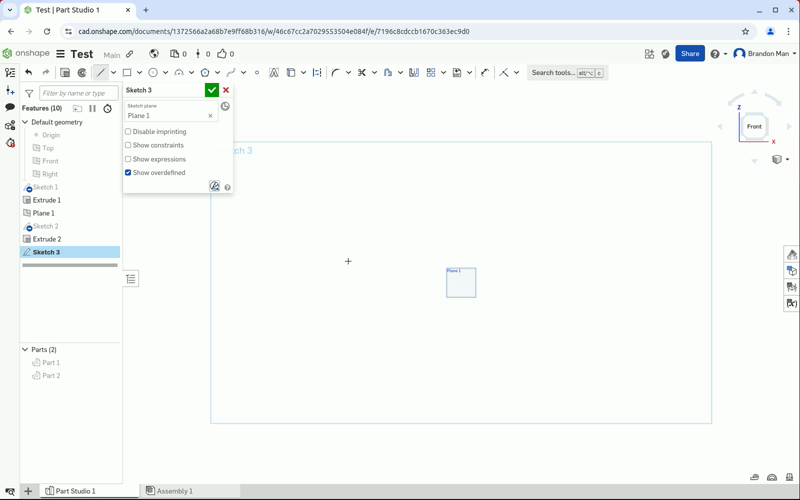
click(348, 260)
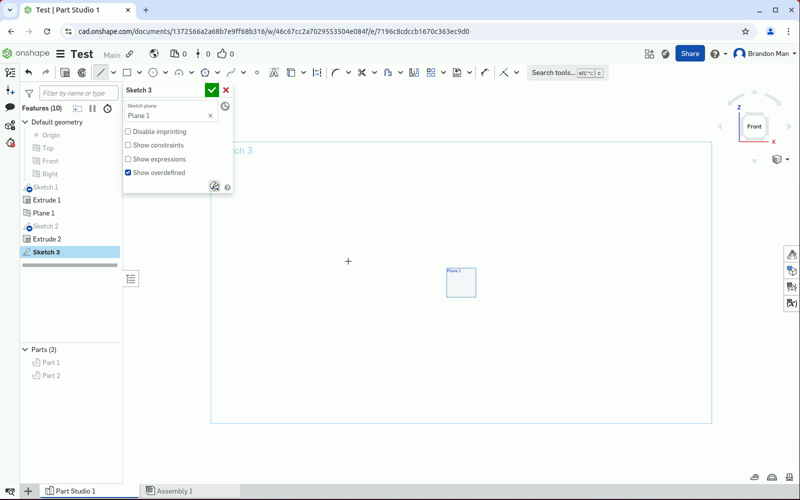
key_up(shift)
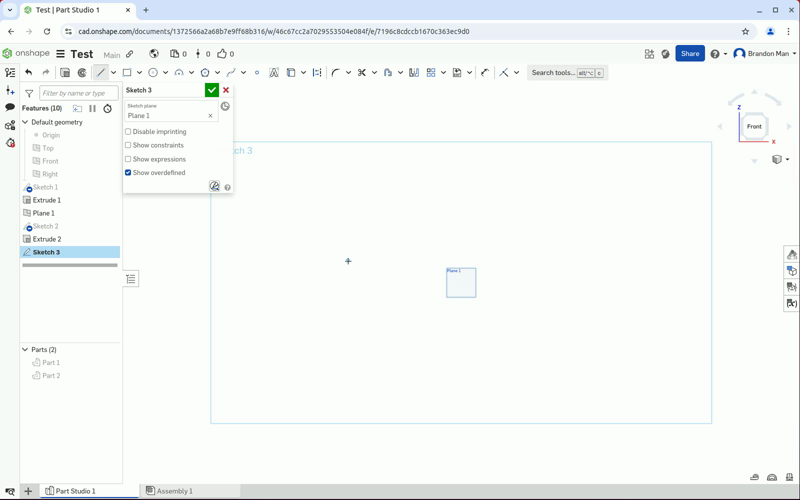
key_down(shift)
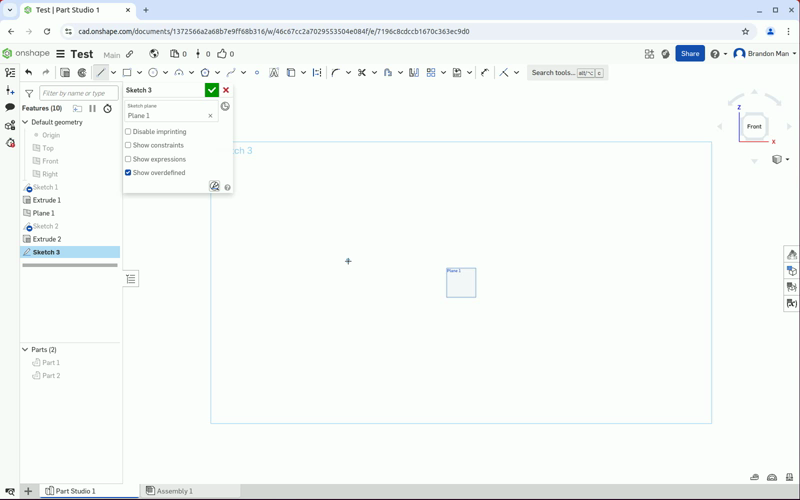
mouse_move(378, 260)
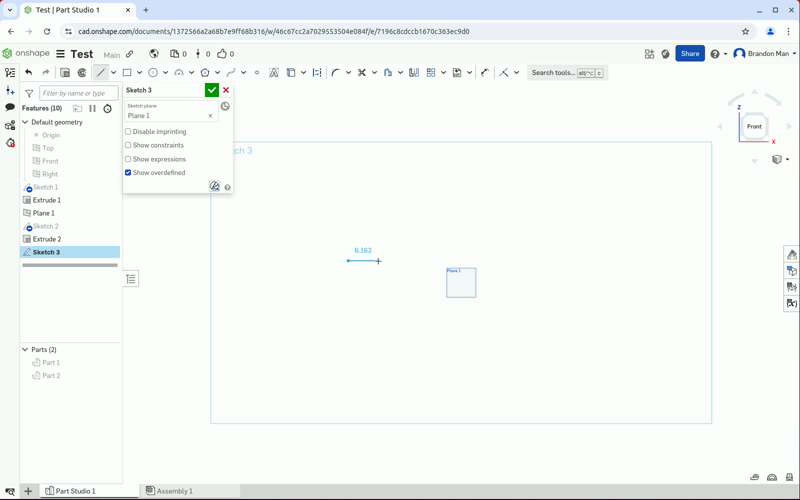
mouse_move(353, 260)
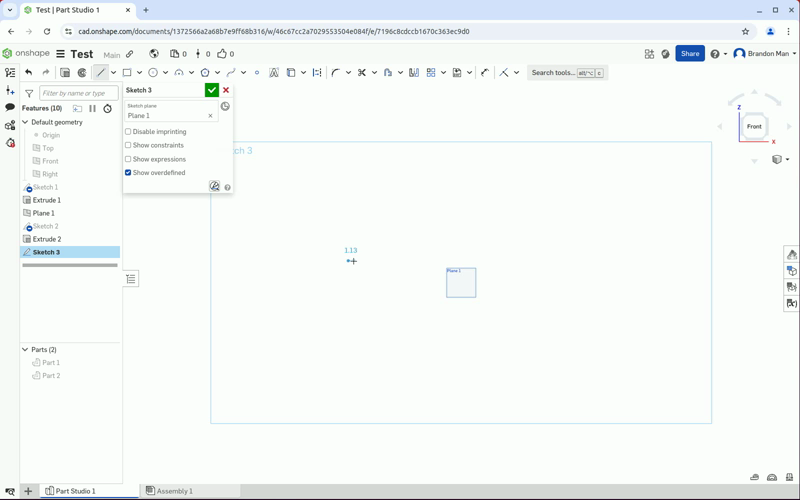
scroll(6)
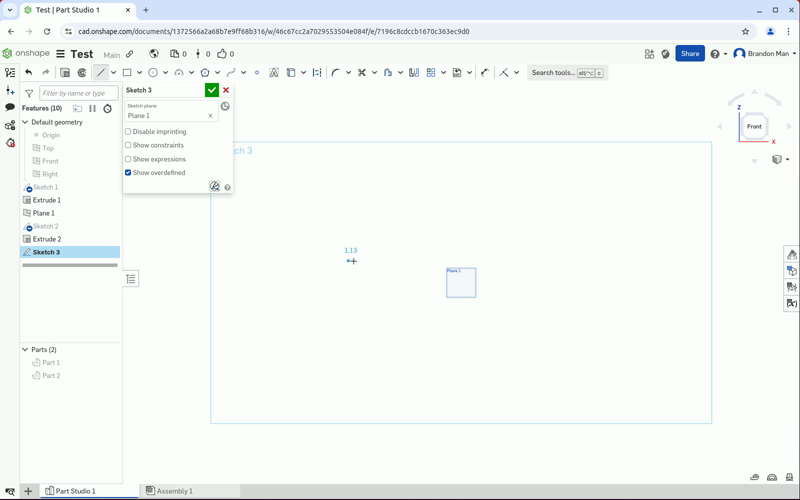
scroll(6)
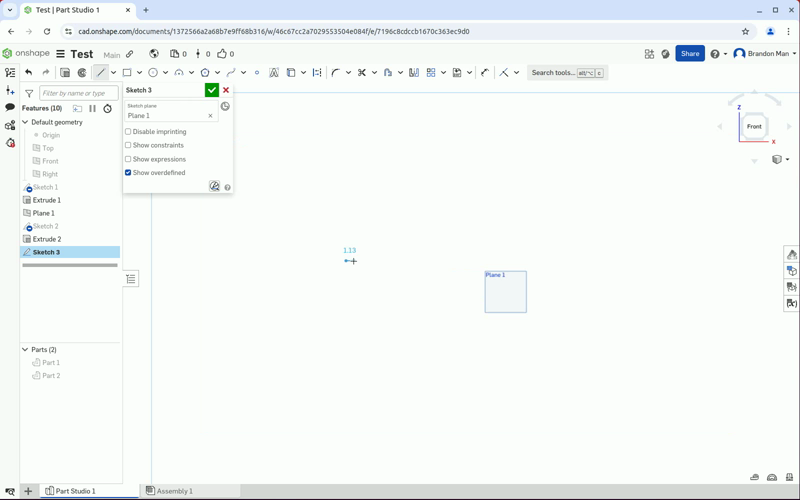
scroll(6)
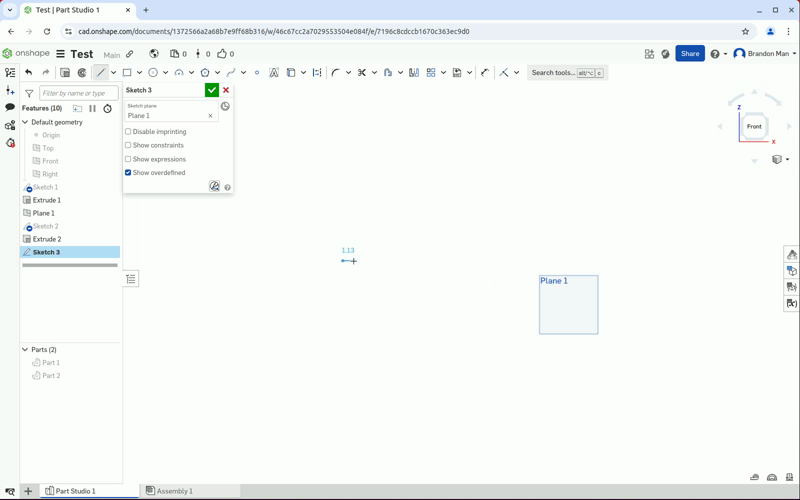
scroll(6)
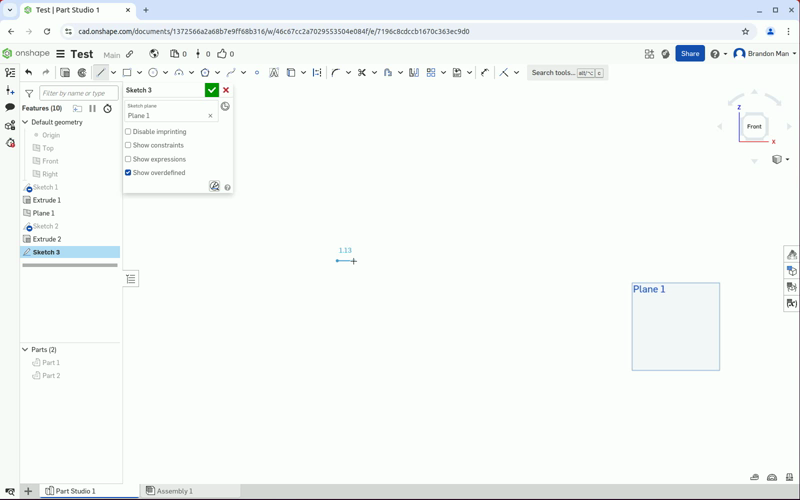
scroll(6)
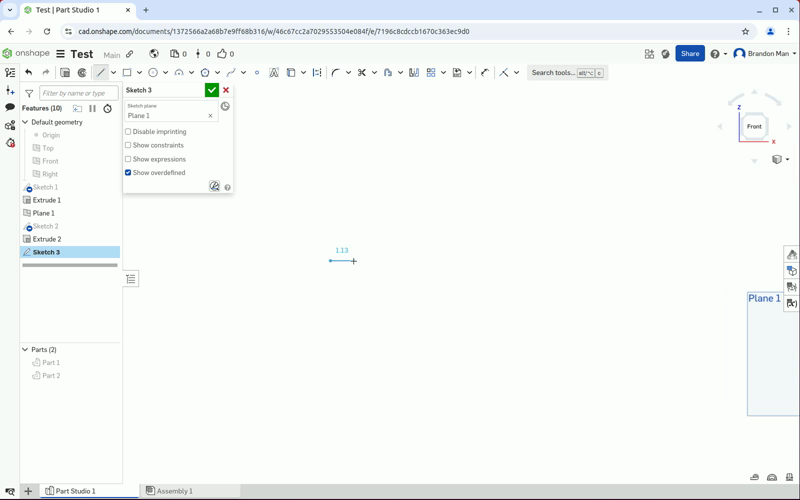
scroll(6)
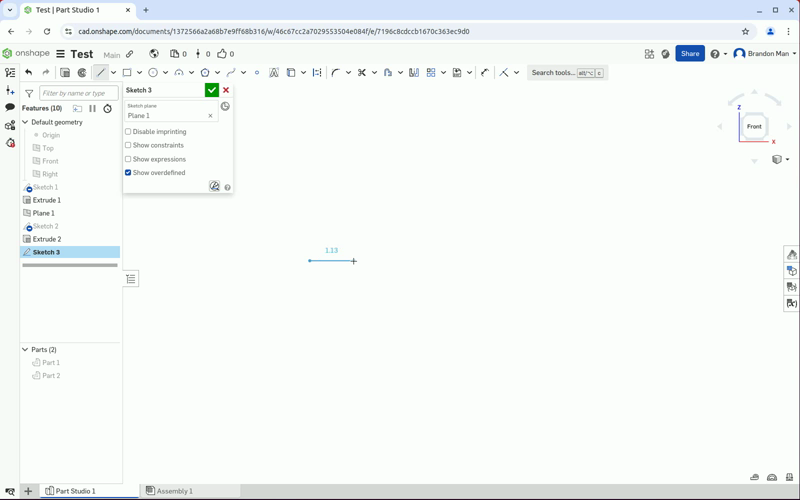
scroll(6)
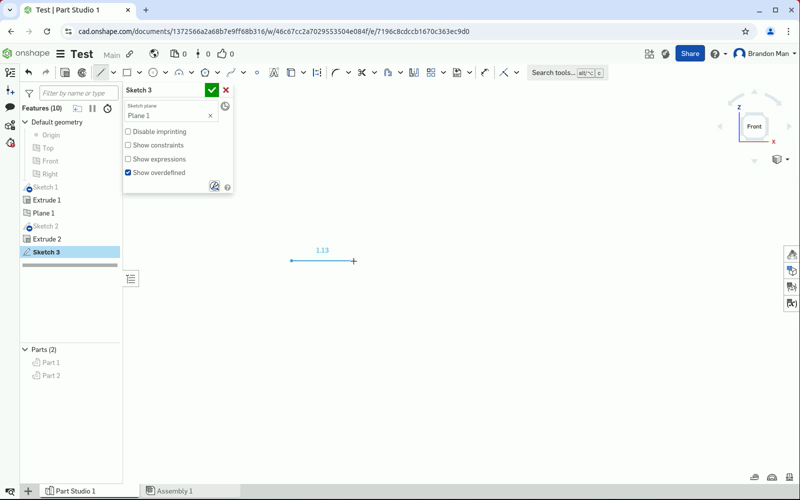
click(353, 260)
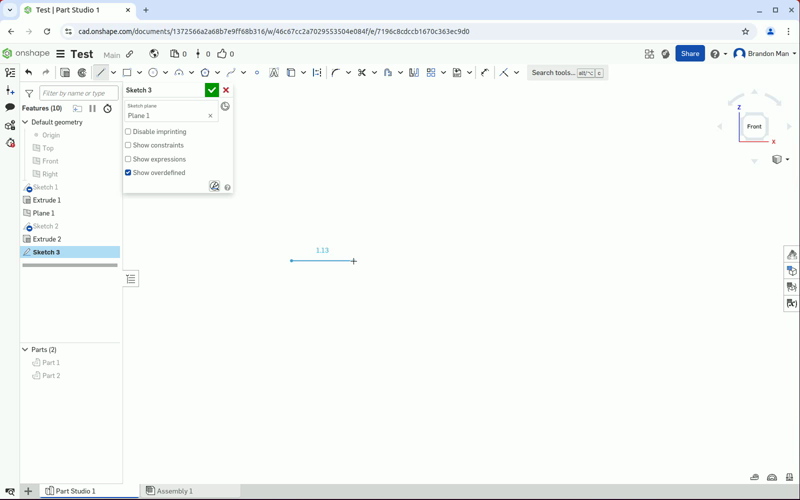
scroll(-6)
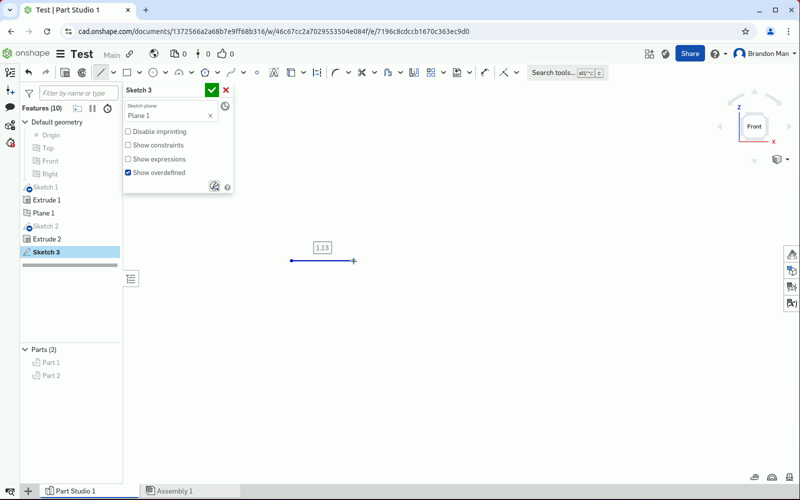
scroll(-6)
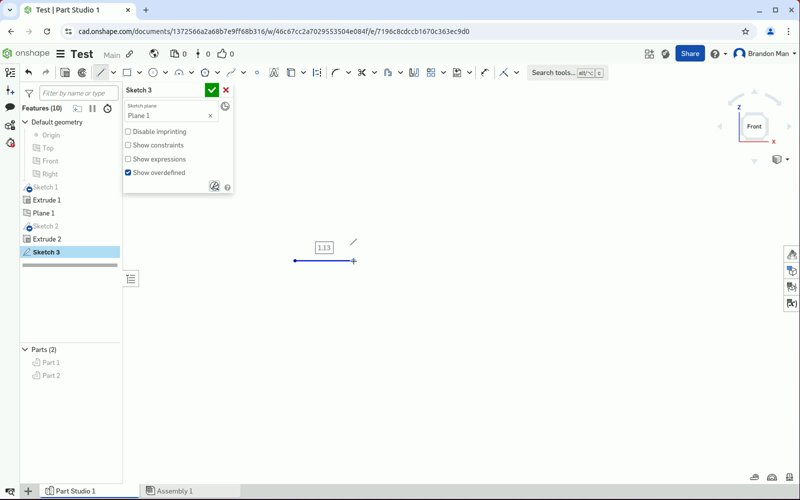
scroll(-6)
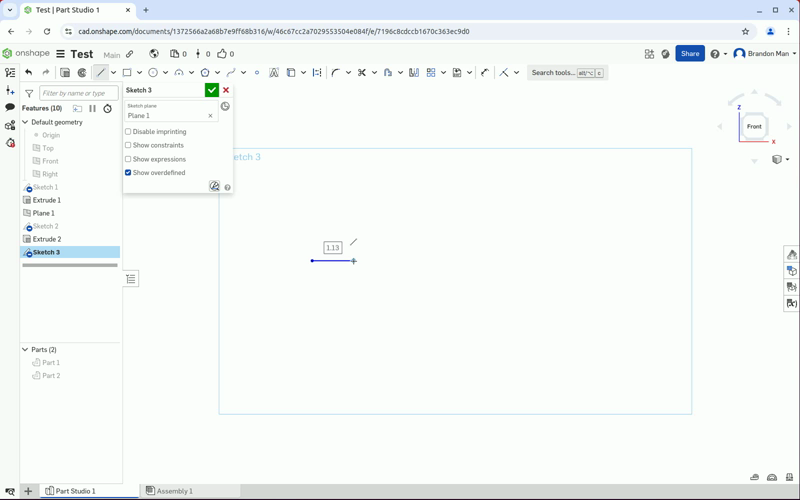
scroll(-6)
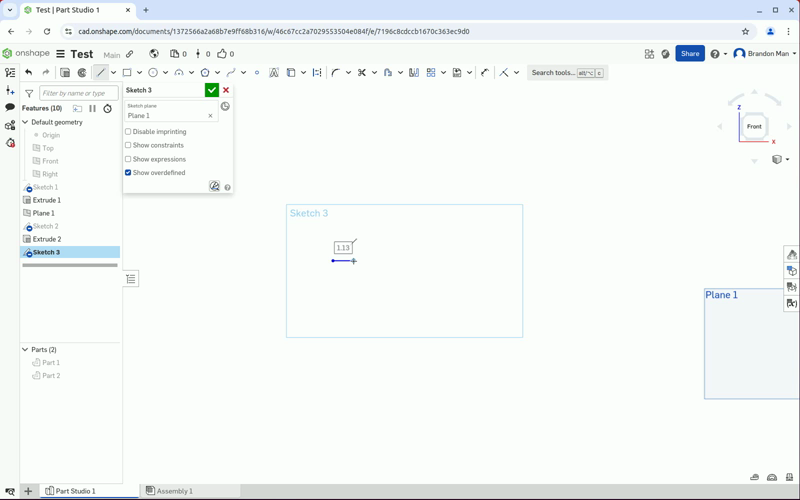
scroll(-6)
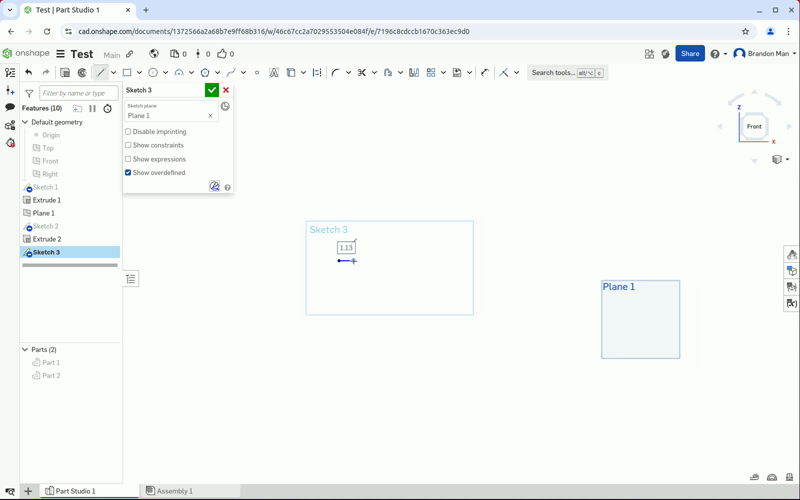
scroll(-6)
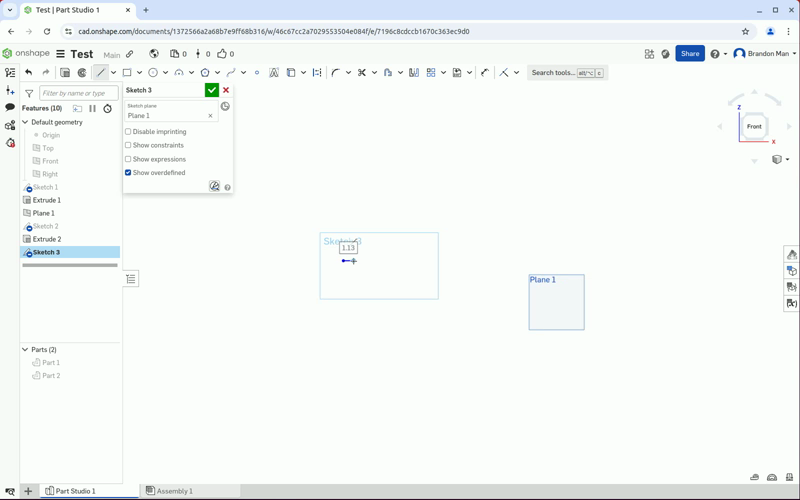
scroll(-6)
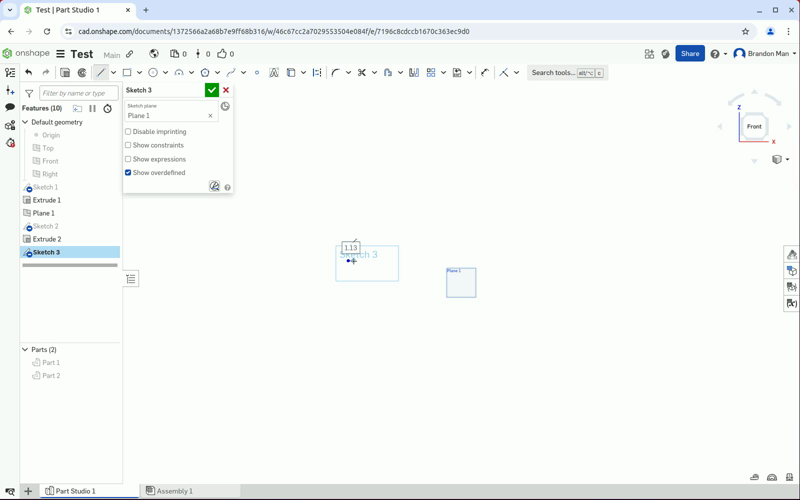
key_up(shift)
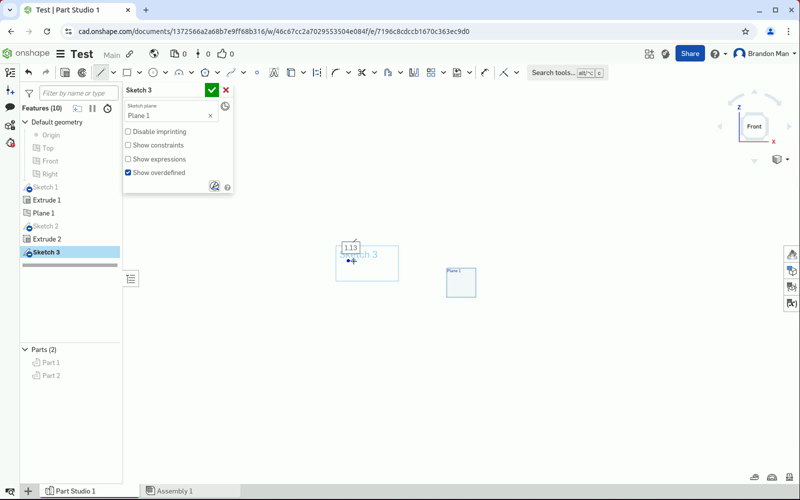
key_down(shift)
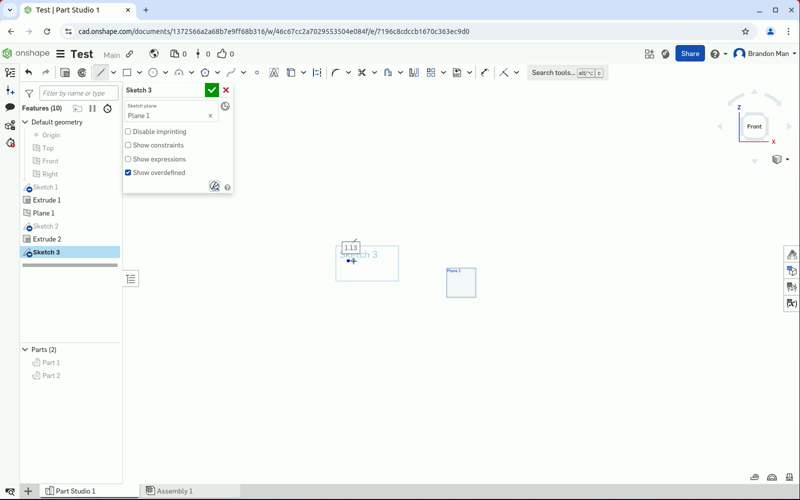
mouse_move(383, 260)
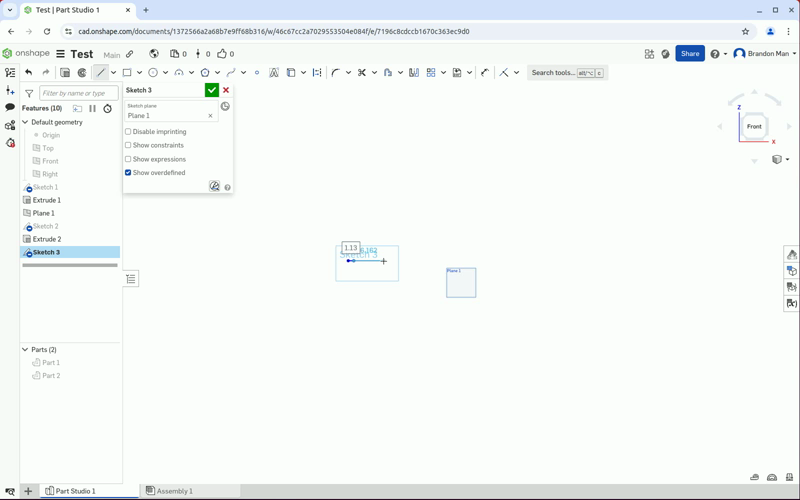
mouse_move(353, 215)
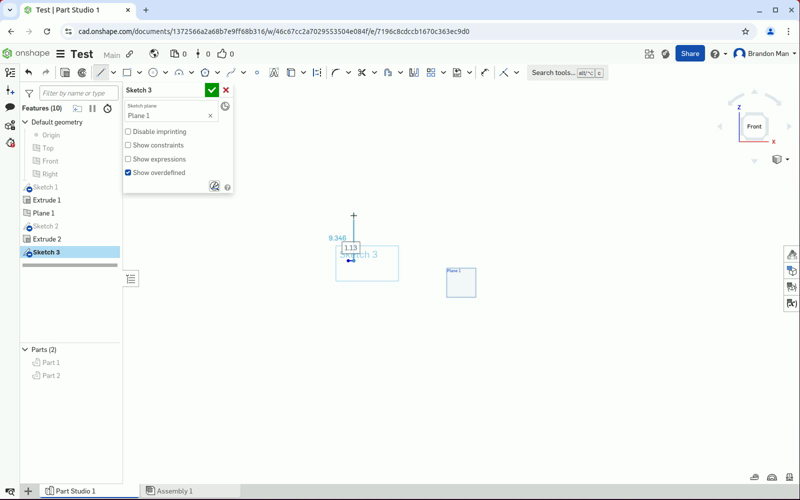
click(353, 215)
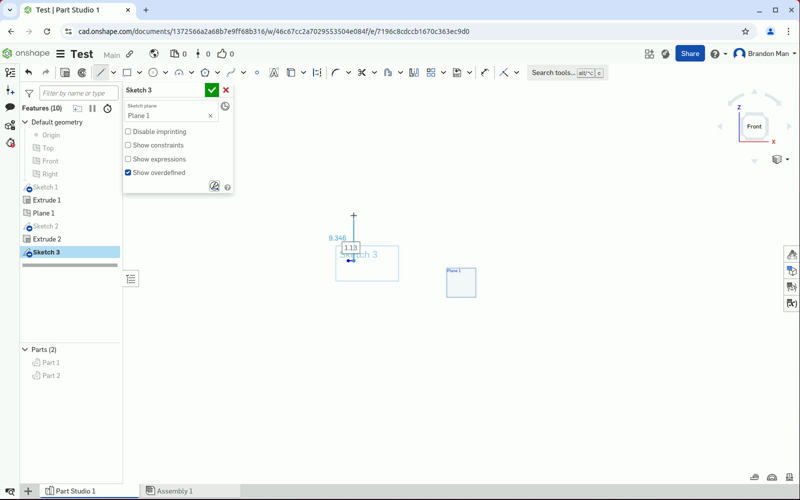
key_up(shift)
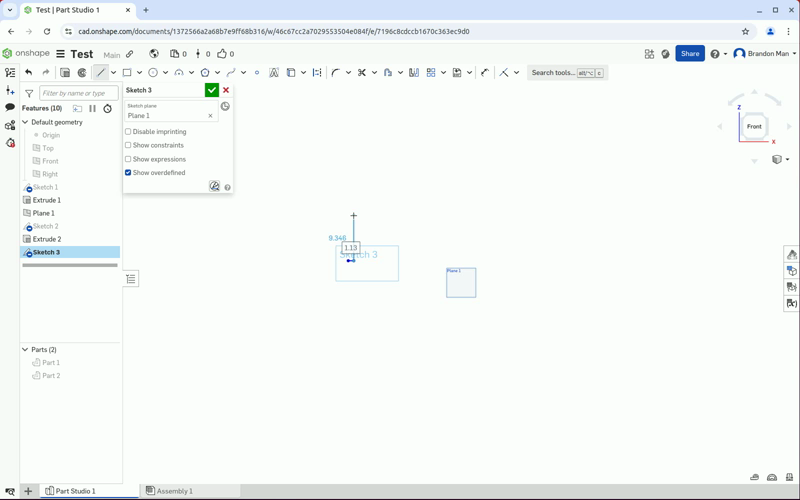
key_down(shift)
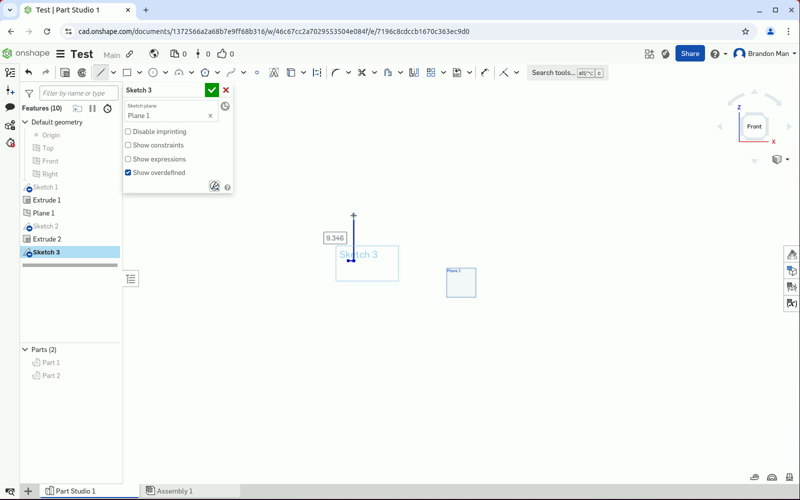
mouse_move(383, 215)
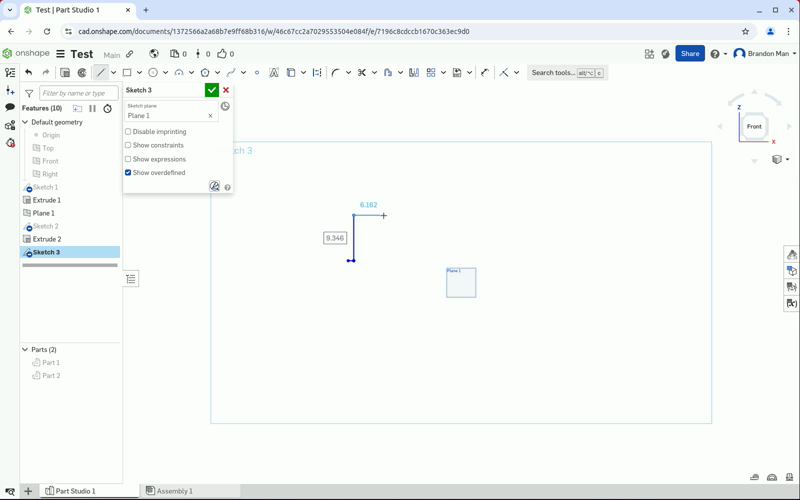
mouse_move(348, 215)
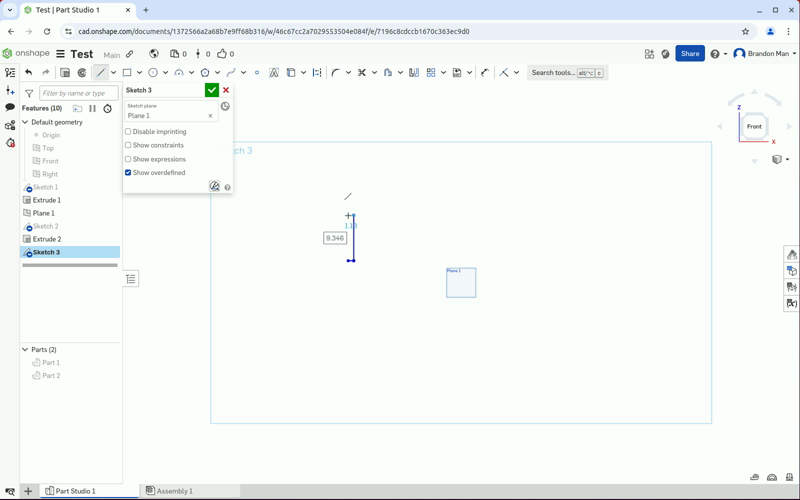
scroll(6)
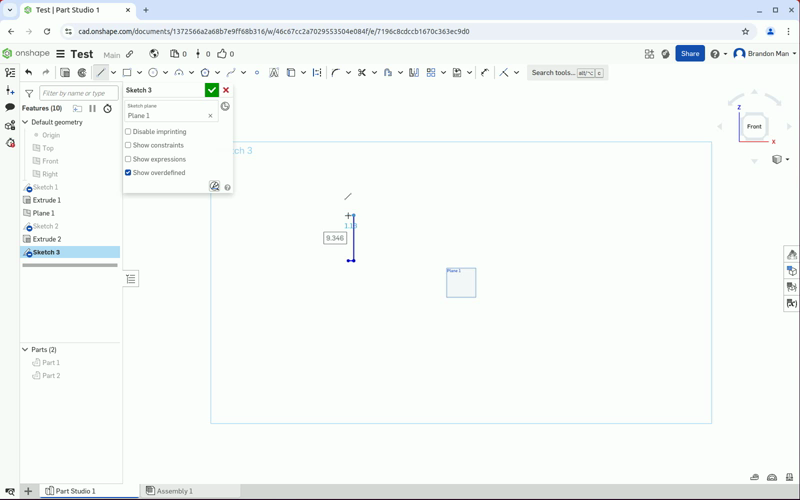
scroll(6)
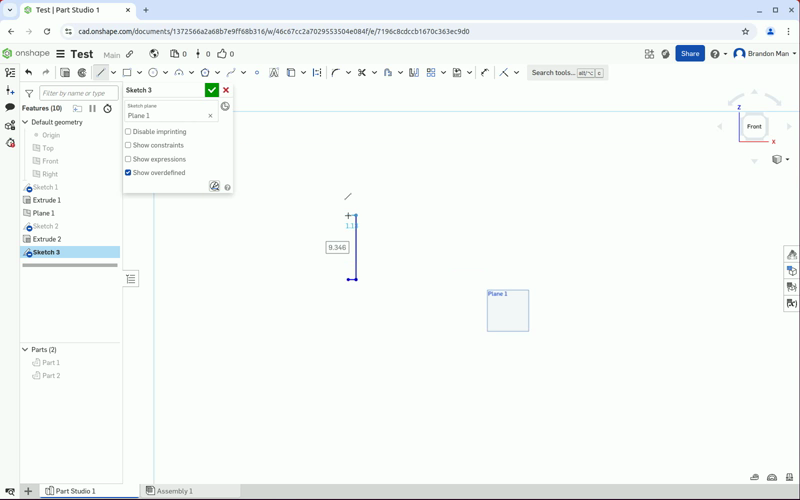
scroll(6)
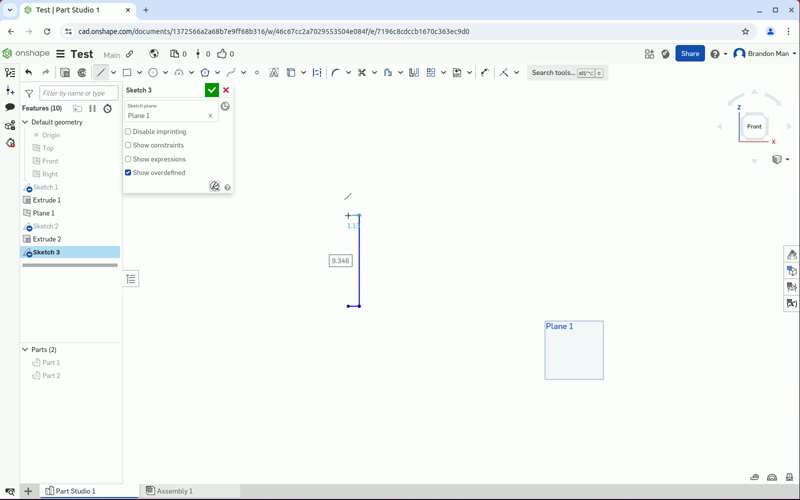
scroll(6)
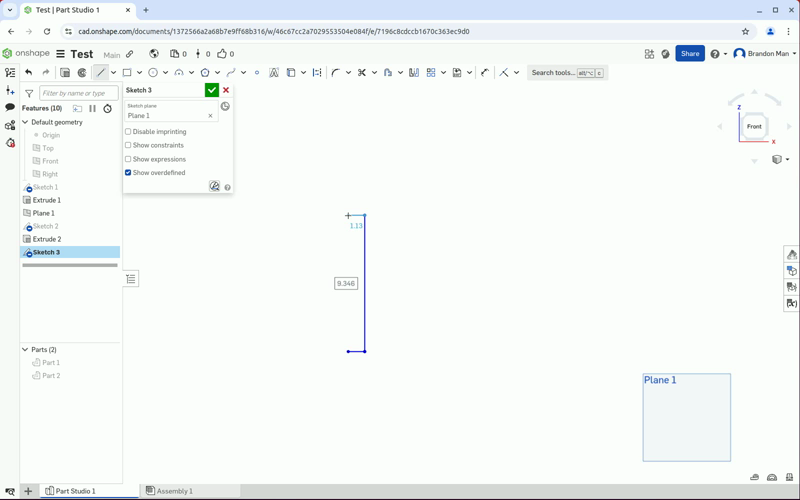
scroll(6)
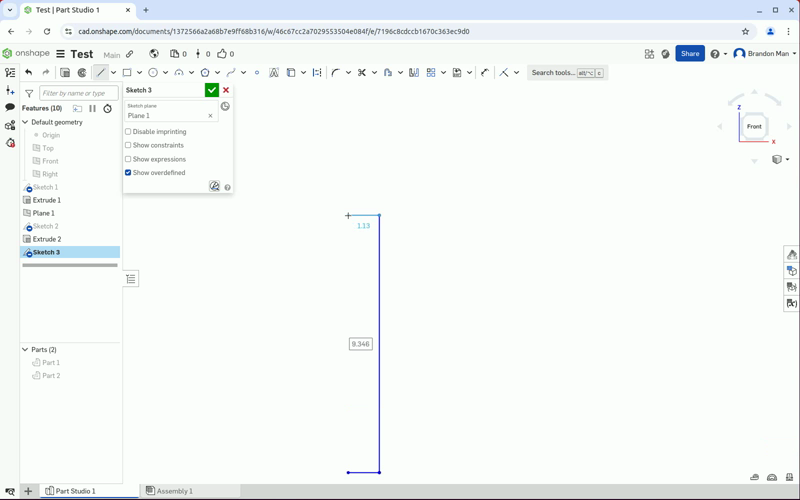
scroll(6)
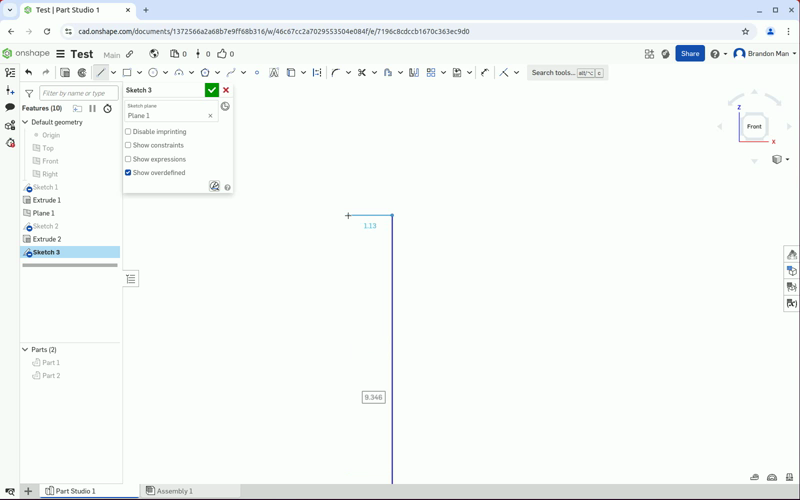
scroll(6)
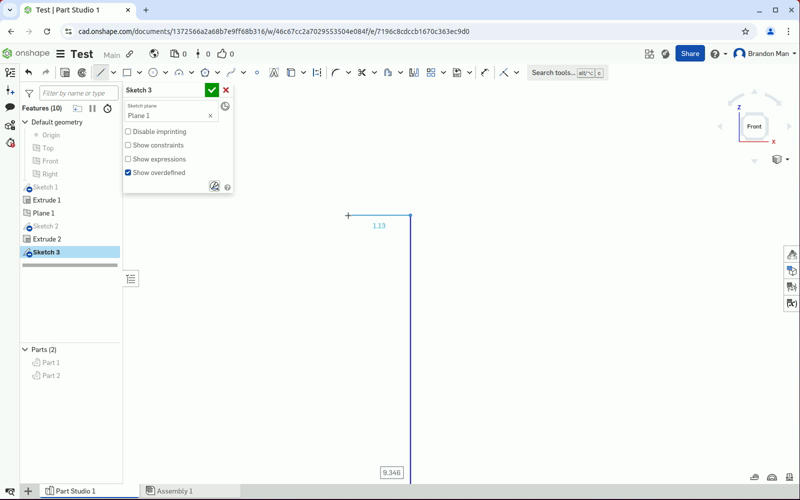
click(348, 215)
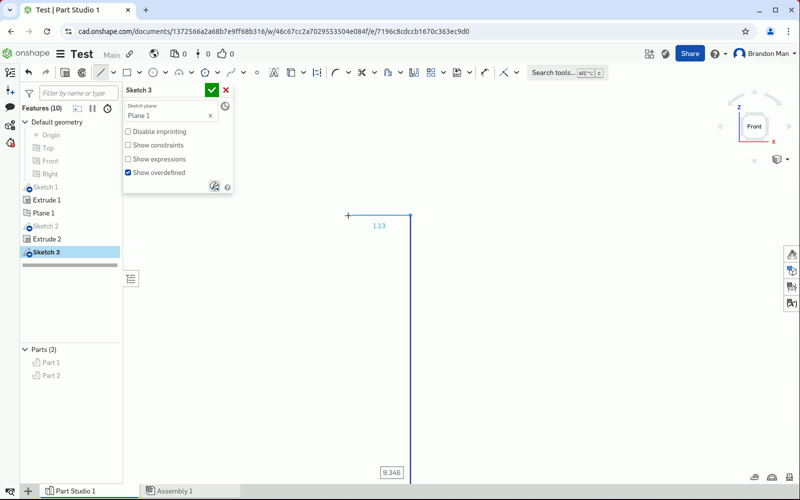
scroll(-6)
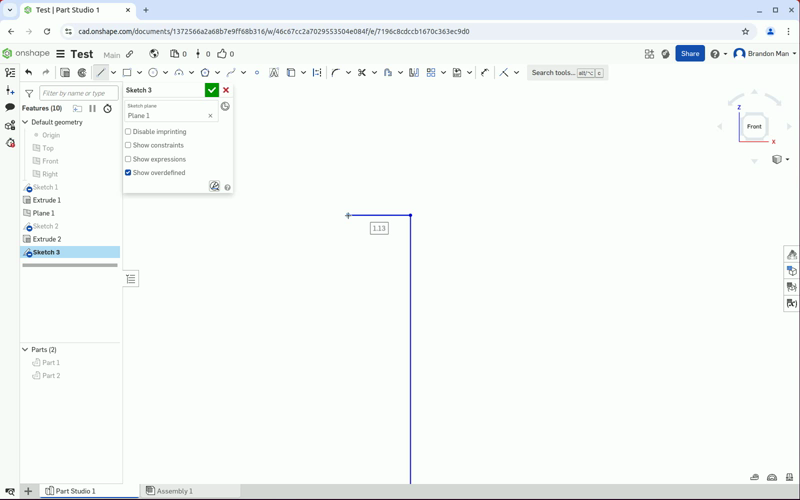
scroll(-6)
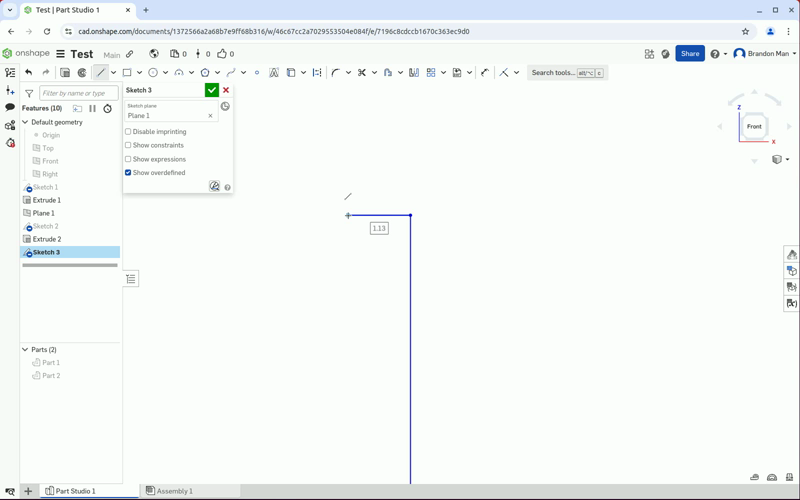
scroll(-6)
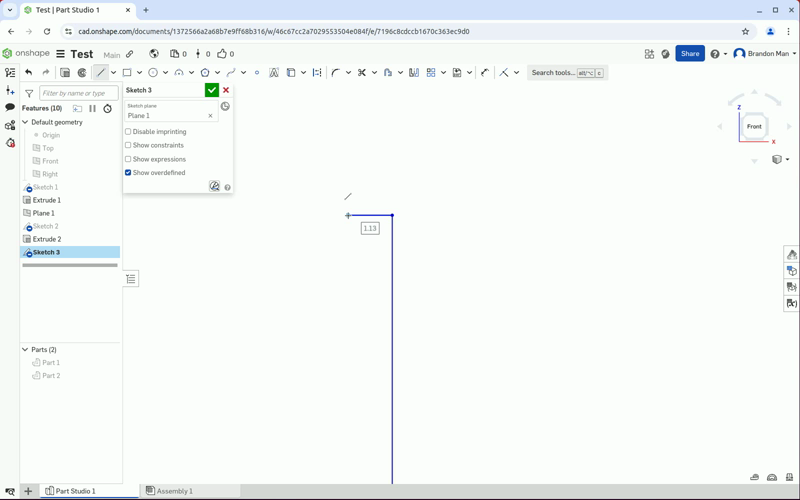
scroll(-6)
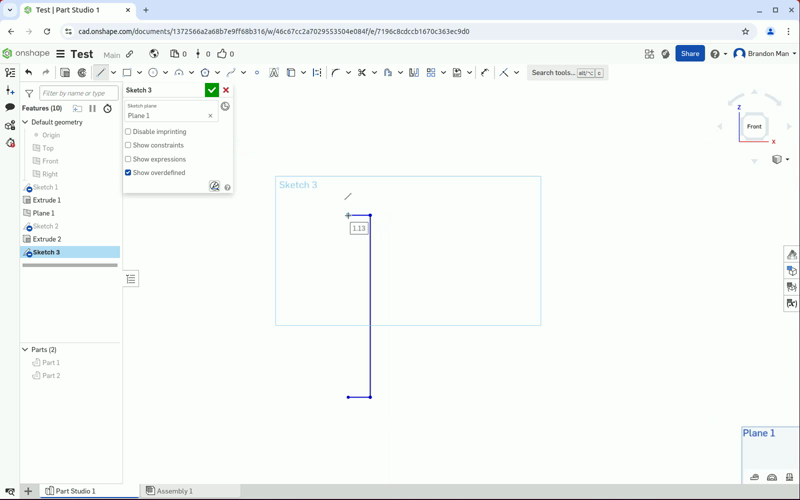
scroll(-6)
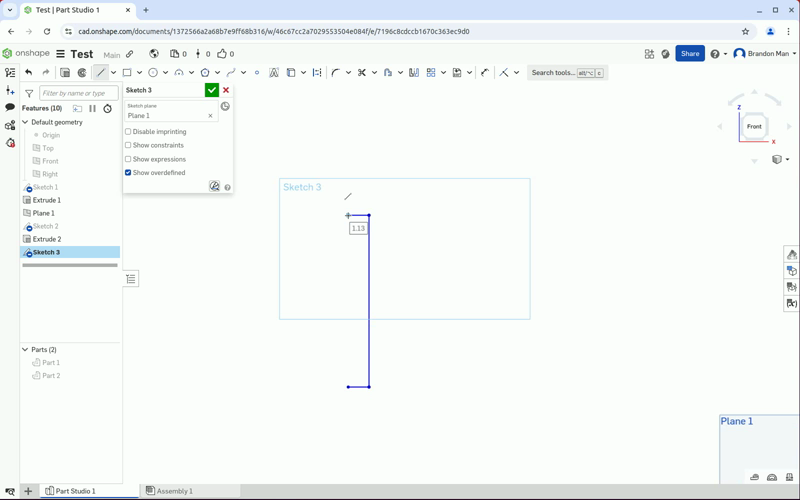
scroll(-6)
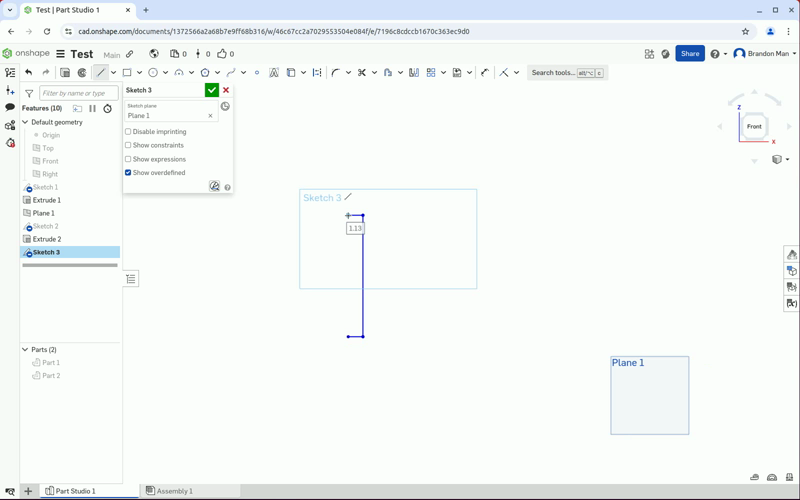
scroll(-6)
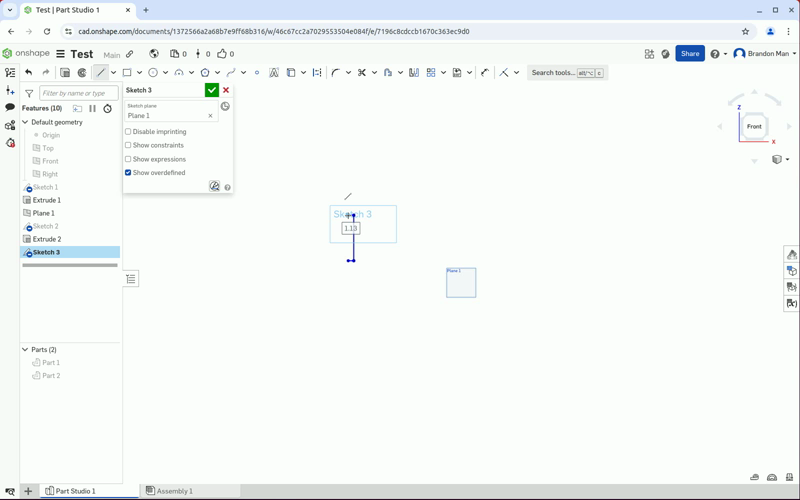
key_up(shift)
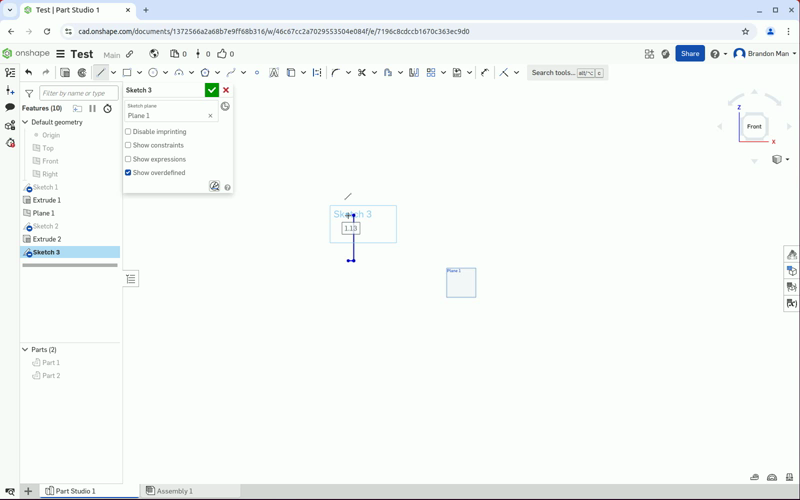
mouse_move(378, 215)
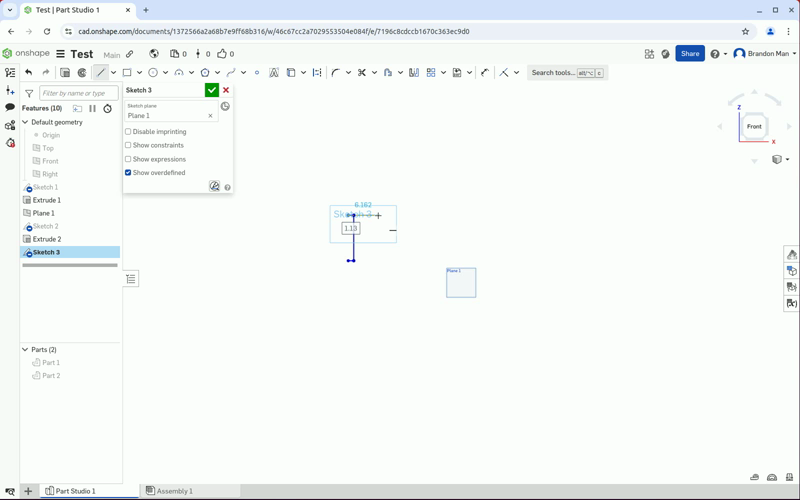
key_down(shift)
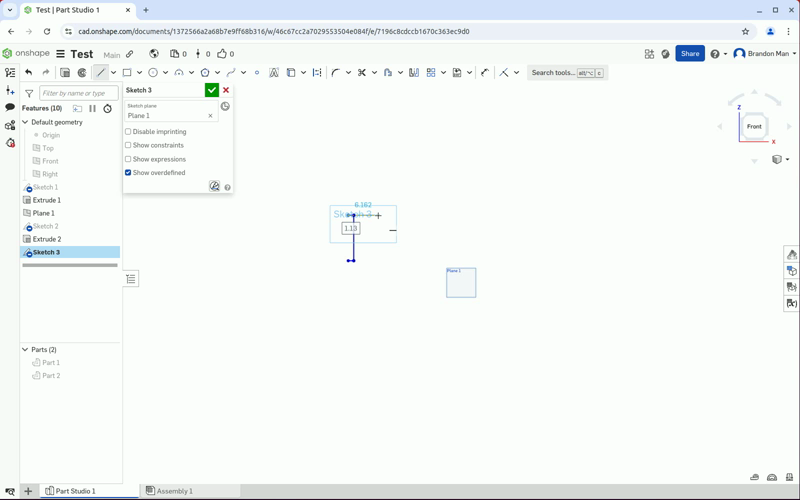
mouse_move(348, 260)
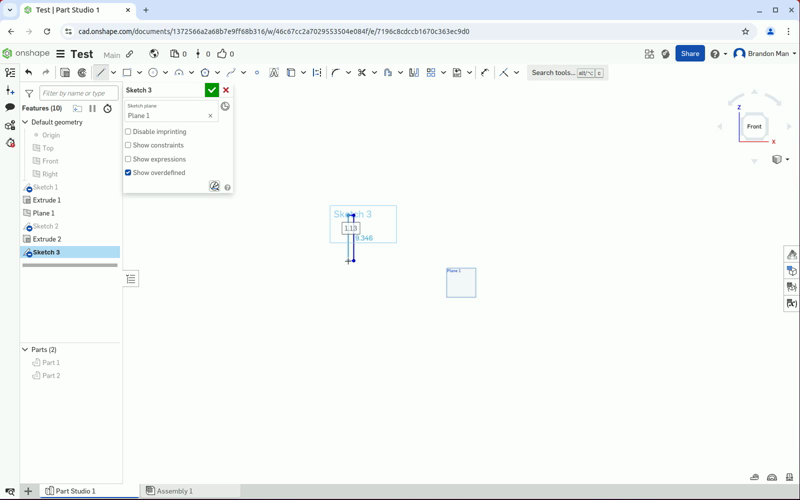
key_up(shift)
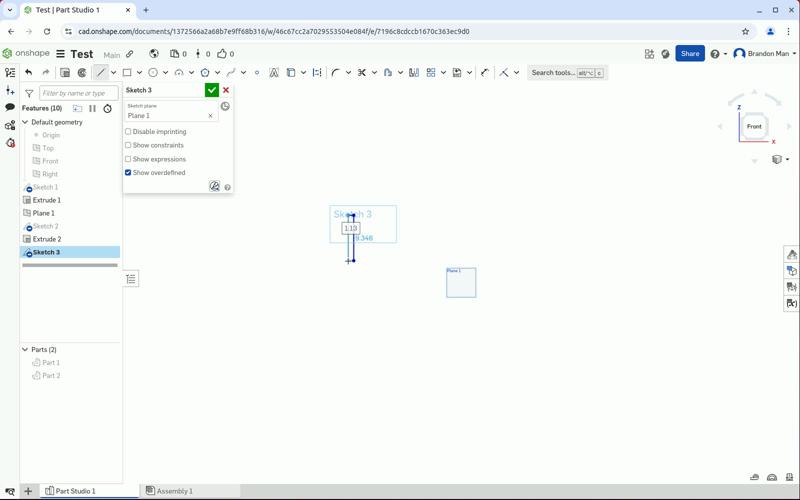
click(348, 260)
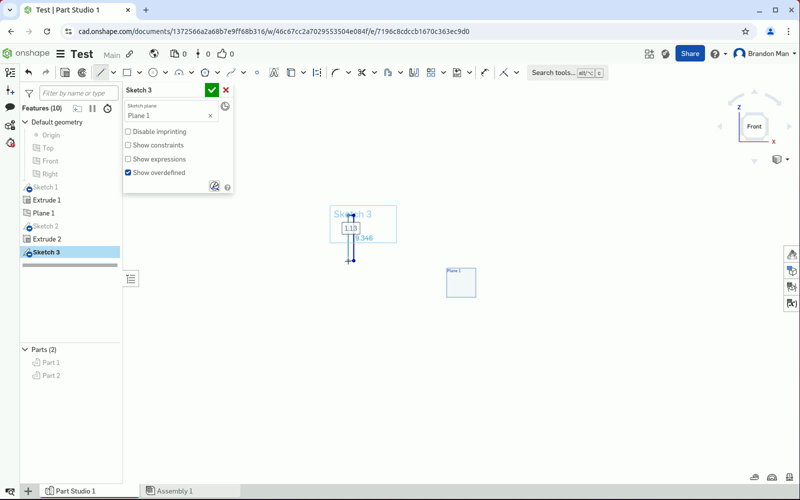
key(esc)
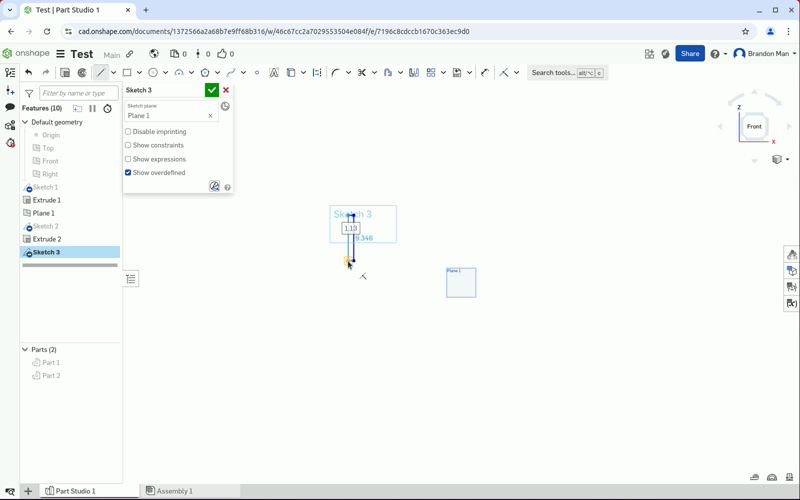
mouse_move(349, 235)
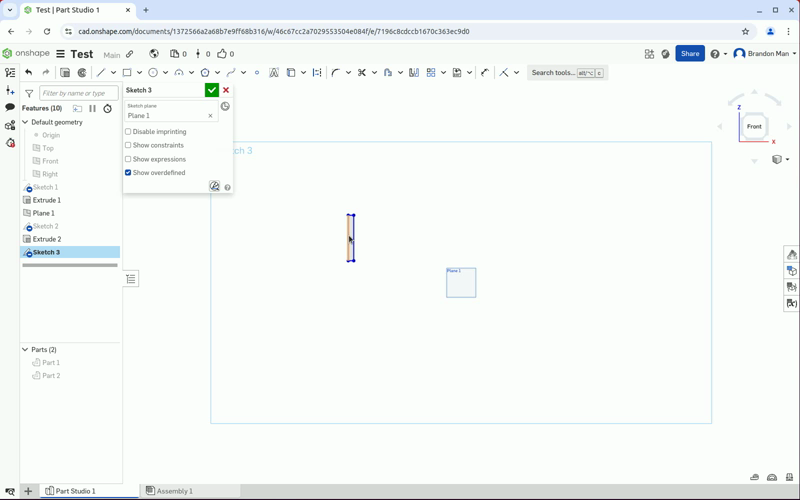
scroll(6)
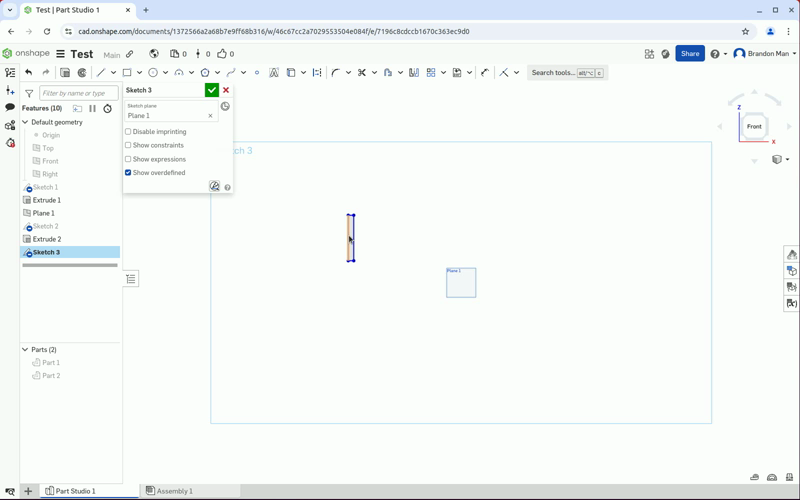
scroll(6)
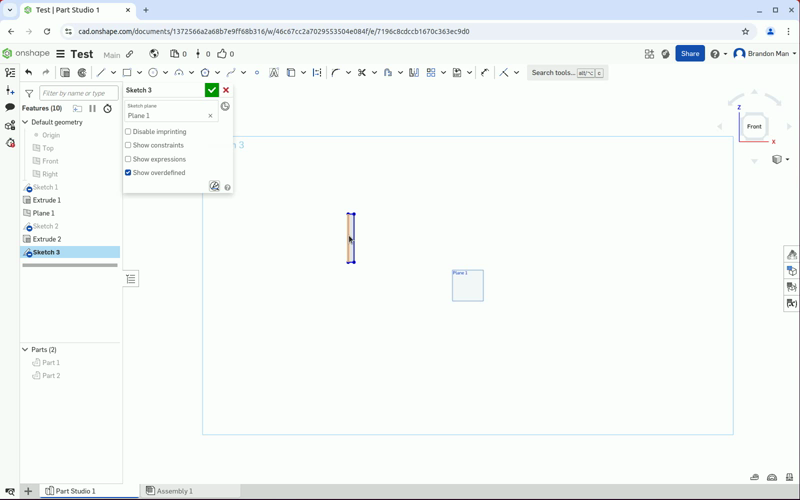
scroll(6)
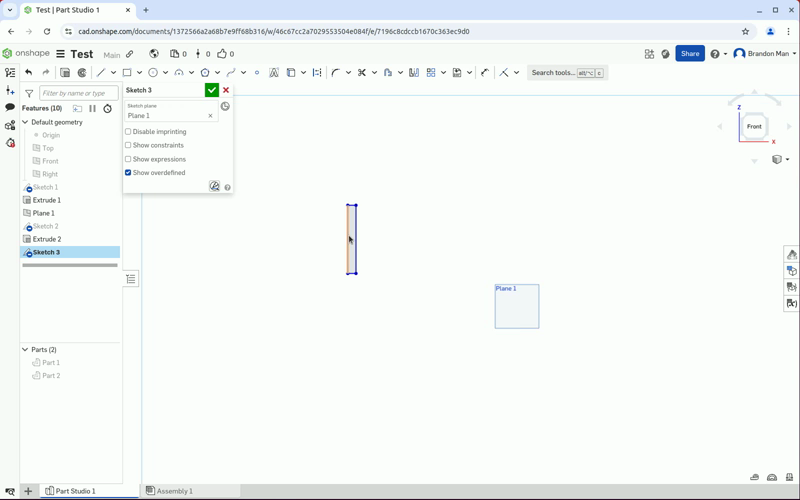
scroll(6)
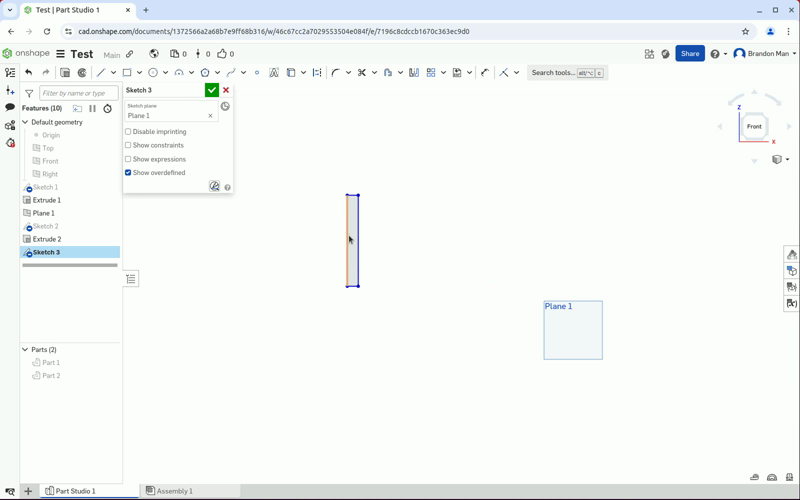
scroll(6)
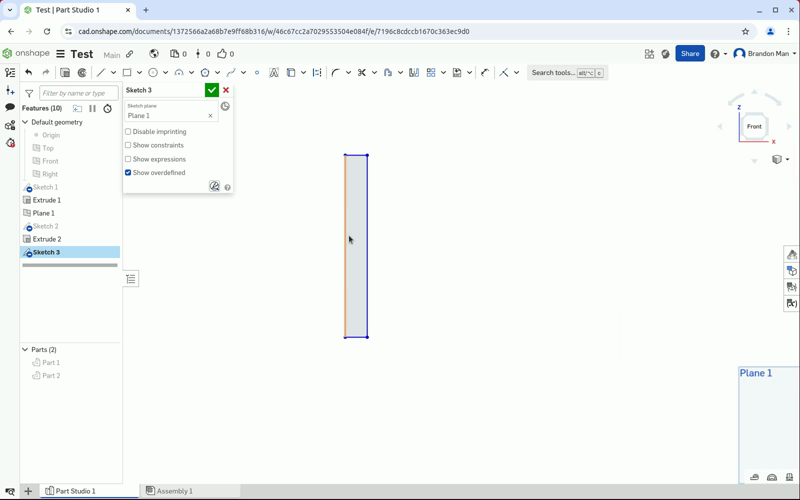
scroll(6)
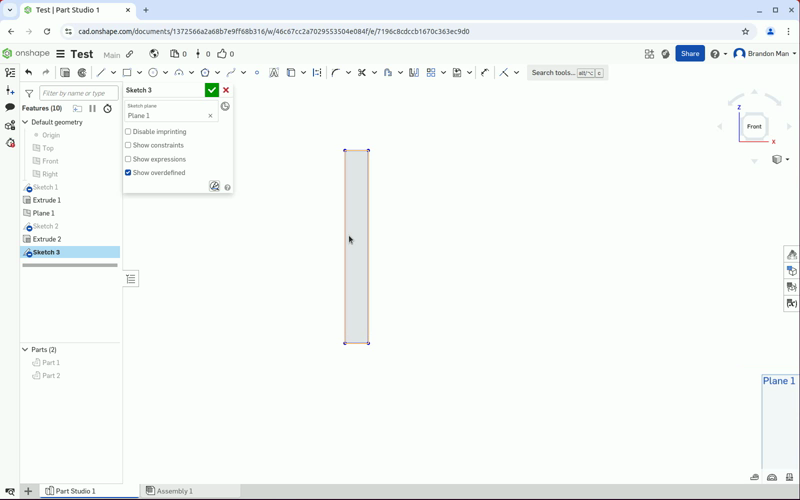
scroll(6)
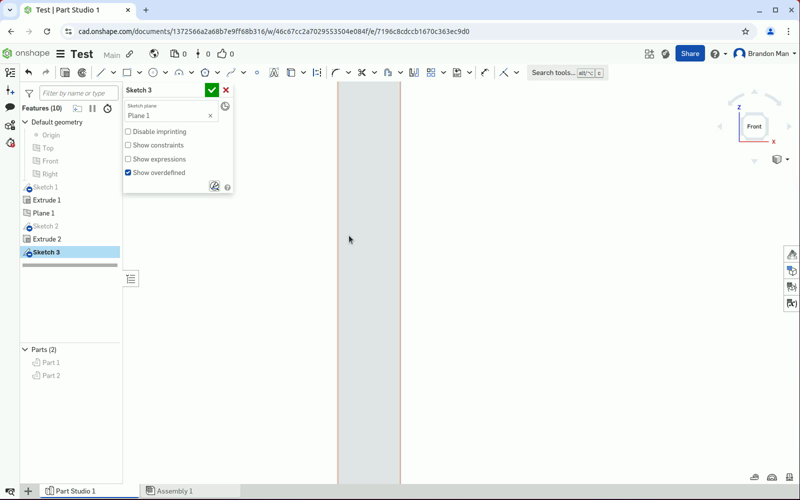
click(349, 235)
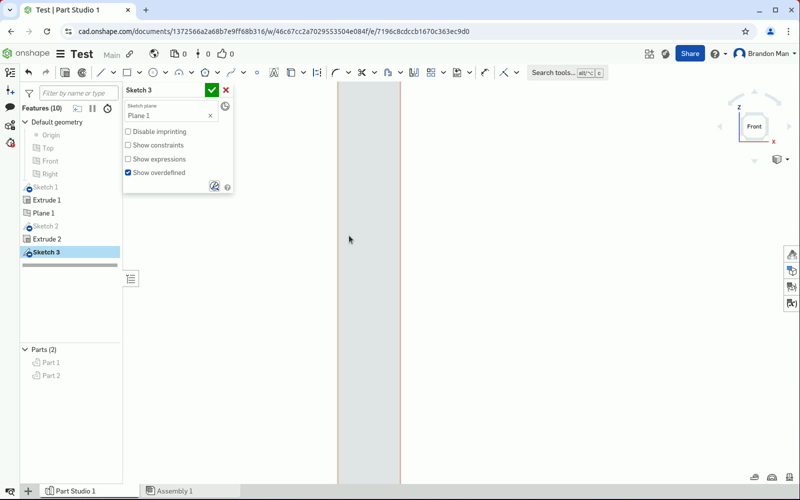
scroll(-6)
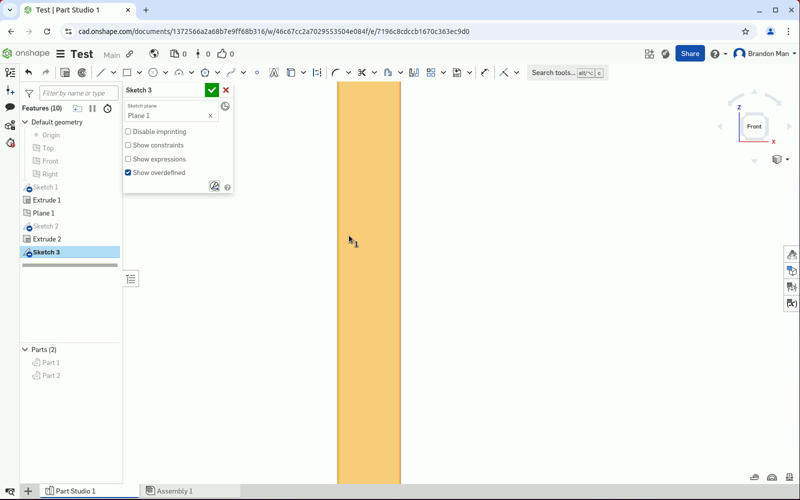
scroll(-6)
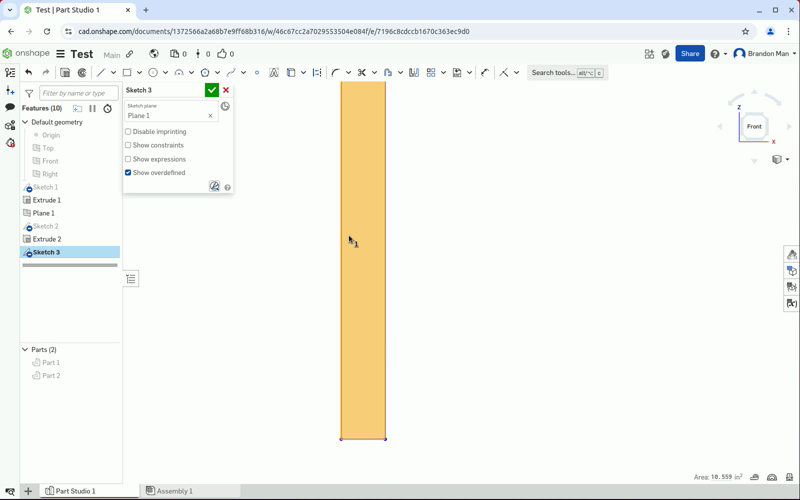
scroll(-6)
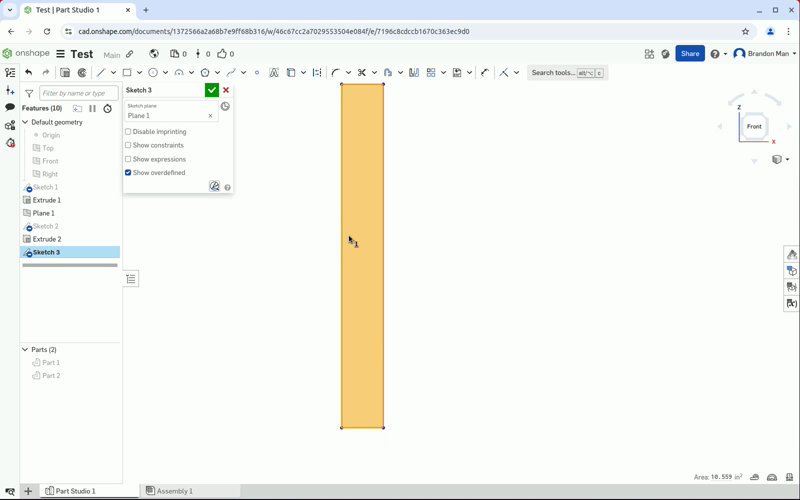
scroll(-6)
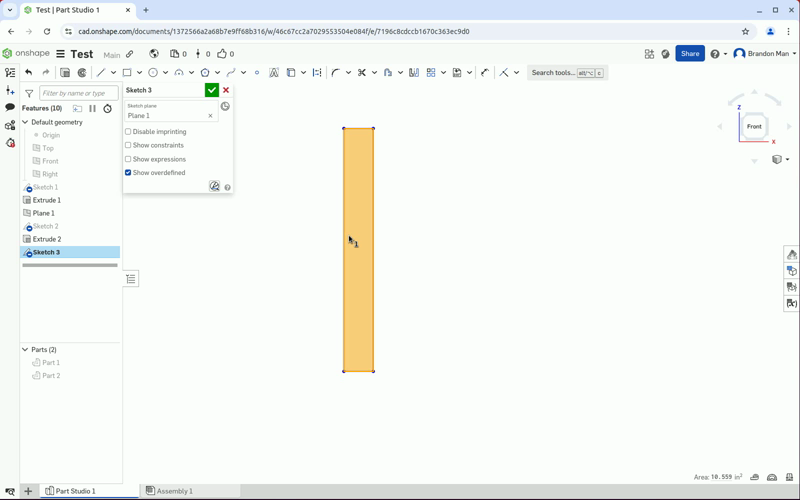
scroll(-6)
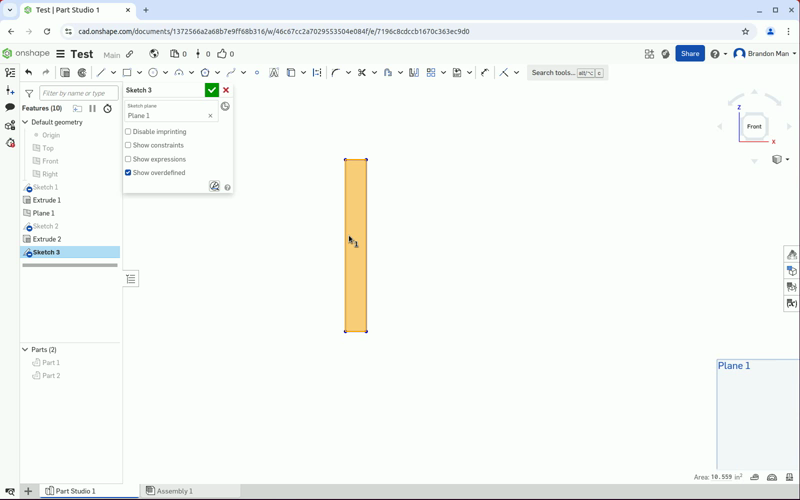
scroll(-6)
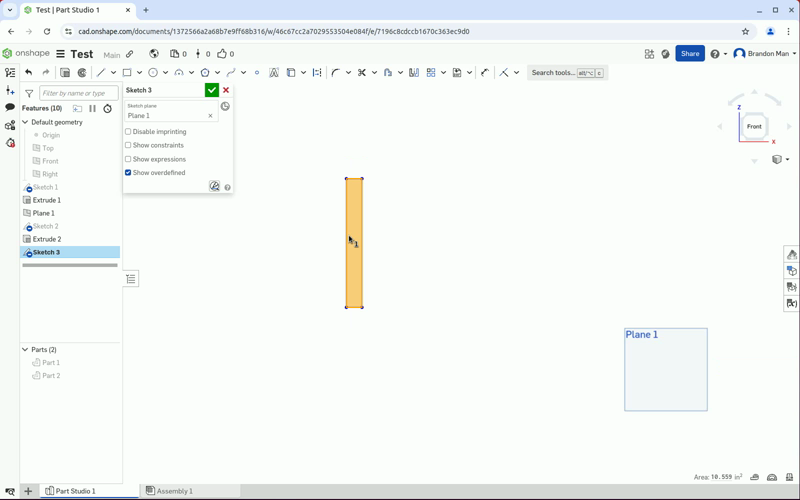
scroll(-6)
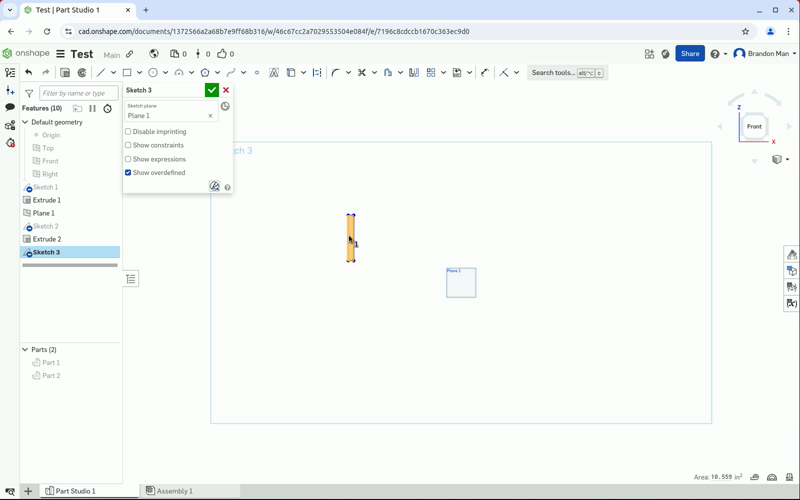
mouse_move(73, 352)
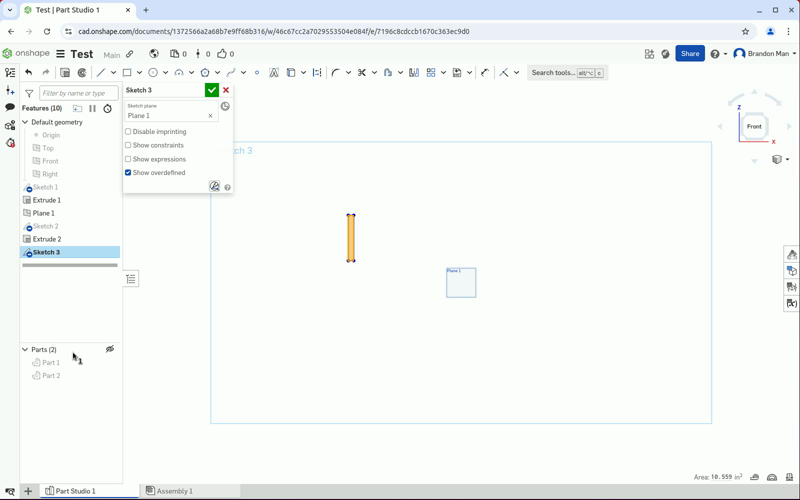
key(shift+y)
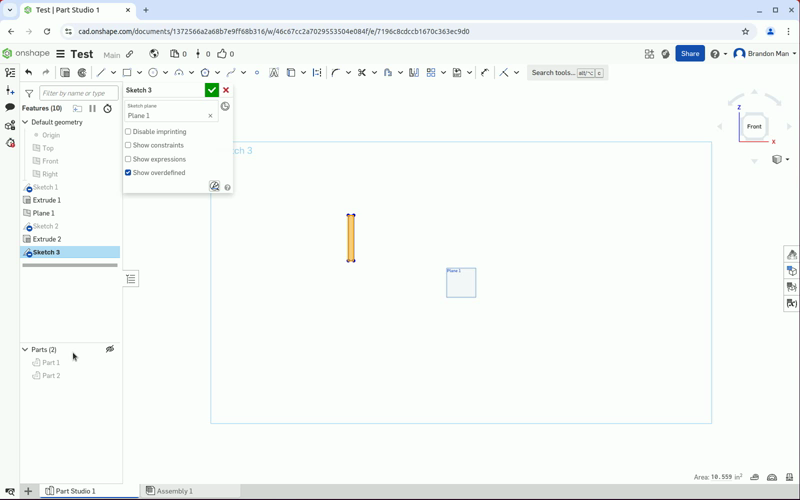
key(shift+e)
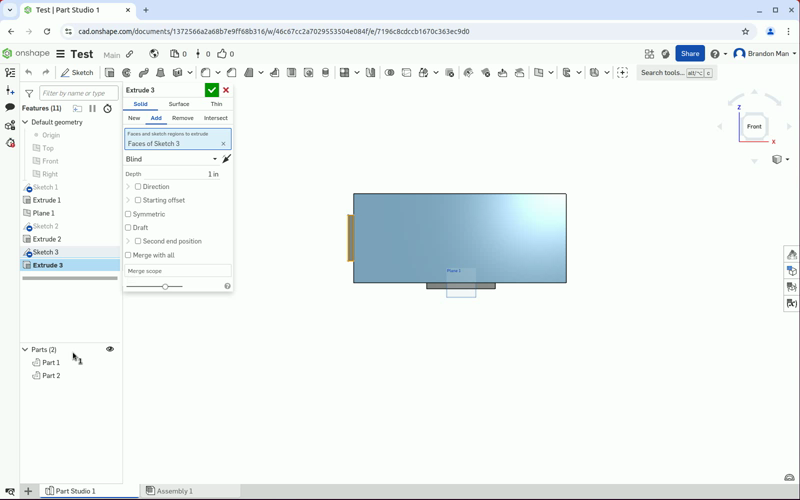
mouse_move(143, 106)
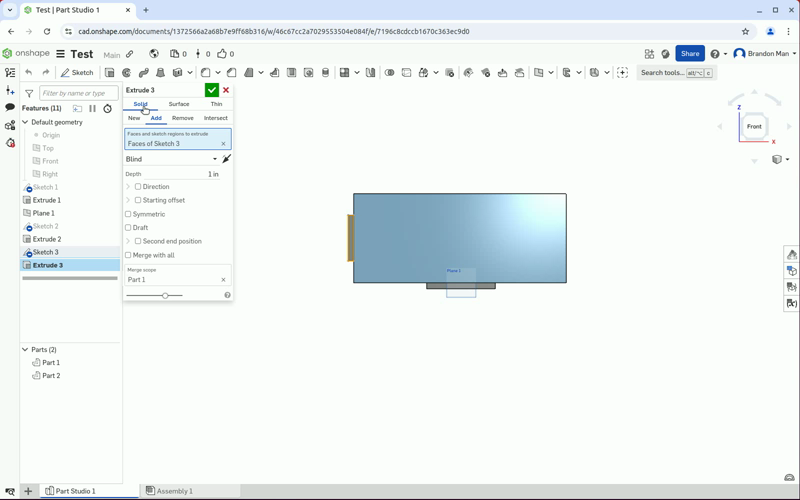
click(143, 106)
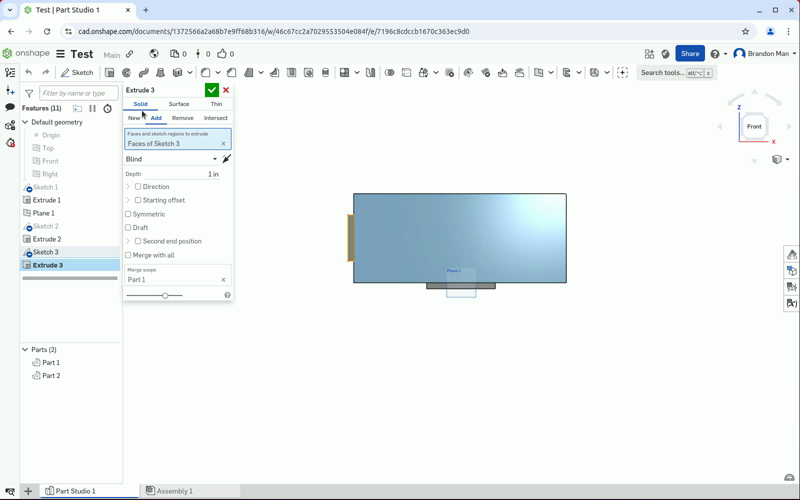
mouse_move(137, 120)
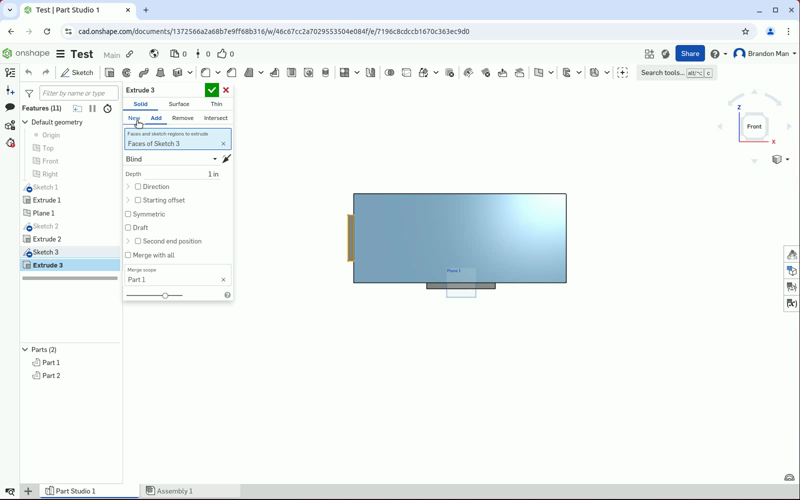
click(137, 120)
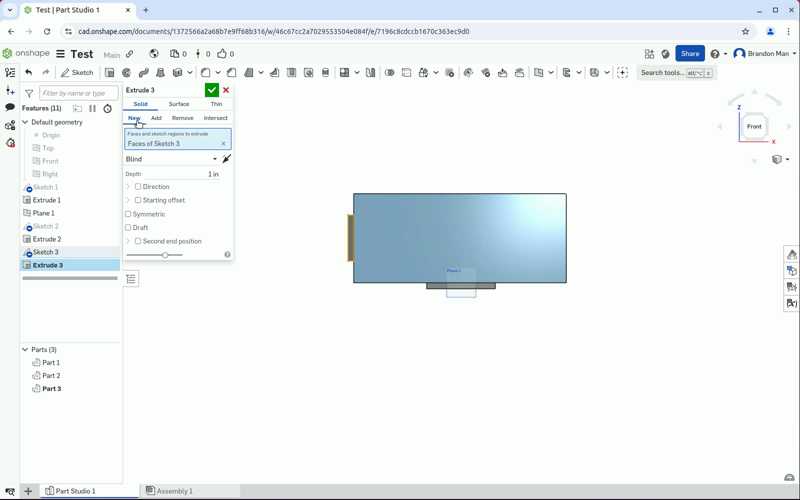
key(tab, 4)
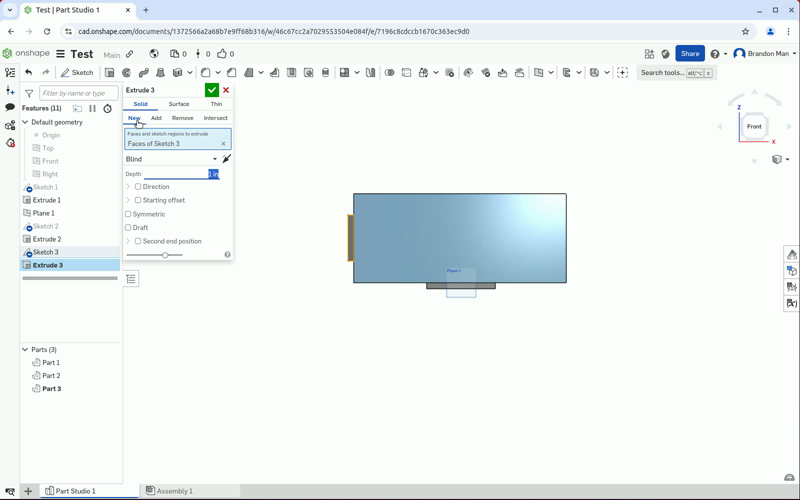
text(-1.204)
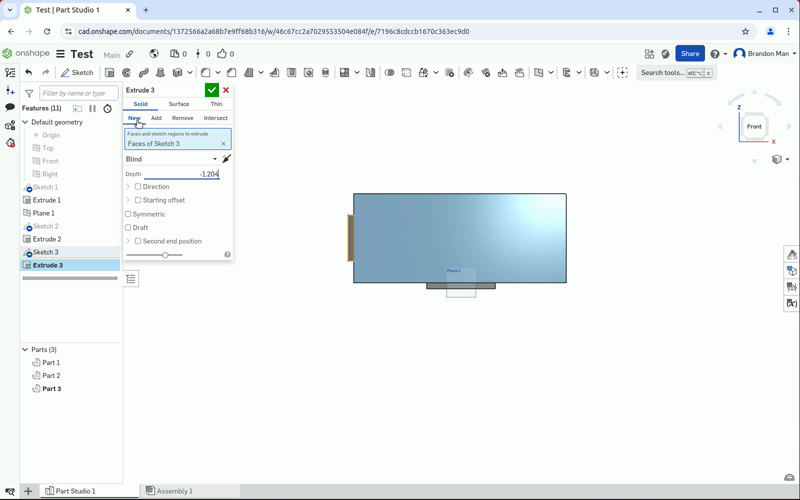
key(enter)
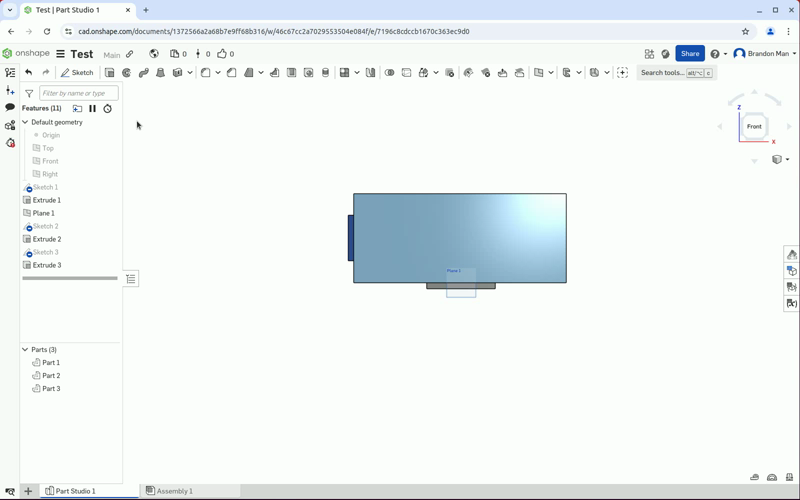
key(shift+h)
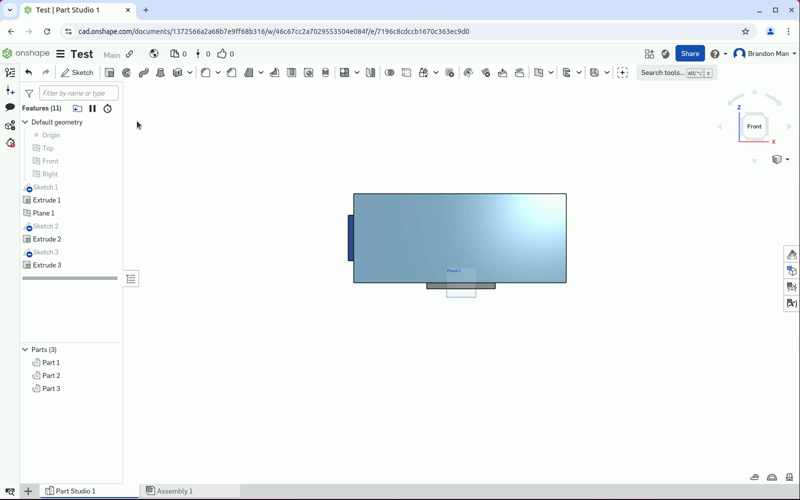
key(shift+h)
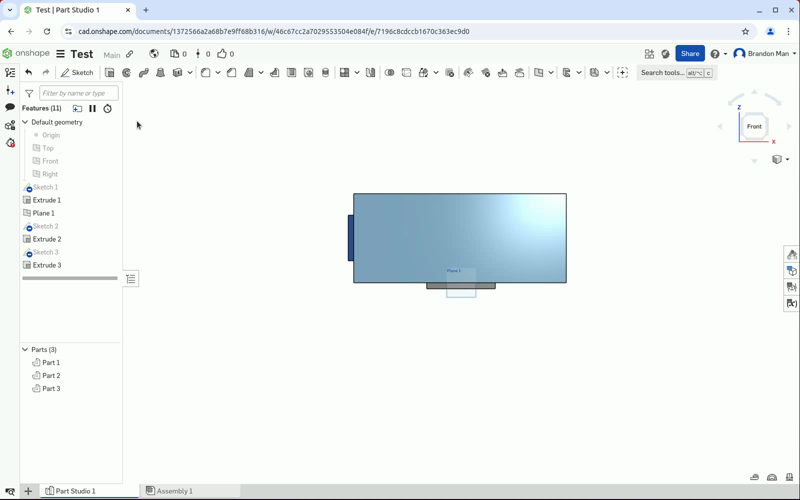
mouse_move(73, 189)
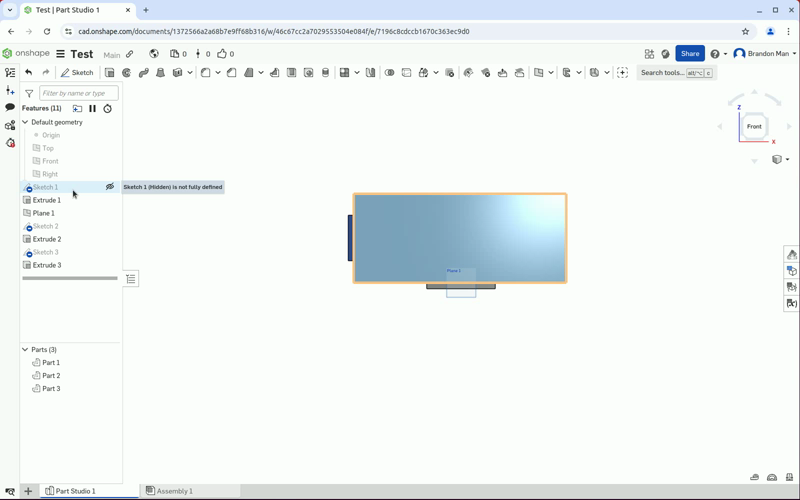
click(73, 189)
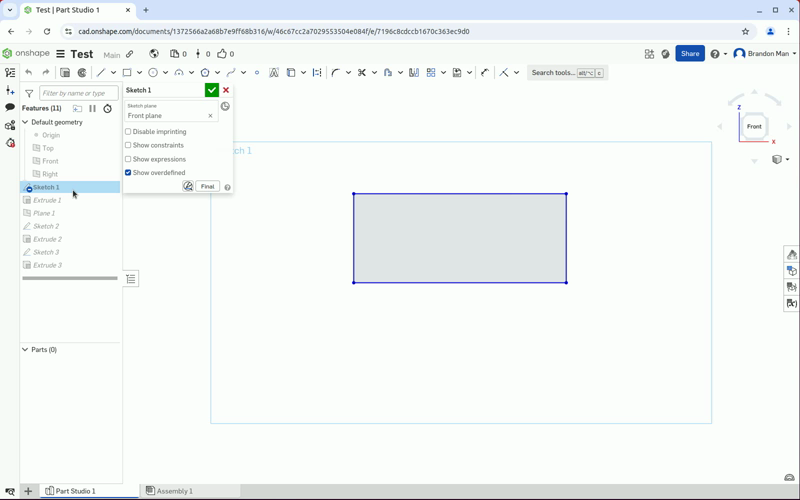
mouse_move(229, 92)
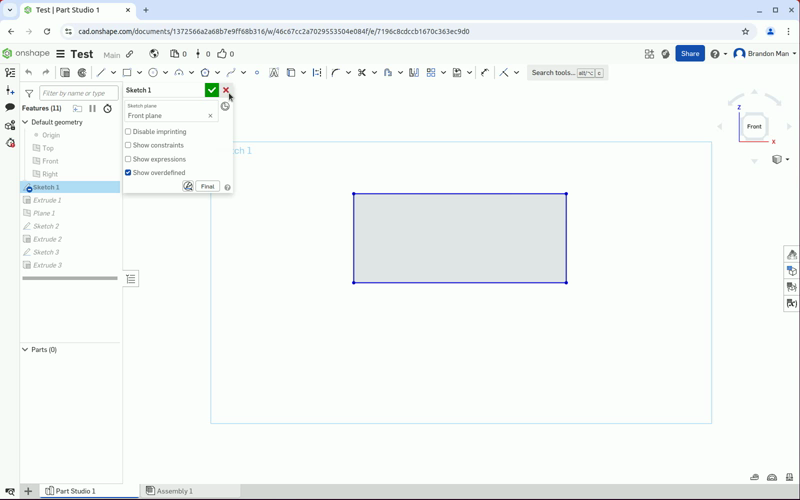
click(229, 92)
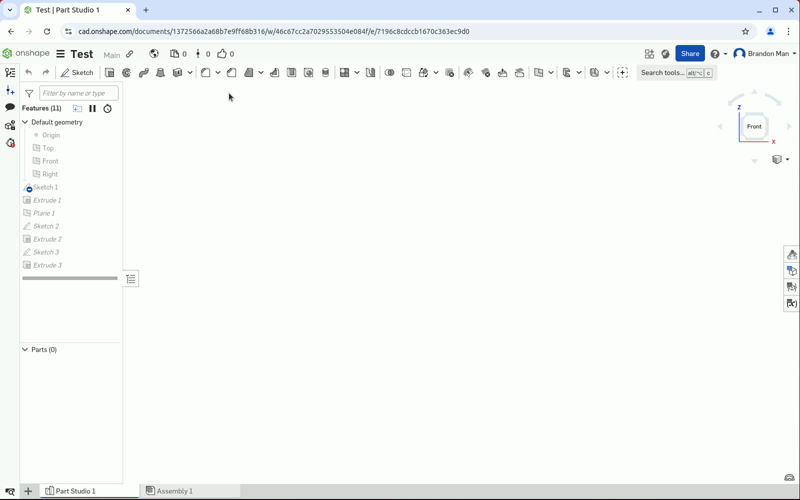
key(shift+s)
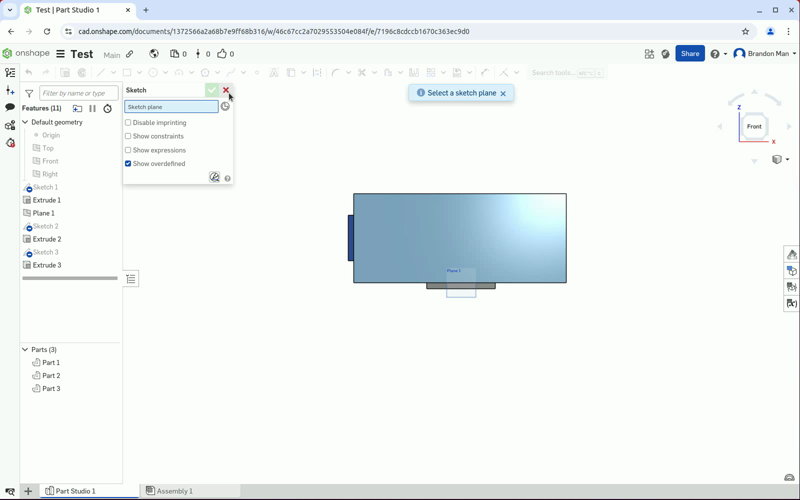
mouse_move(73, 215)
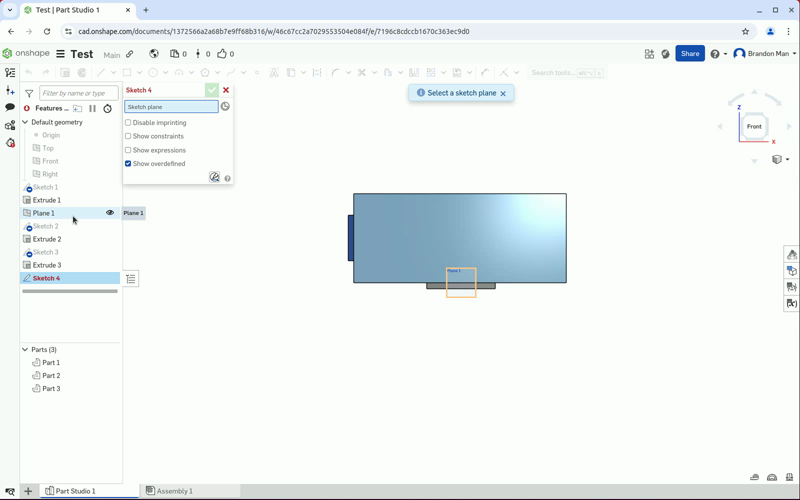
click(73, 215)
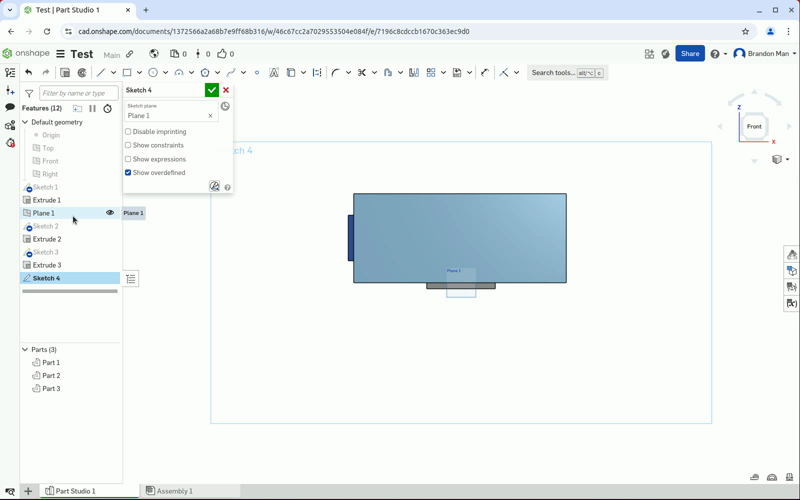
mouse_move(73, 352)
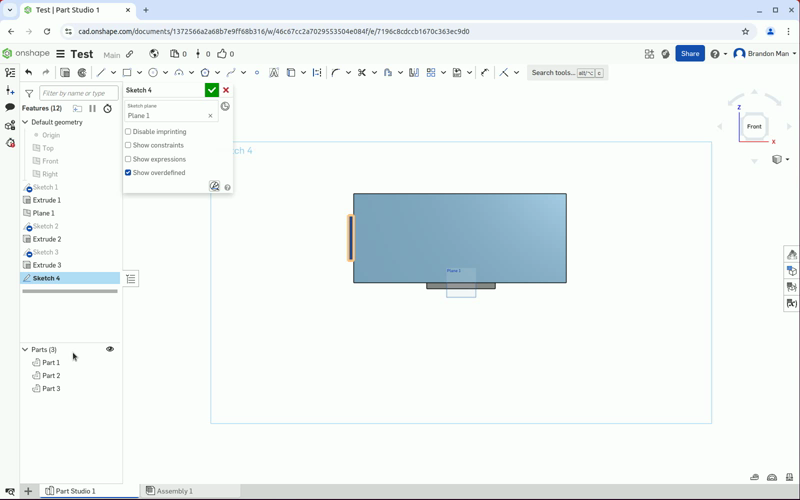
key(y)
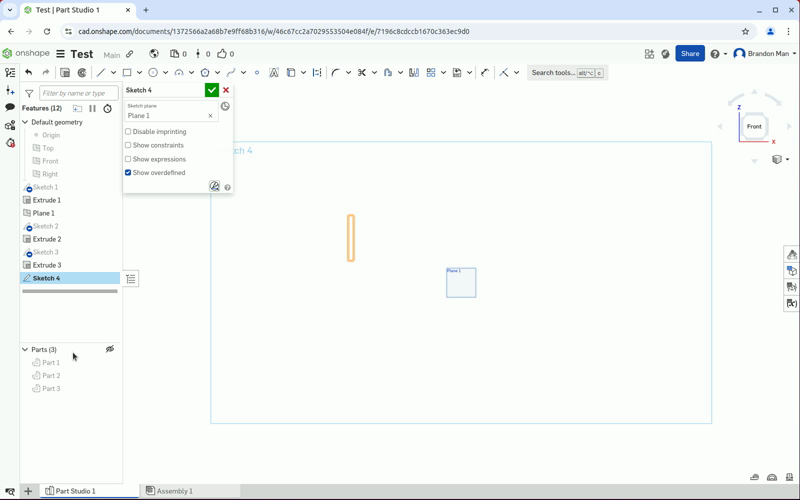
key(l)
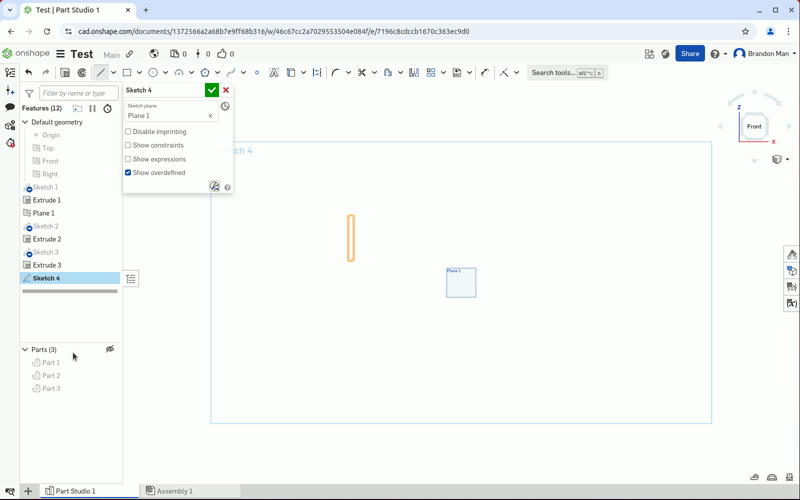
key_down(shift)
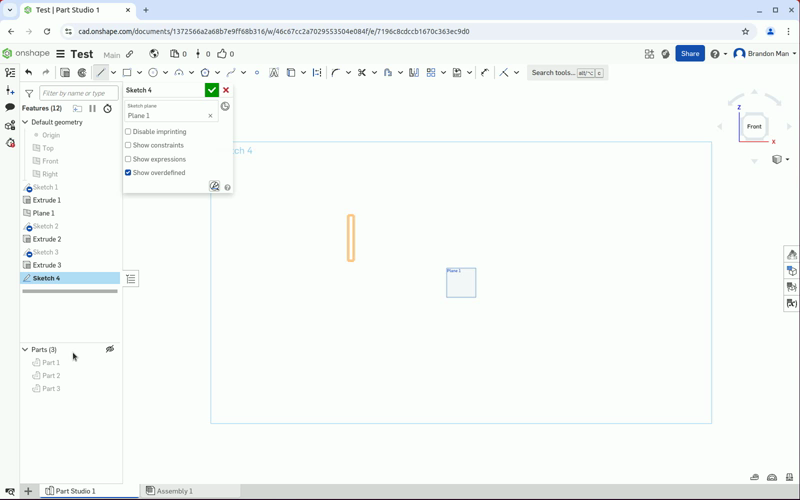
mouse_move(567, 260)
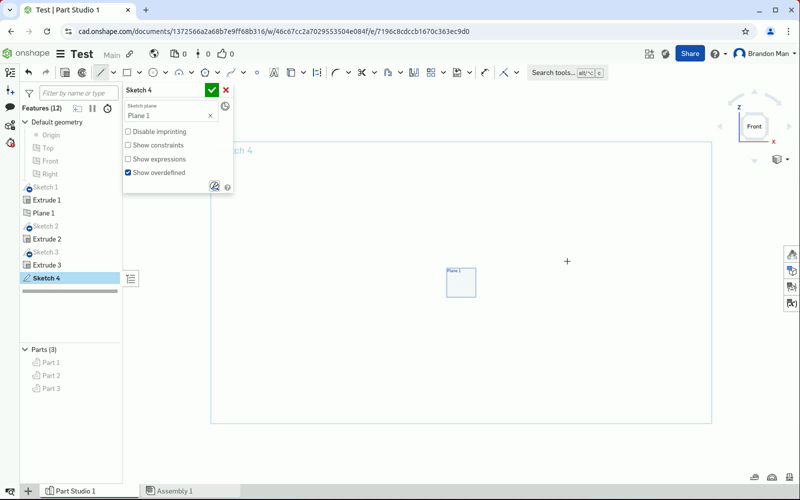
click(567, 260)
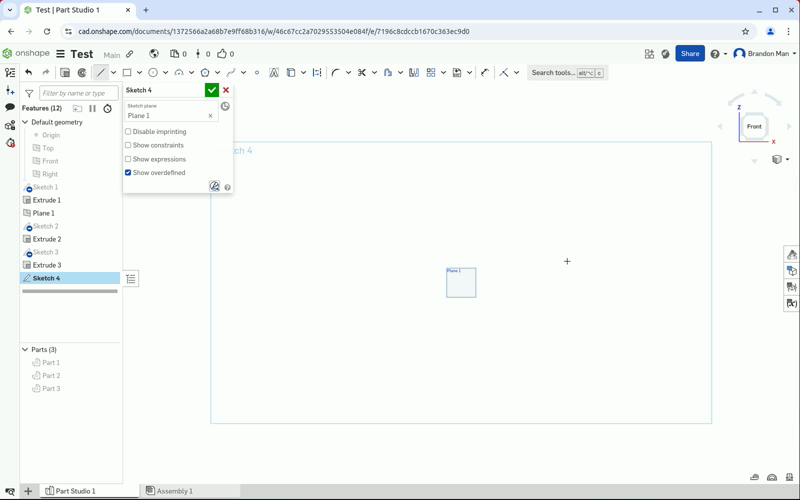
key_up(shift)
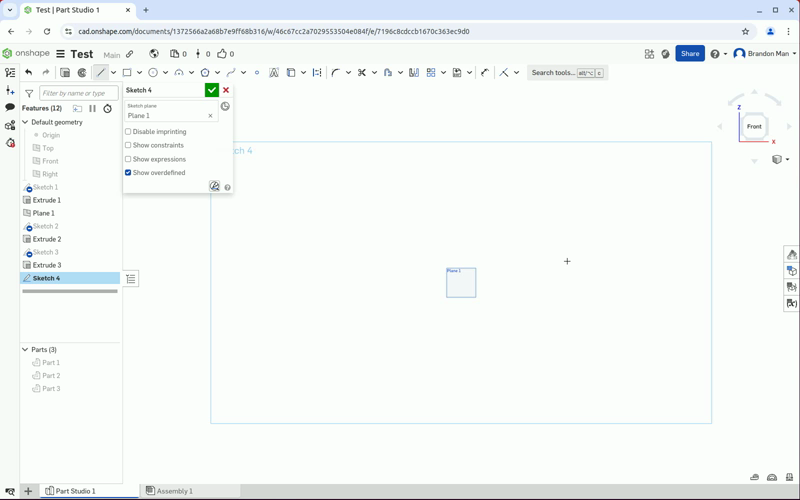
key_down(shift)
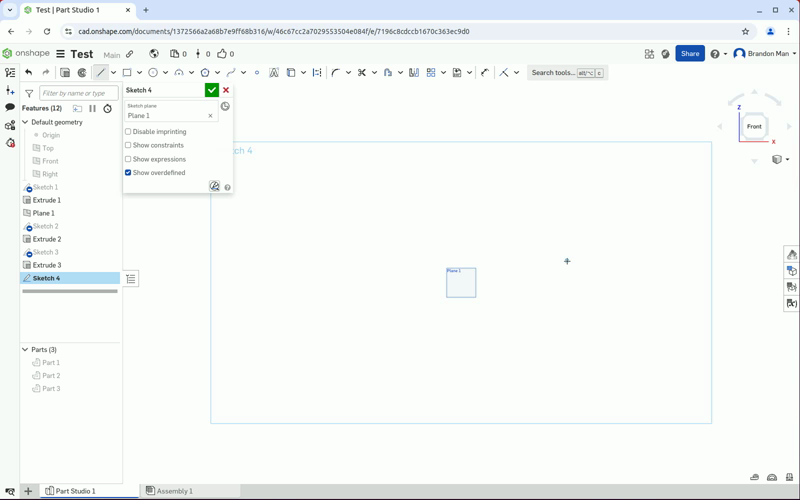
mouse_move(589, 260)
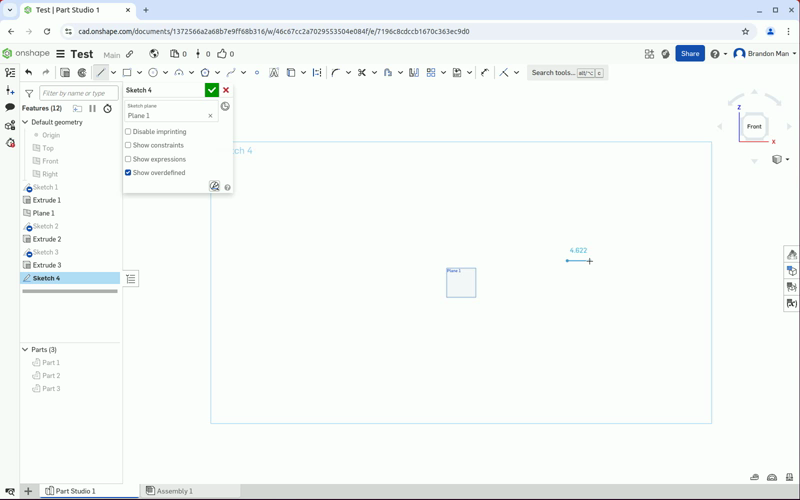
mouse_move(573, 260)
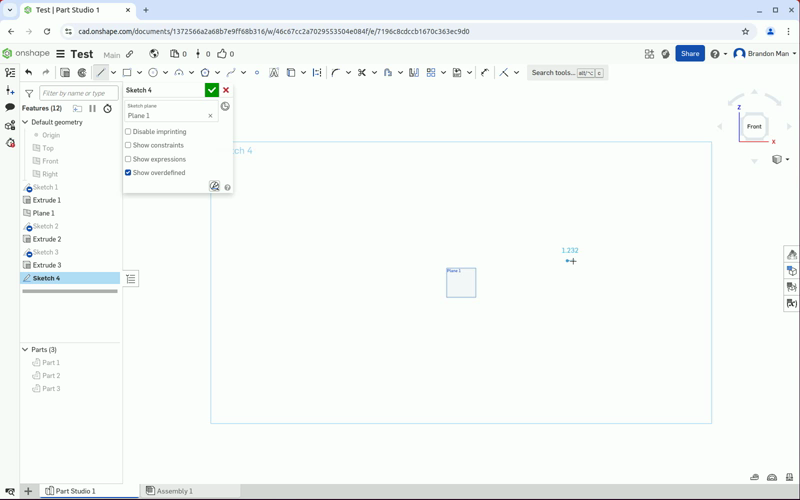
scroll(6)
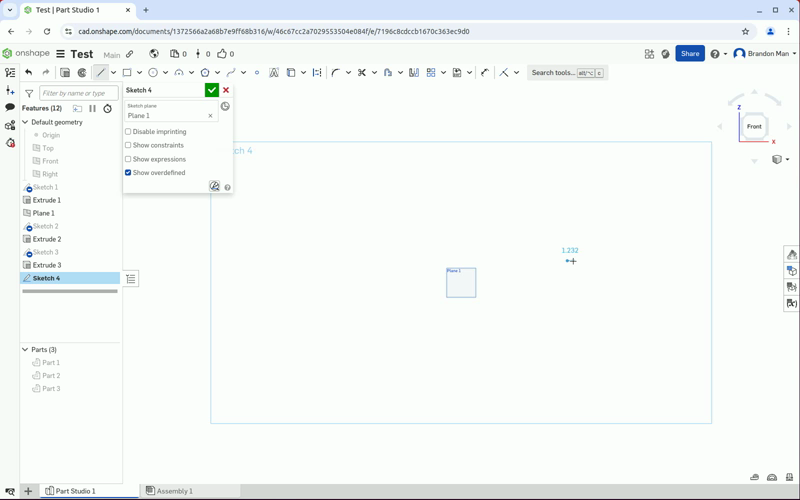
scroll(6)
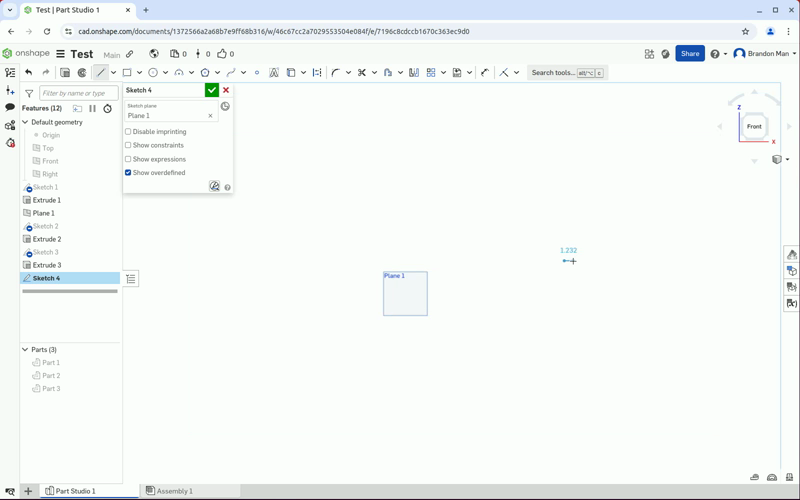
scroll(6)
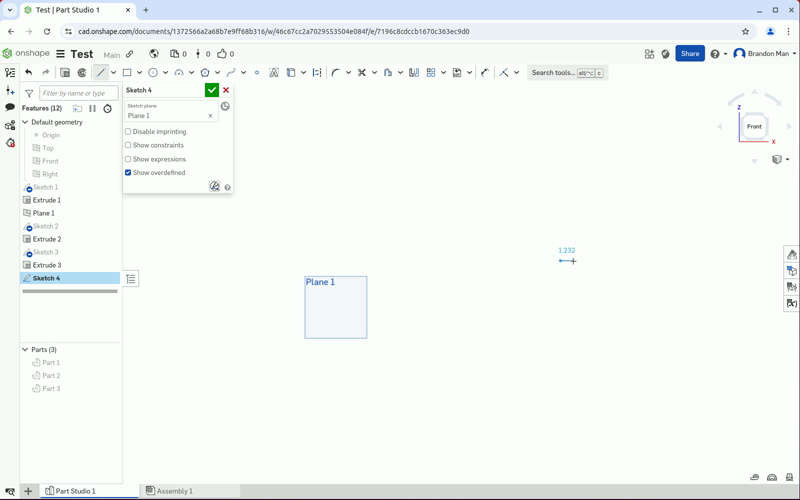
scroll(6)
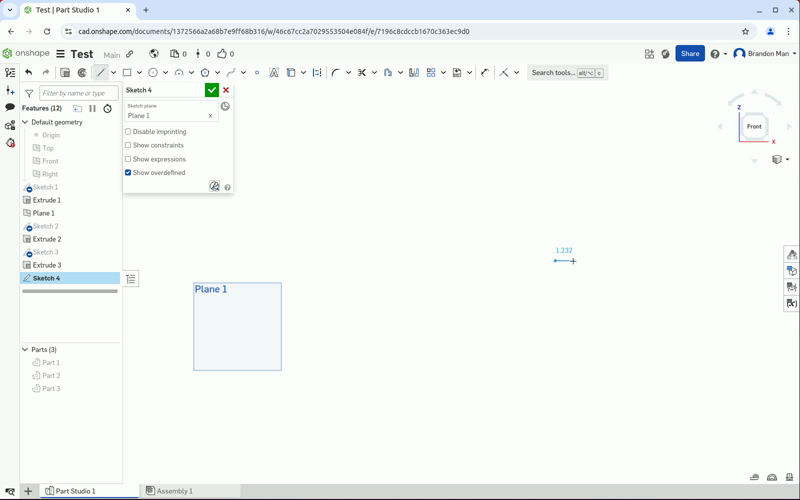
scroll(6)
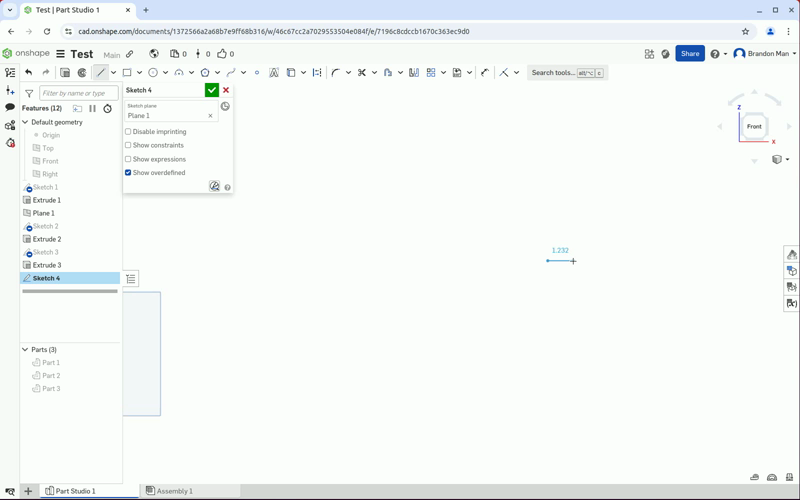
scroll(6)
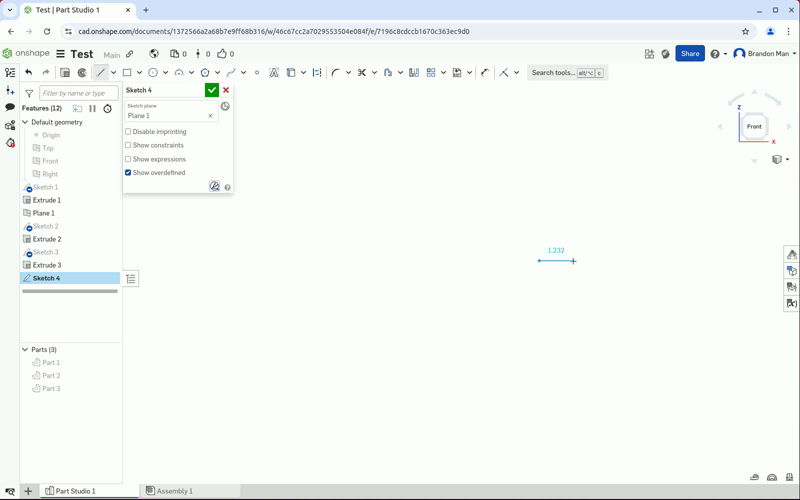
scroll(6)
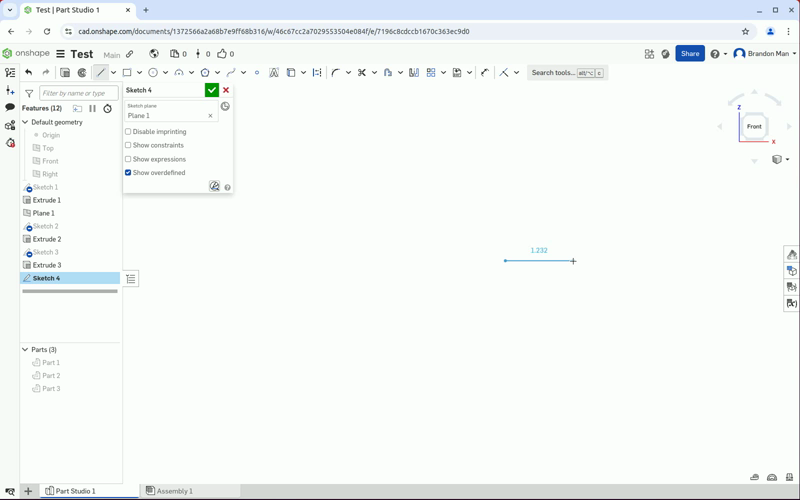
click(573, 260)
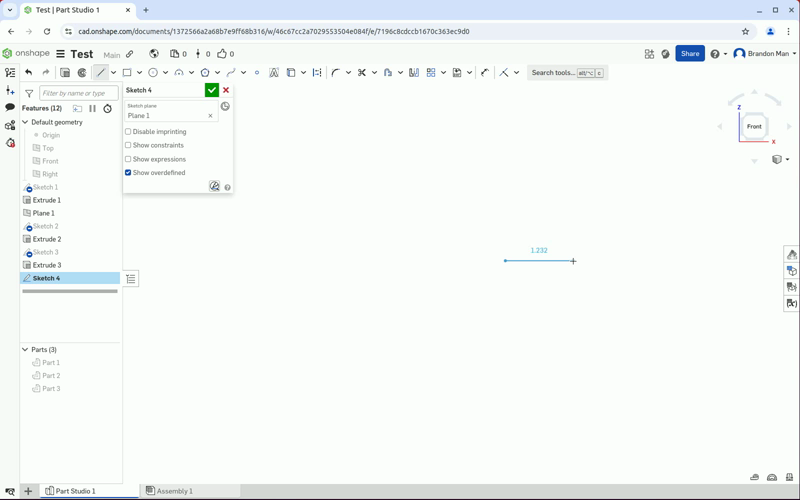
scroll(-6)
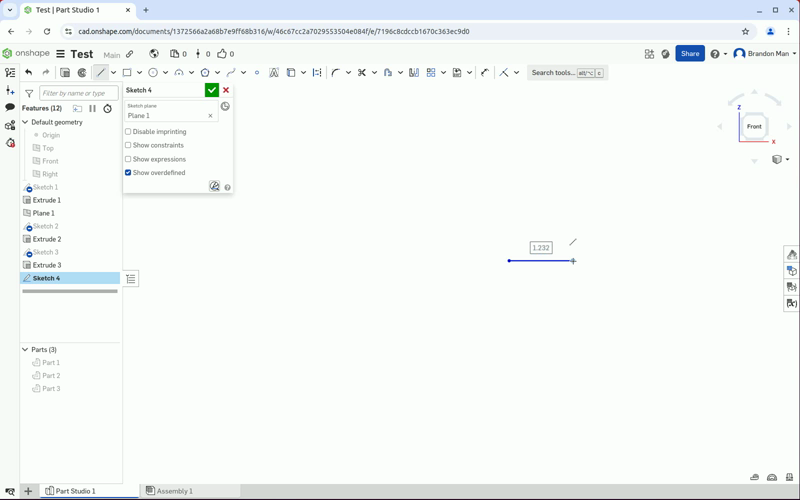
scroll(-6)
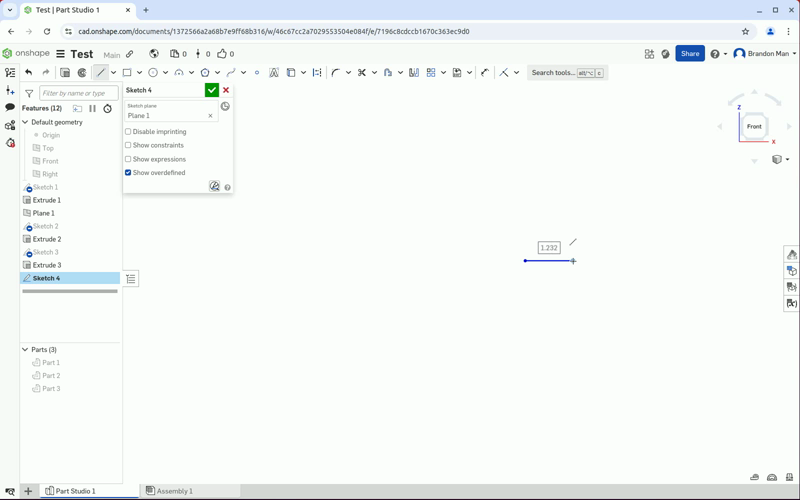
scroll(-6)
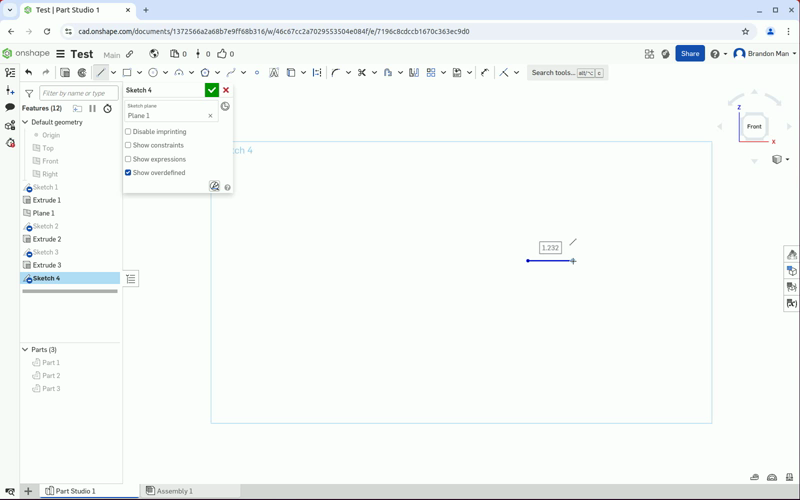
scroll(-6)
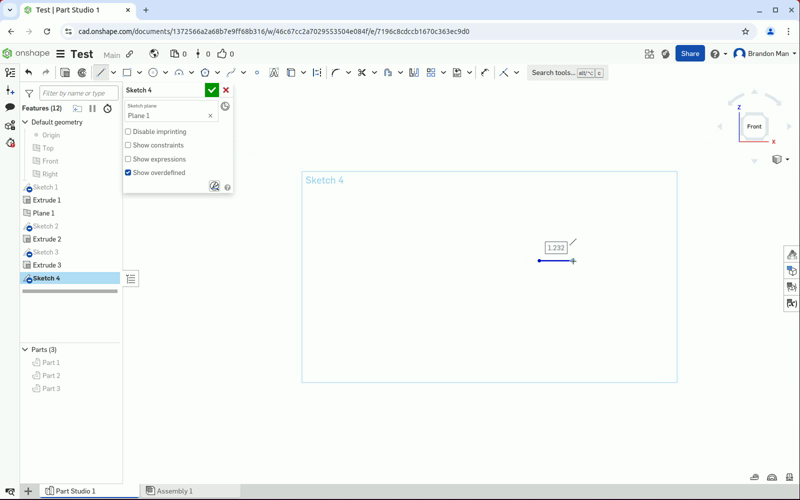
scroll(-6)
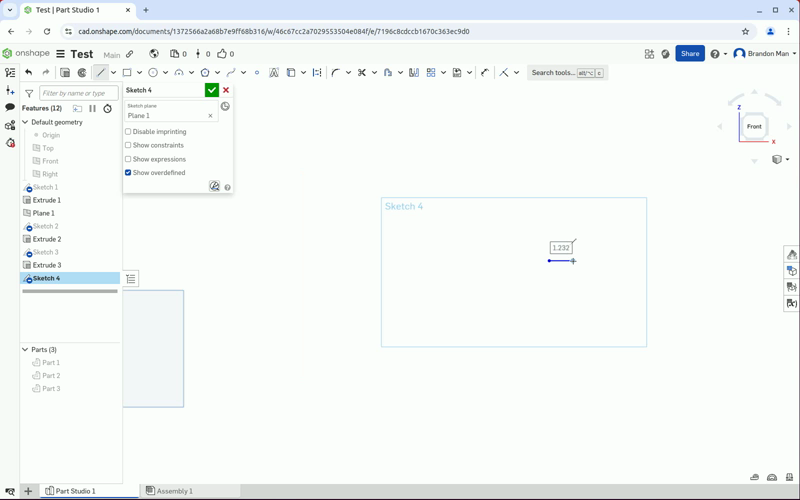
scroll(-6)
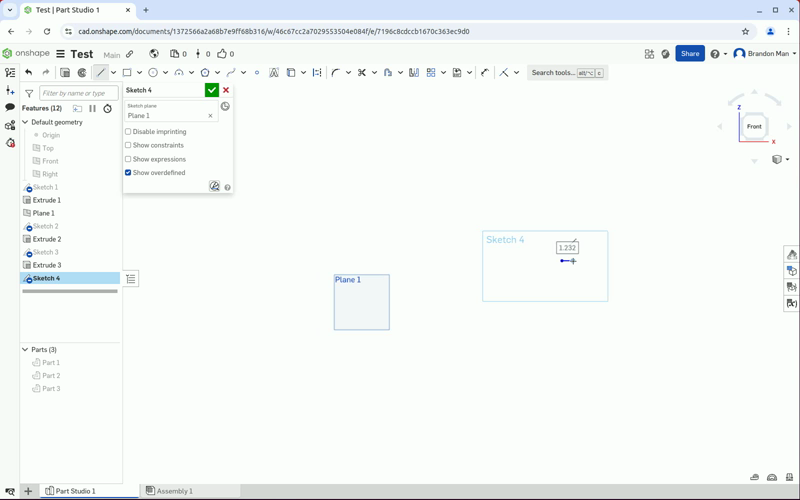
scroll(-6)
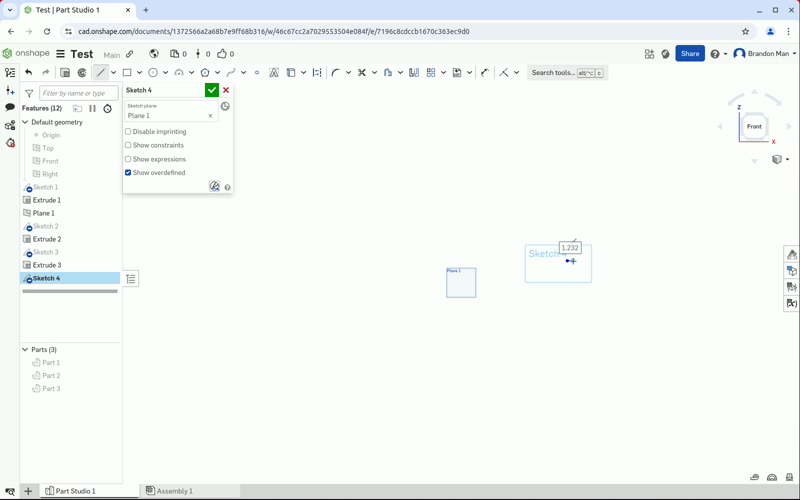
key_up(shift)
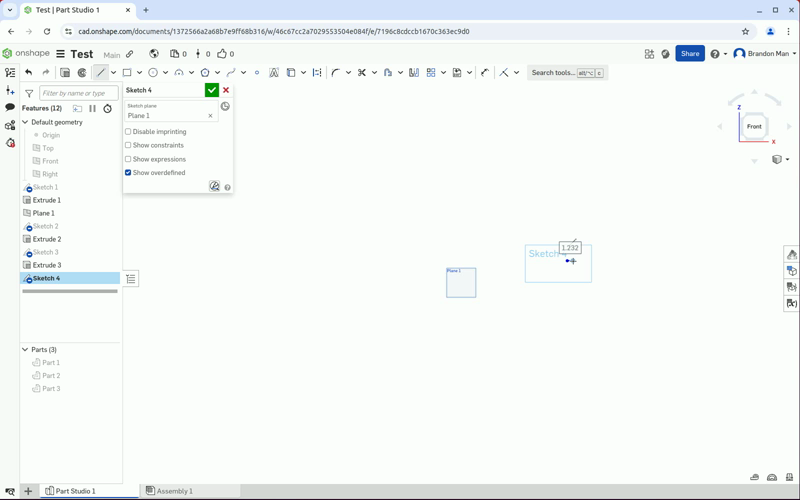
key_down(shift)
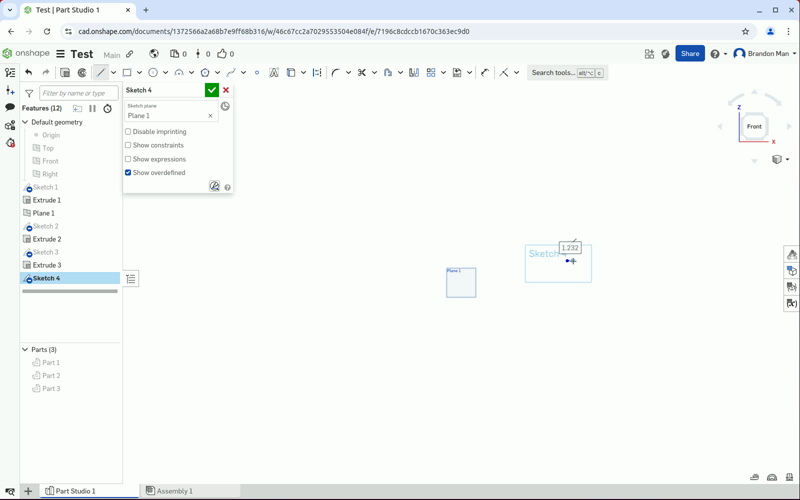
mouse_move(589, 260)
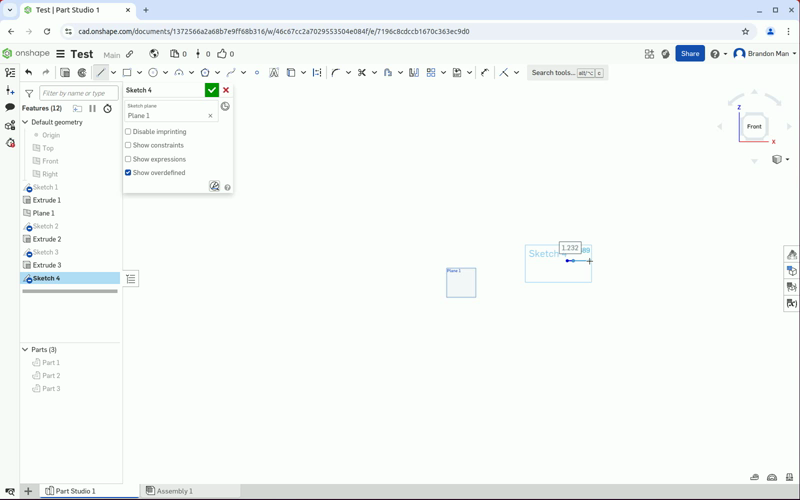
mouse_move(573, 215)
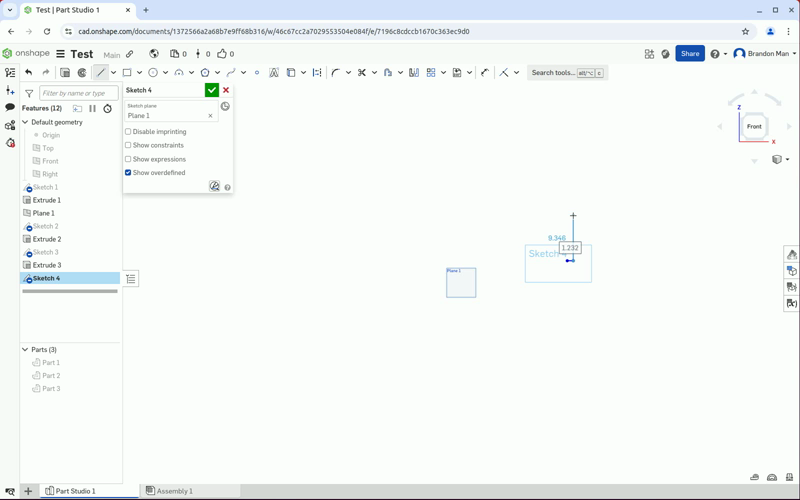
click(573, 215)
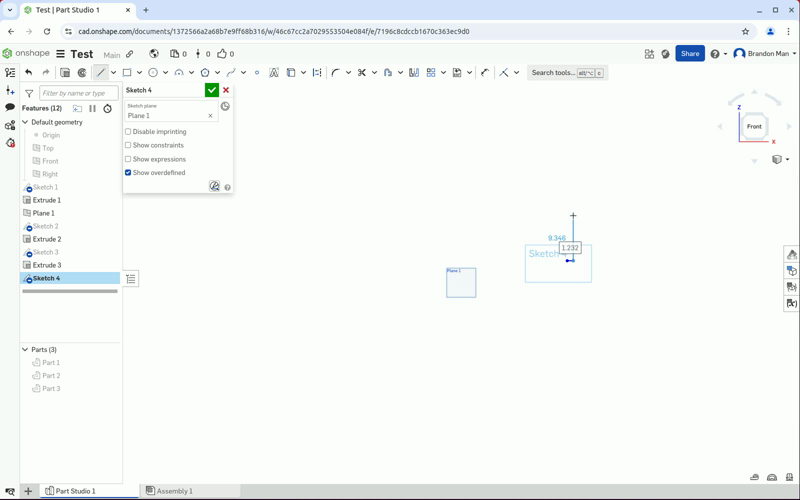
key_up(shift)
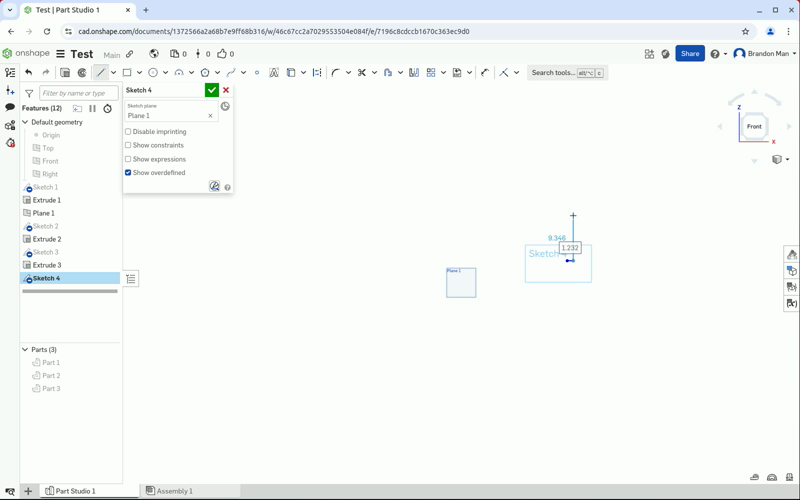
key_down(shift)
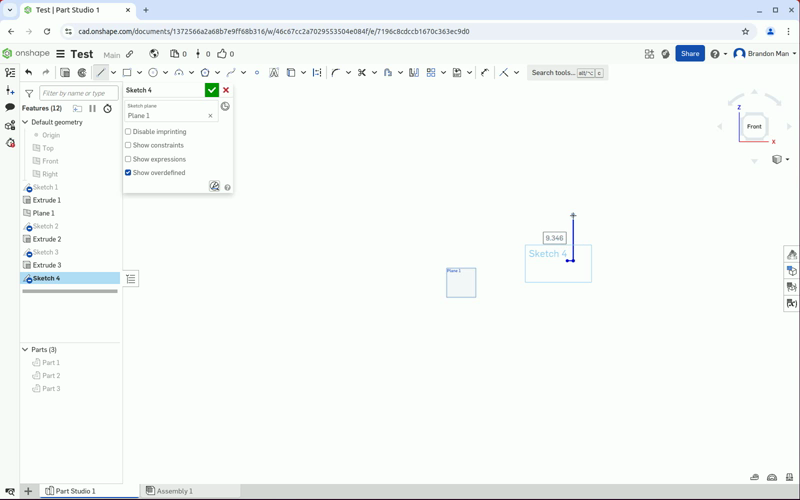
mouse_move(589, 215)
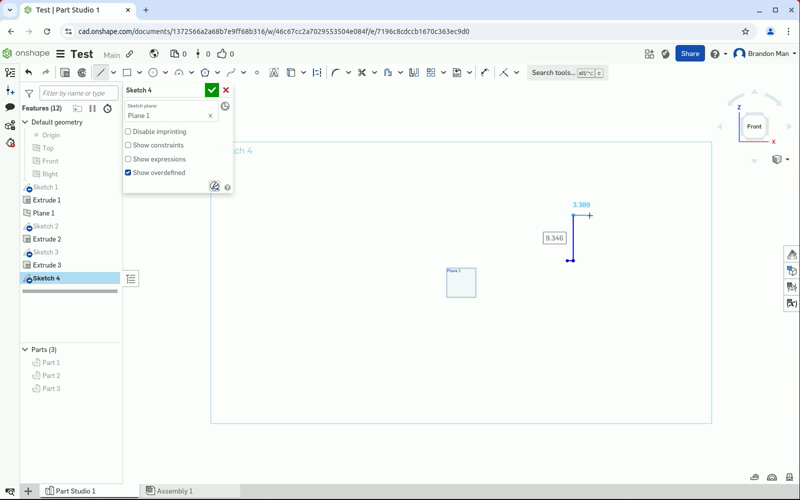
mouse_move(567, 215)
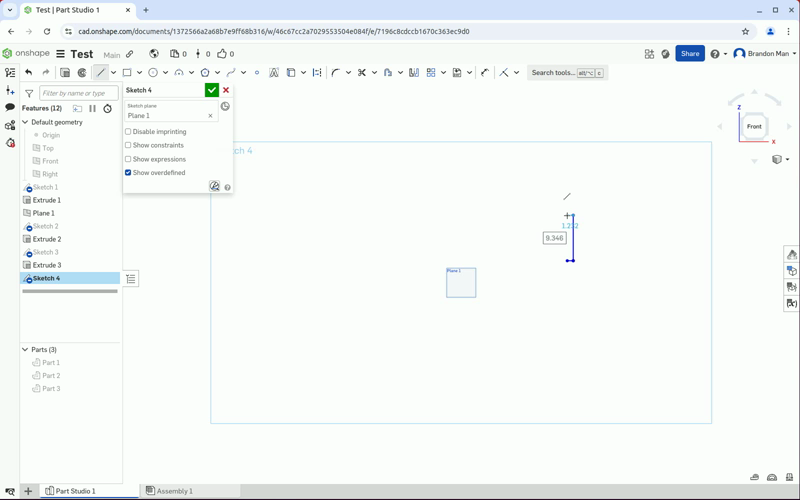
scroll(6)
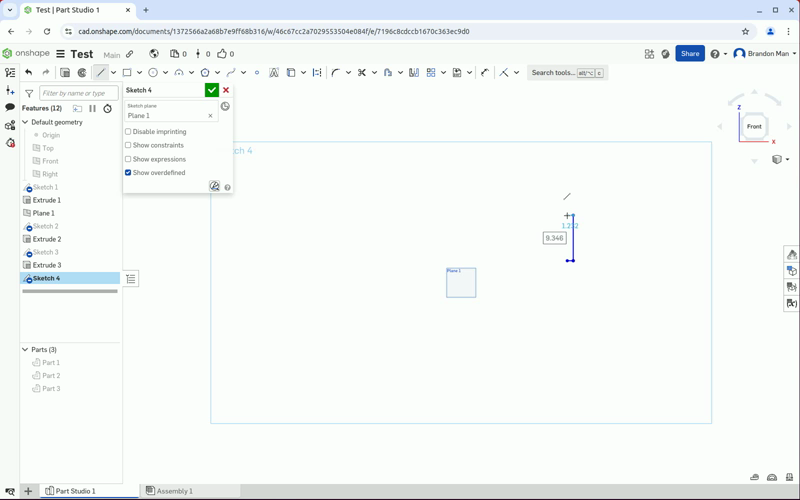
scroll(6)
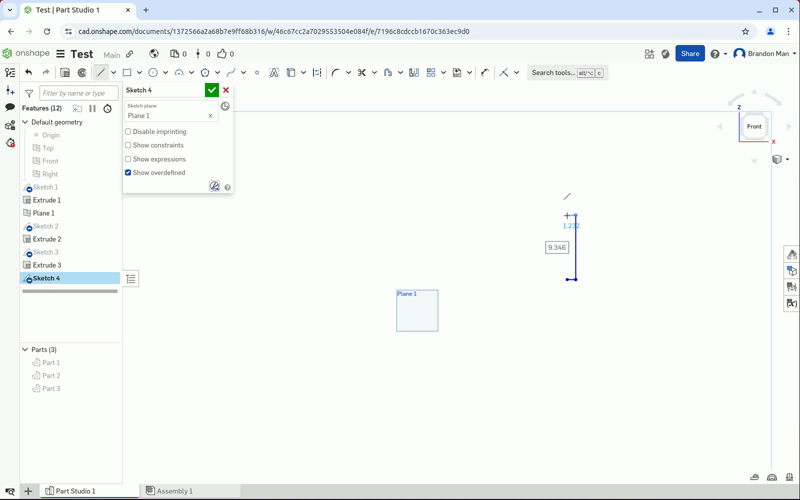
scroll(6)
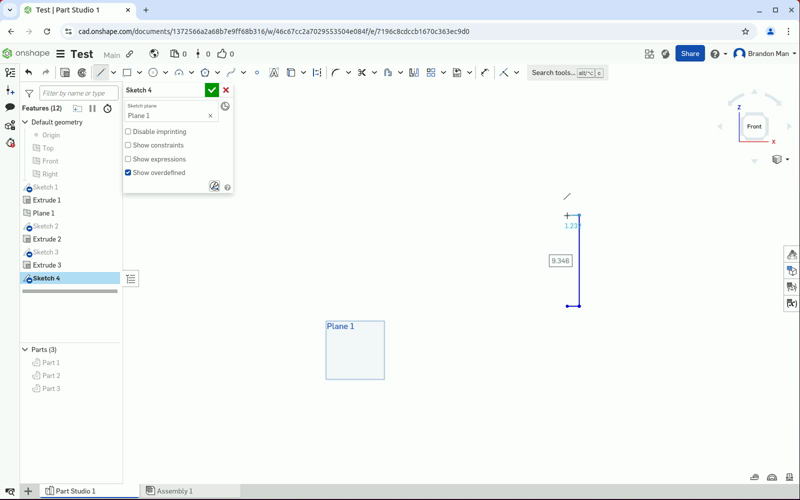
scroll(6)
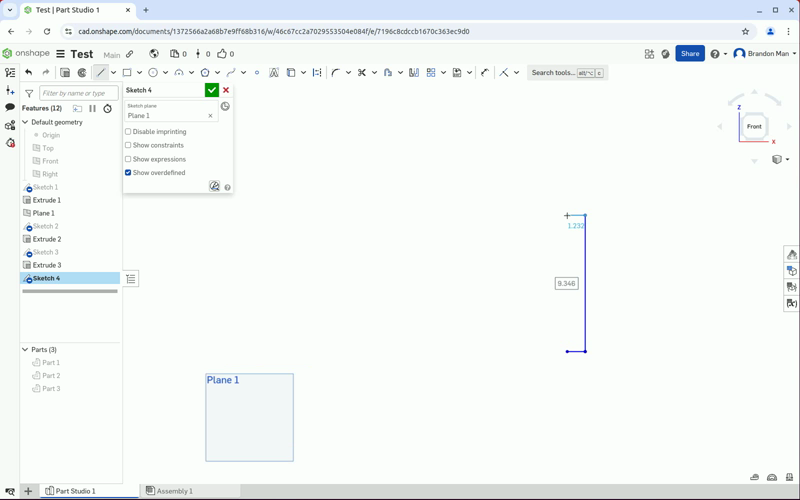
scroll(6)
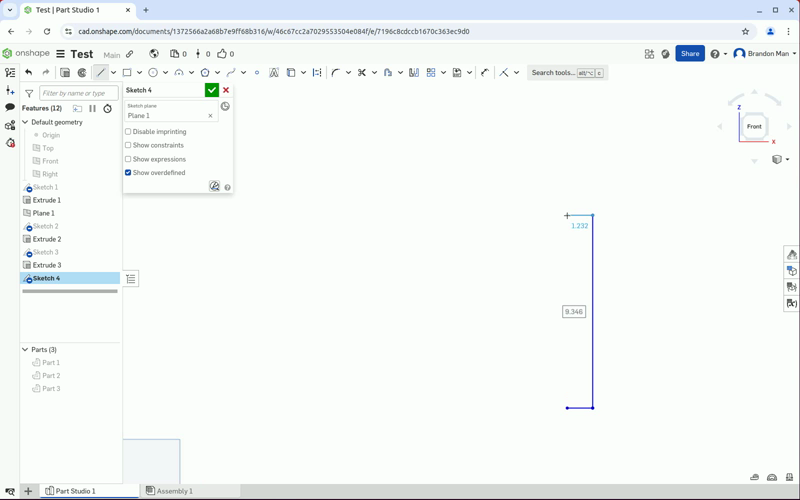
scroll(6)
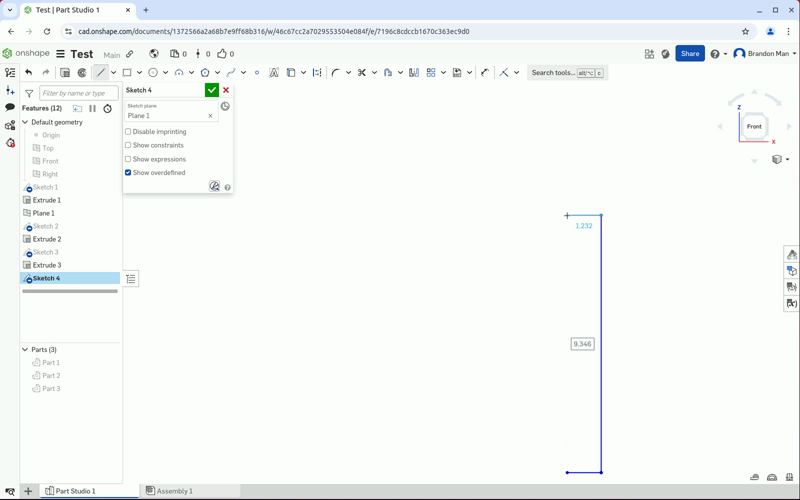
scroll(6)
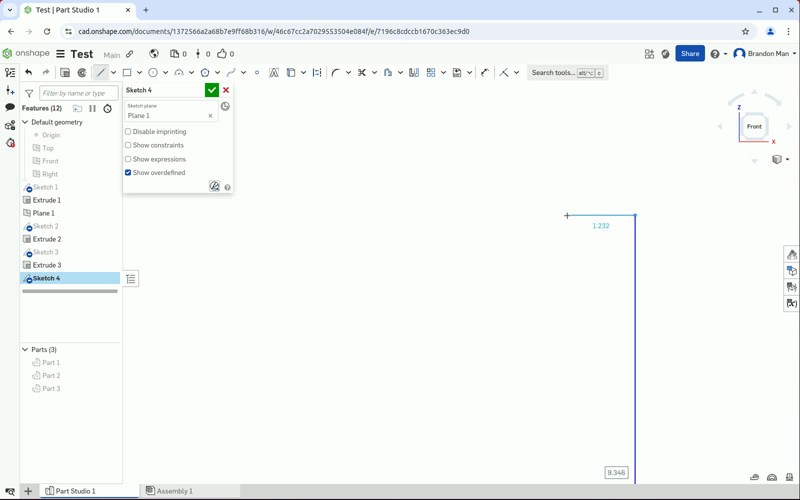
click(567, 215)
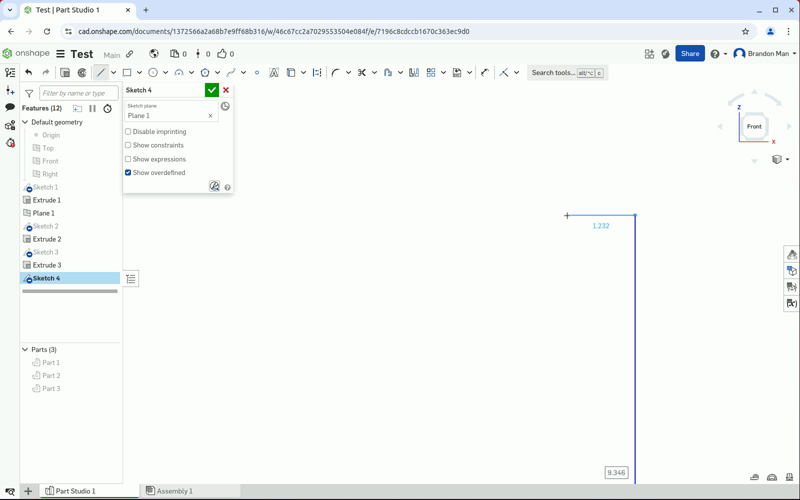
scroll(-6)
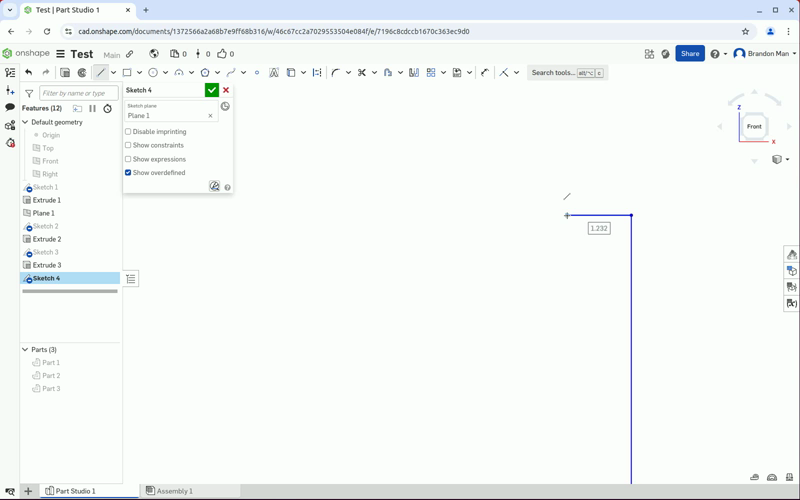
scroll(-6)
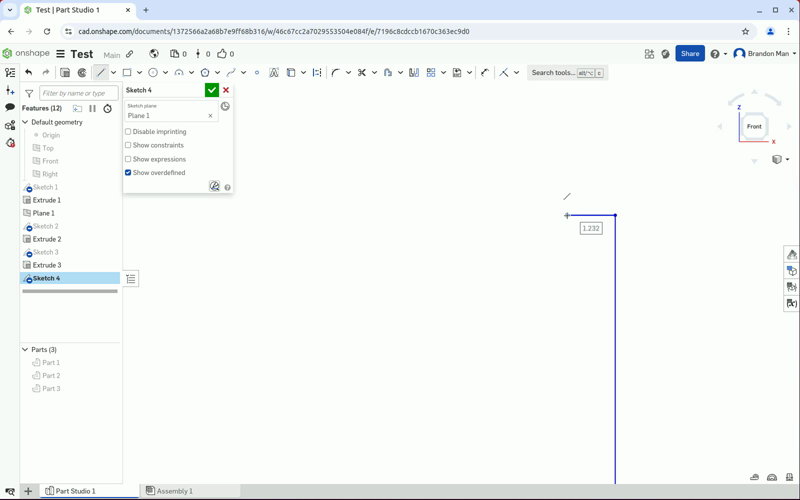
scroll(-6)
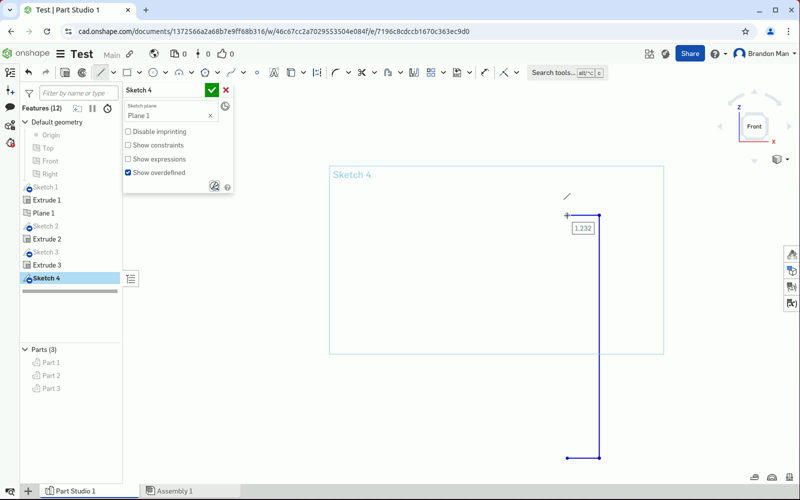
scroll(-6)
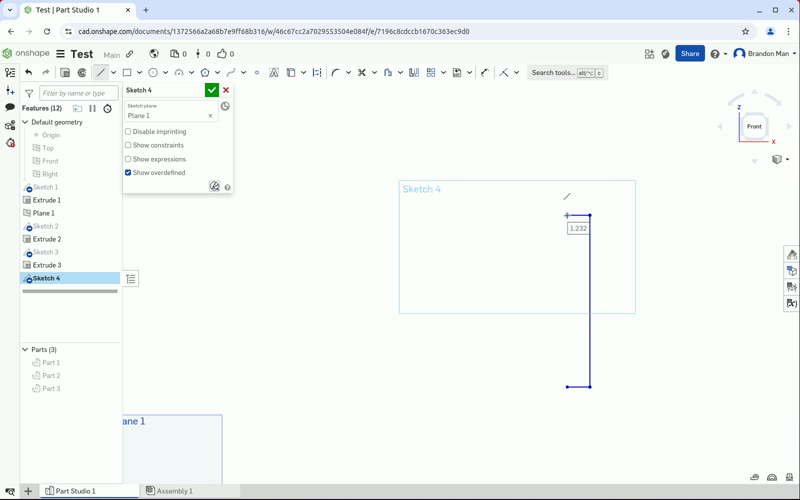
scroll(-6)
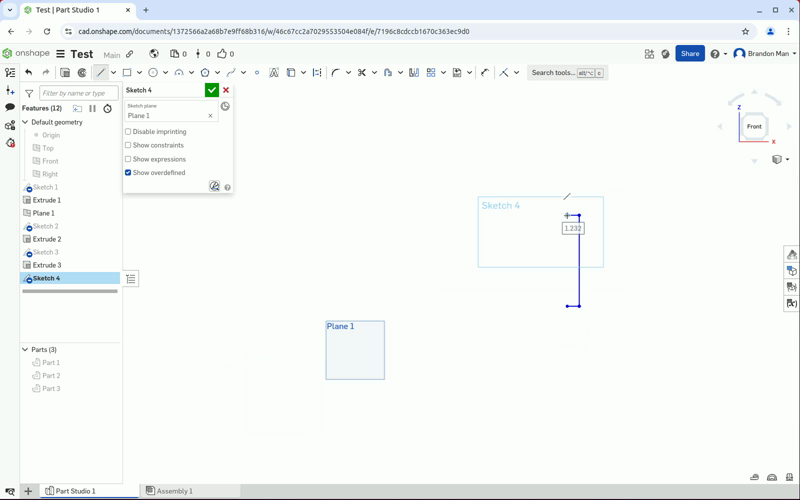
scroll(-6)
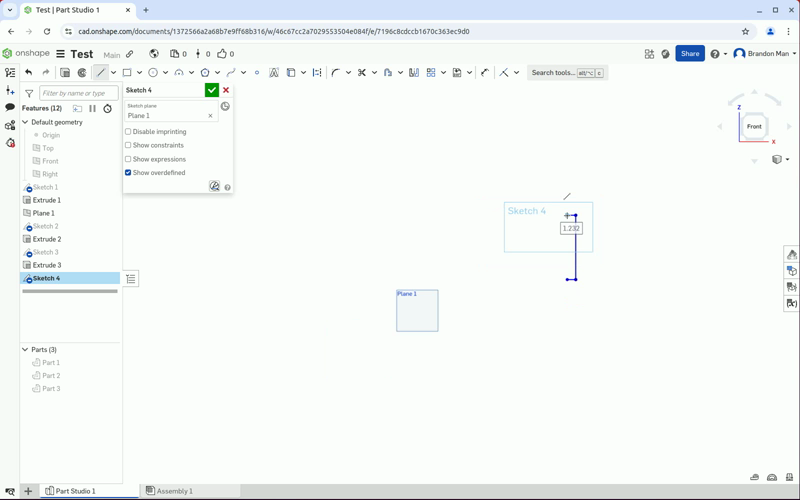
scroll(-6)
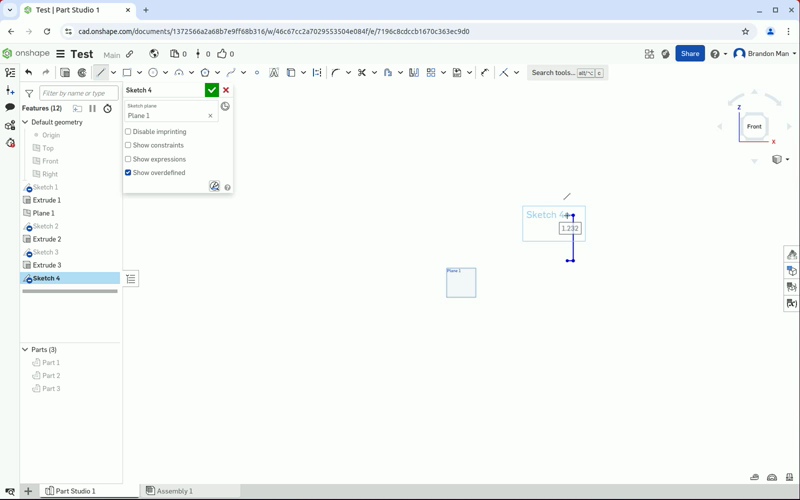
key_up(shift)
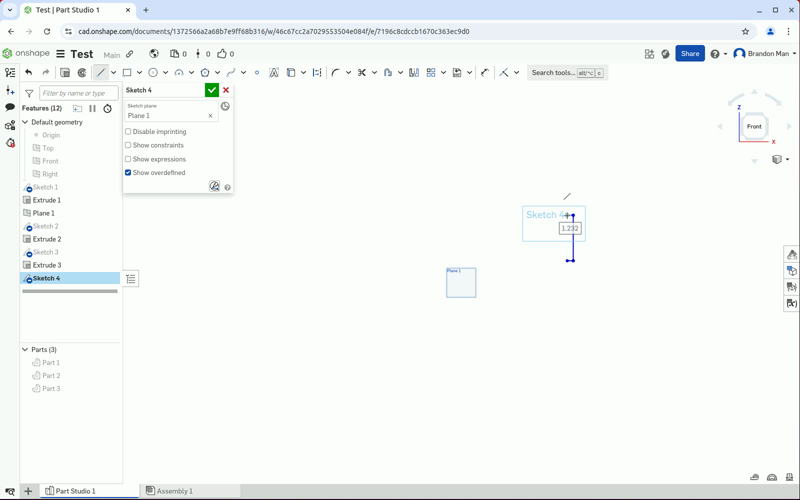
mouse_move(589, 215)
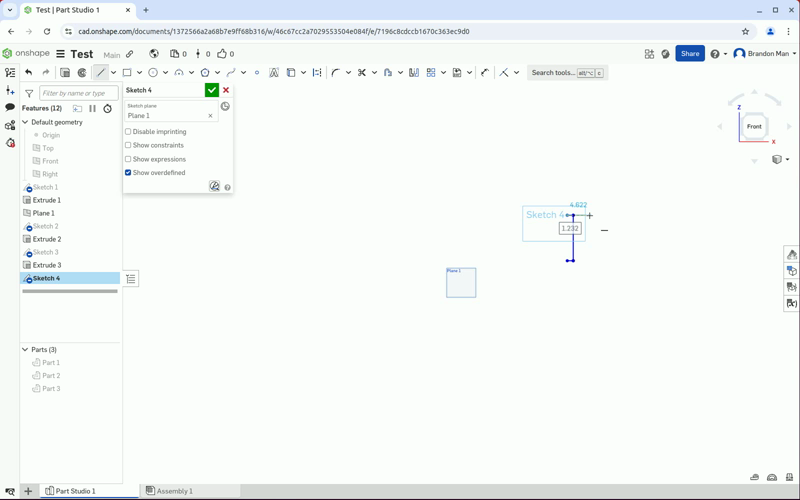
key_down(shift)
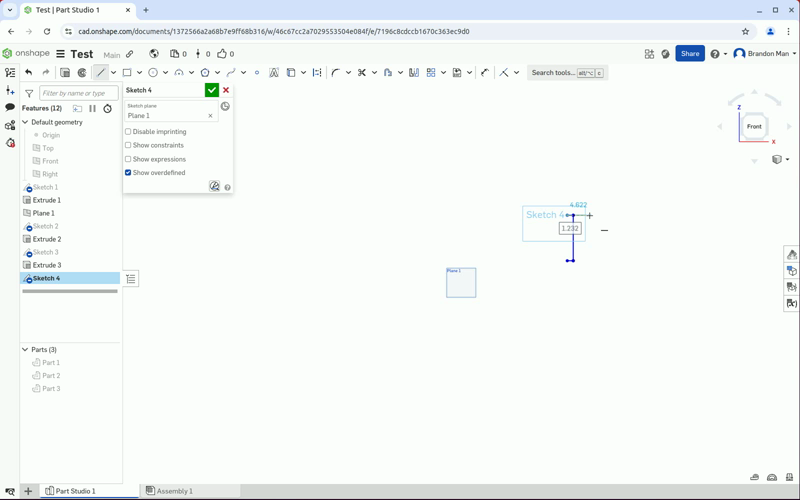
mouse_move(567, 260)
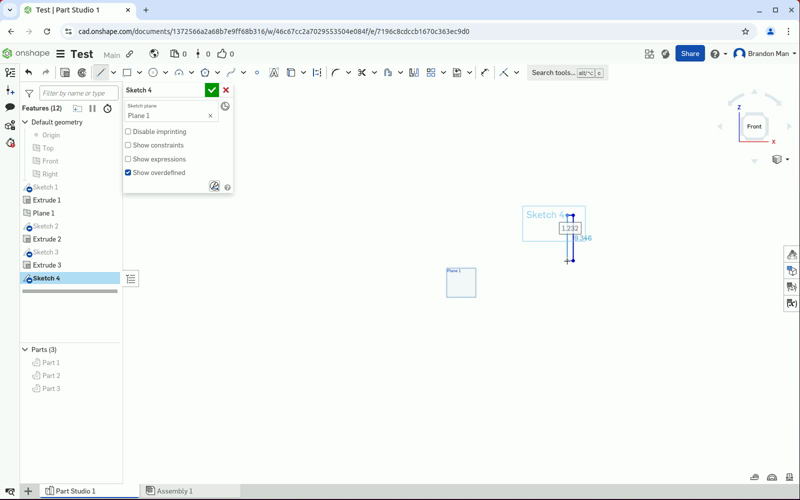
key_up(shift)
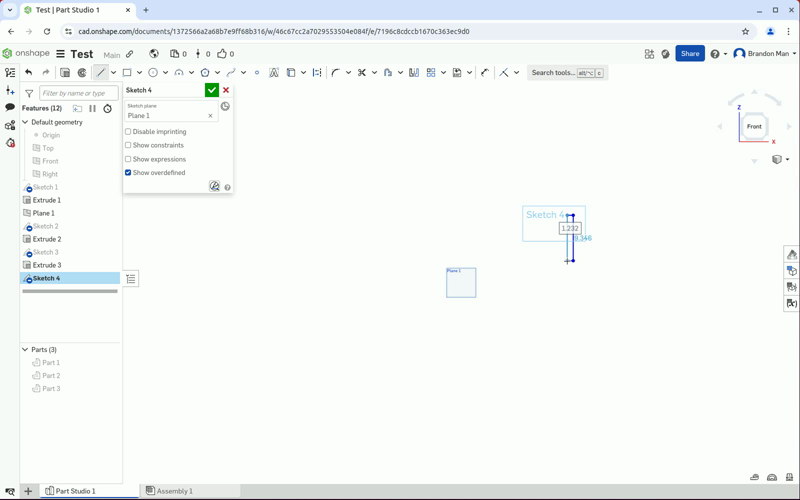
click(567, 260)
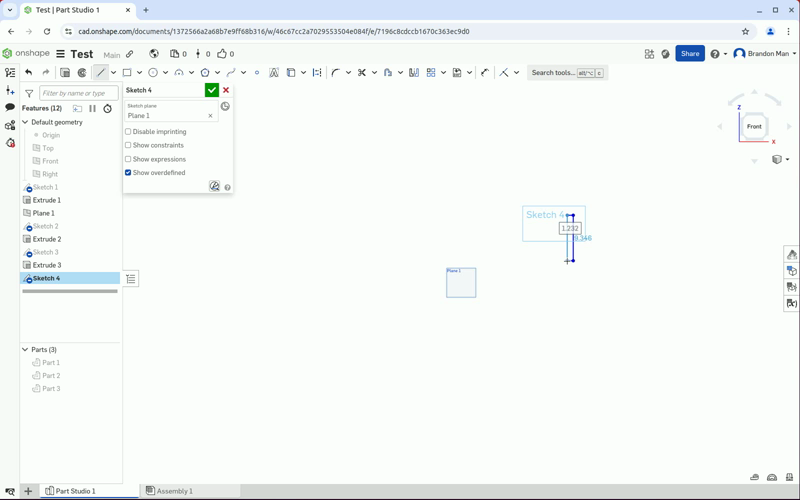
key(esc)
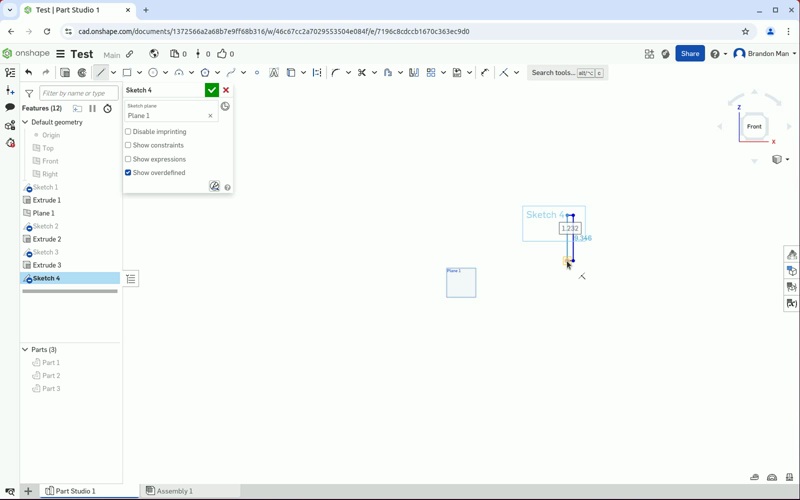
mouse_move(570, 231)
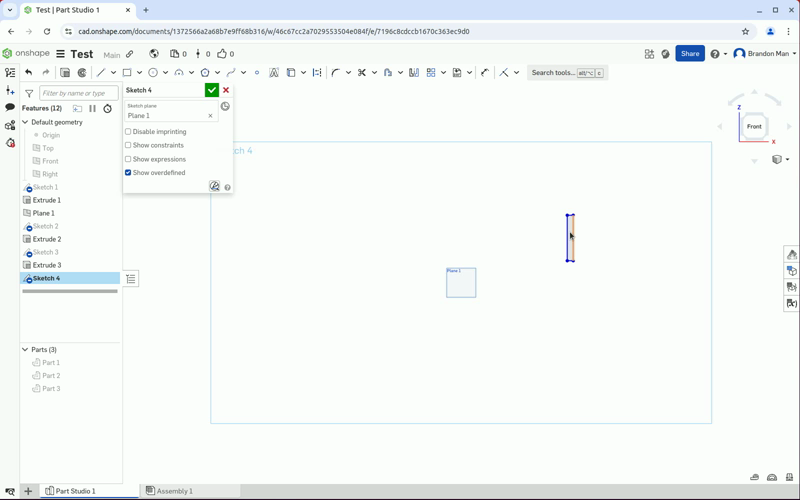
scroll(6)
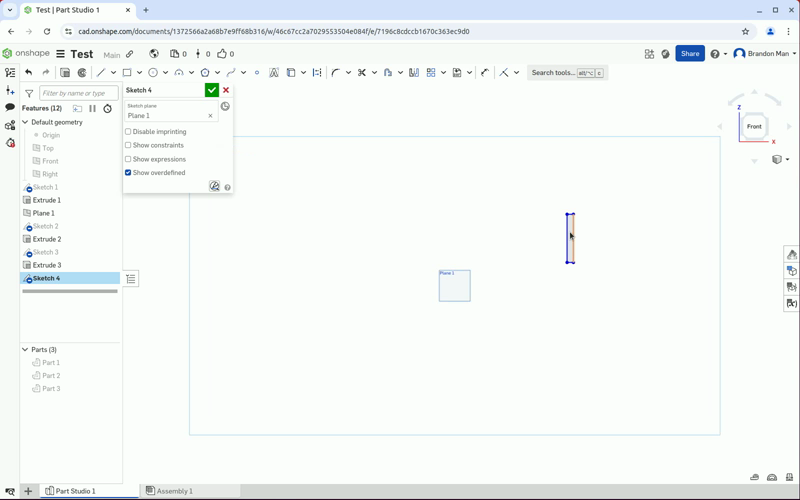
scroll(6)
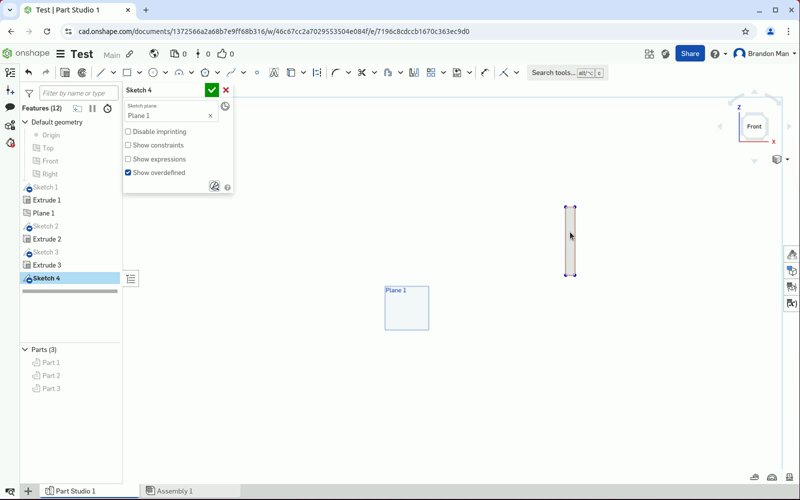
scroll(6)
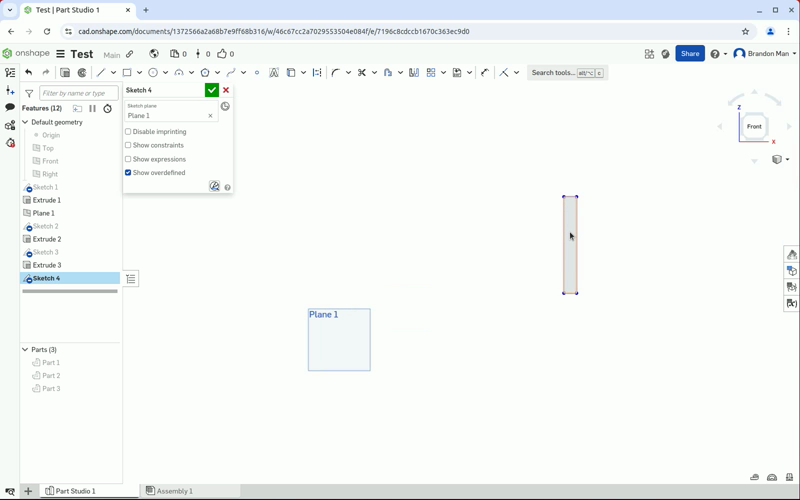
scroll(6)
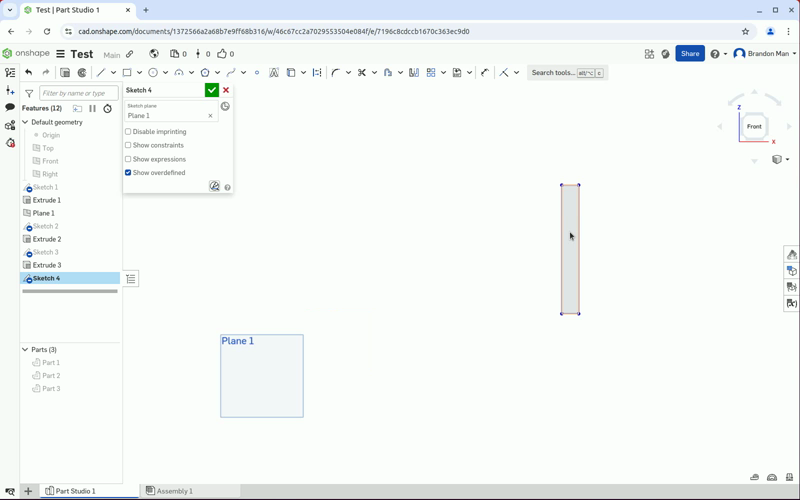
scroll(6)
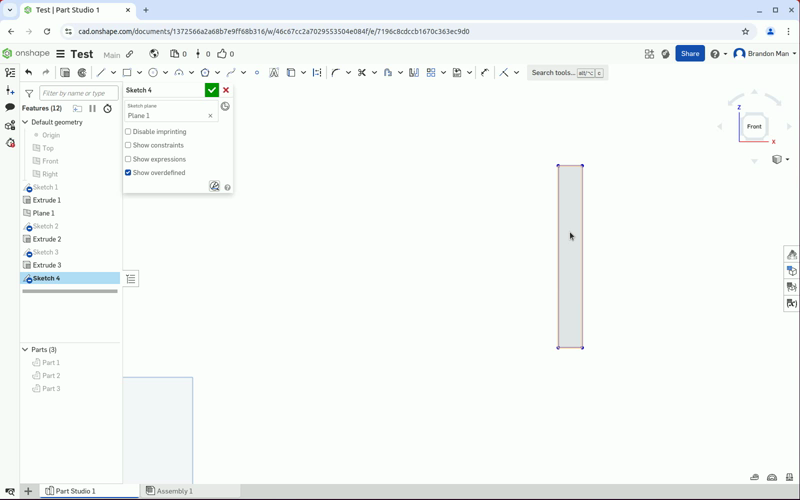
scroll(6)
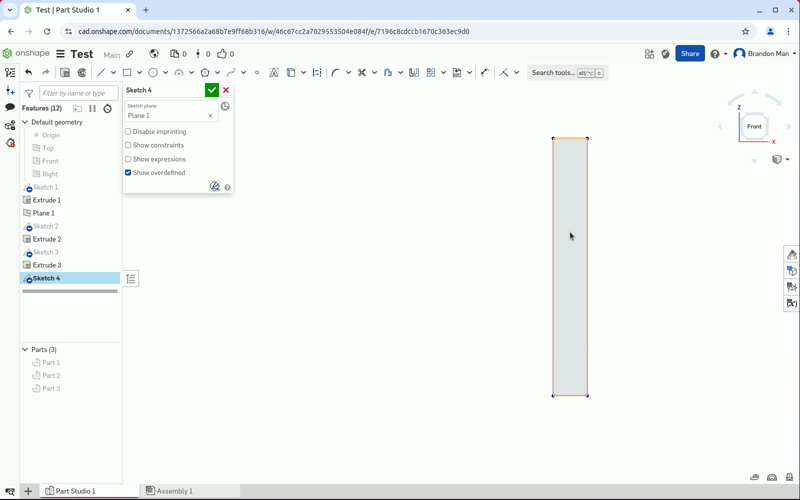
scroll(6)
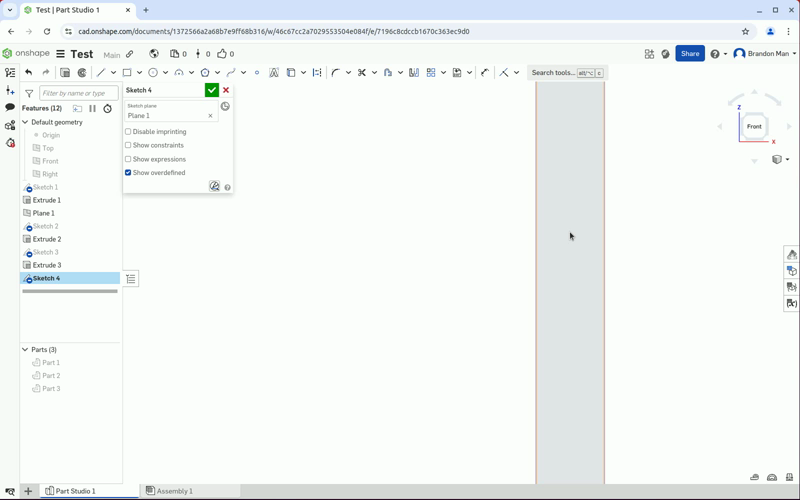
click(570, 231)
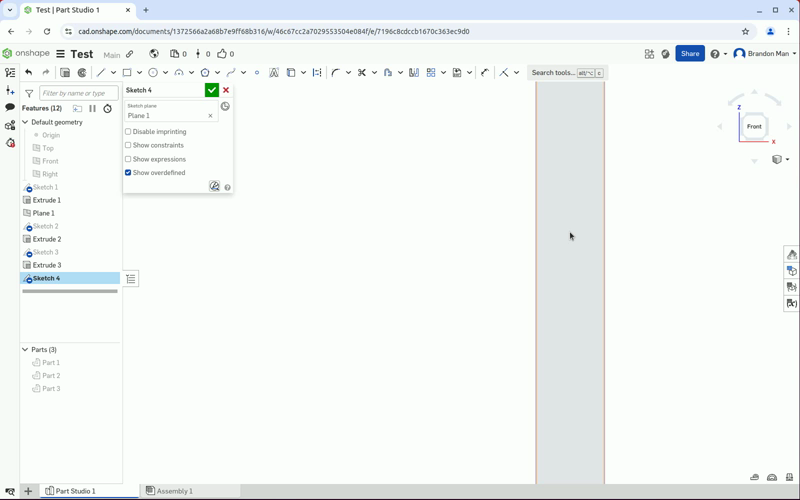
scroll(-6)
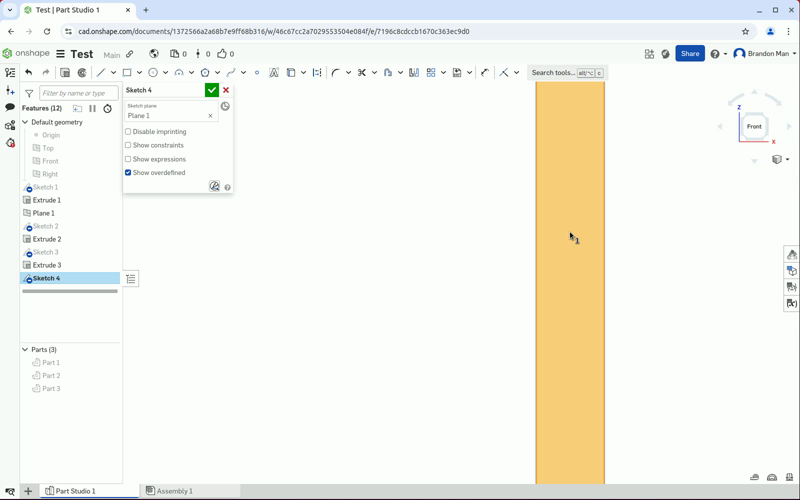
scroll(-6)
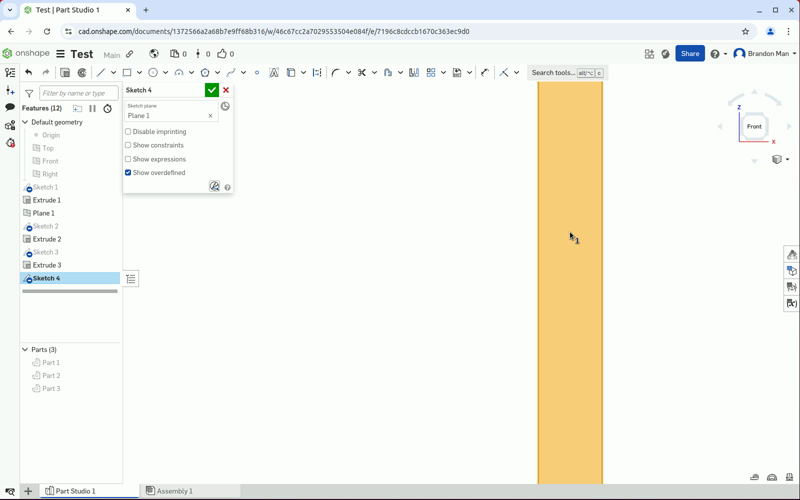
scroll(-6)
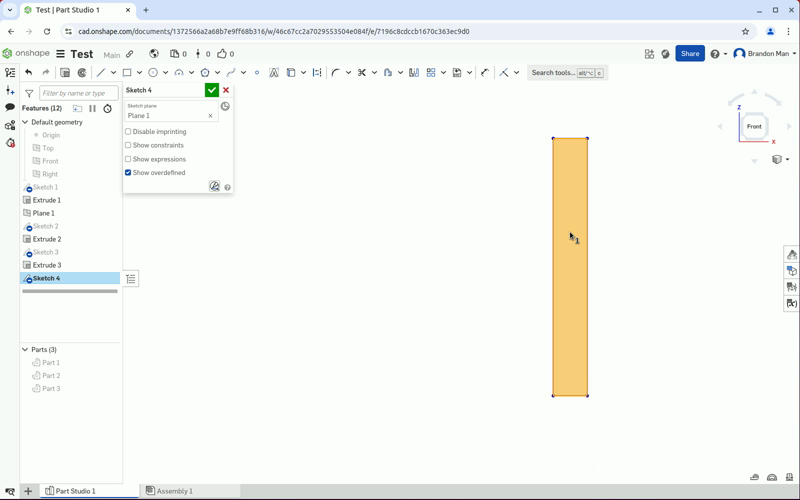
scroll(-6)
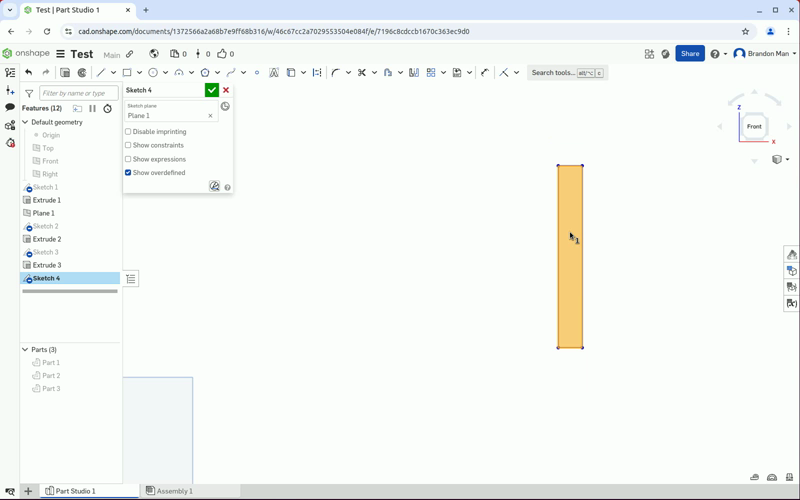
scroll(-6)
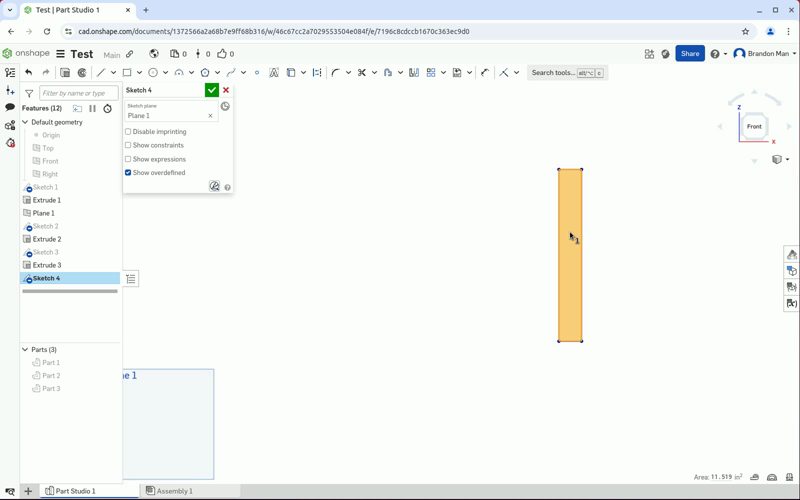
scroll(-6)
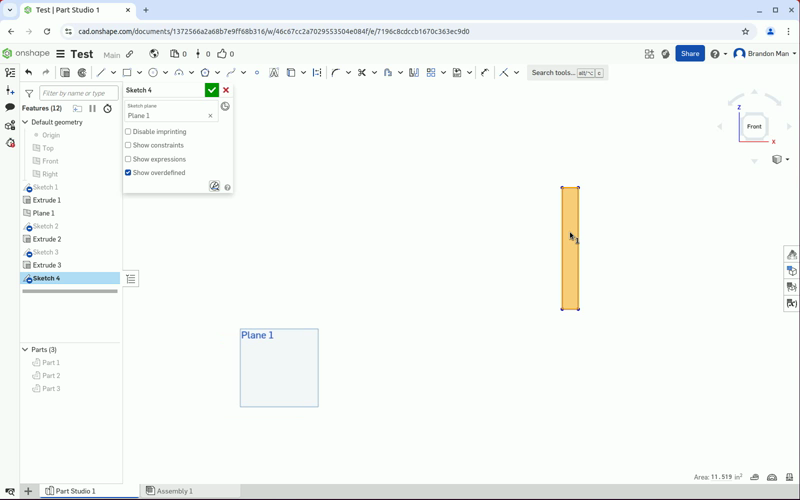
scroll(-6)
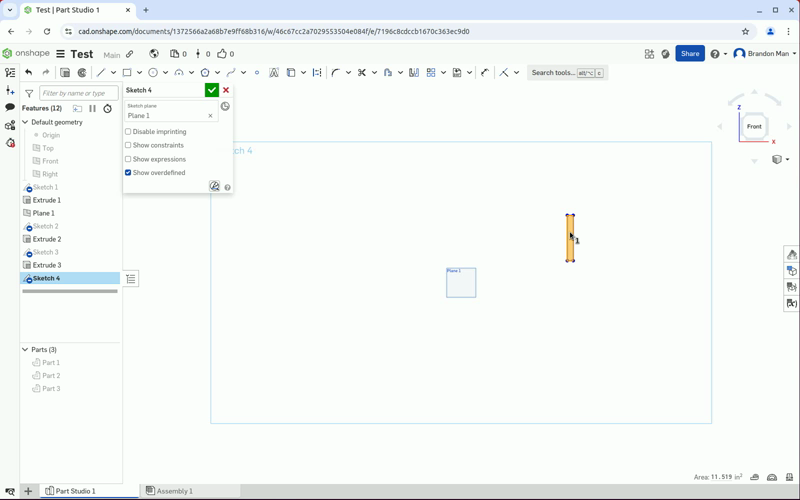
mouse_move(73, 352)
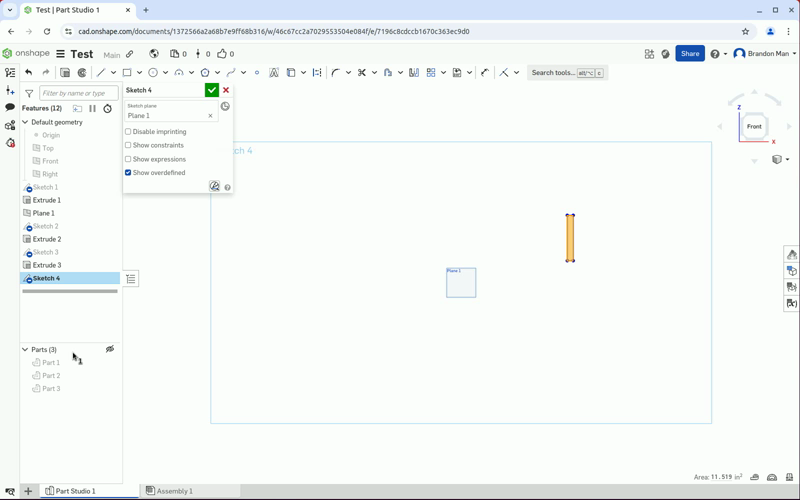
key(shift+y)
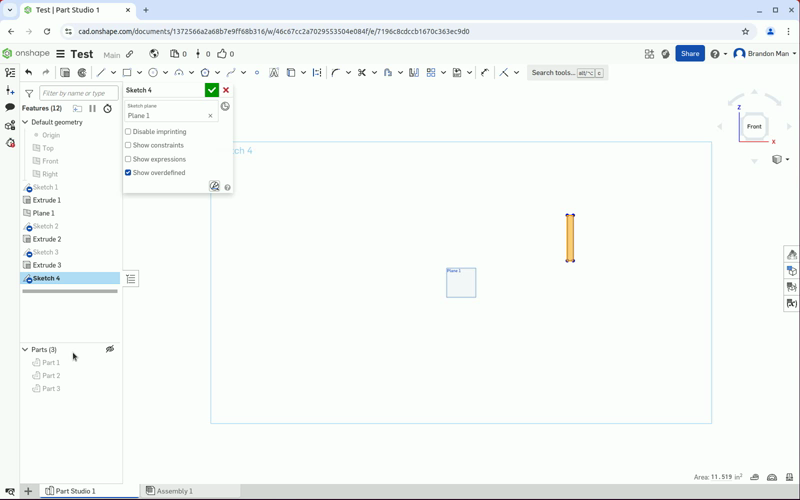
key(shift+e)
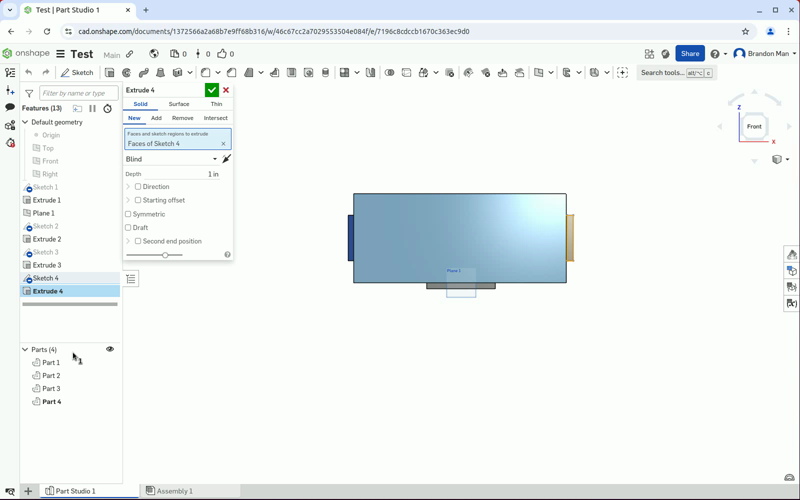
mouse_move(143, 106)
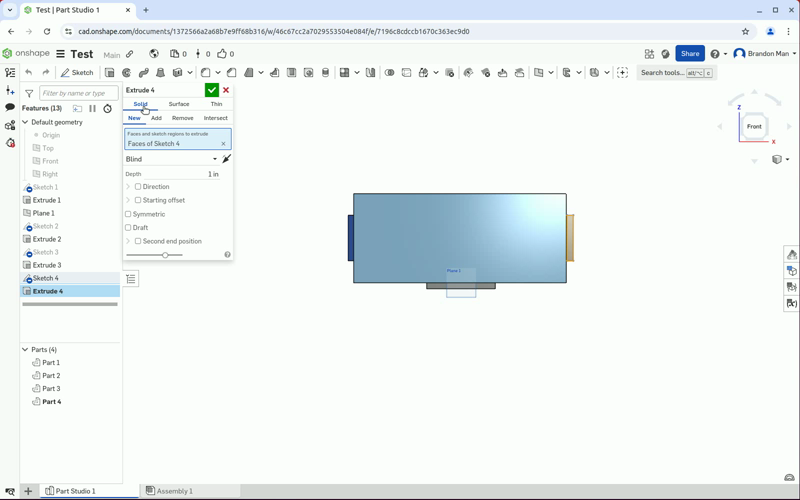
click(143, 106)
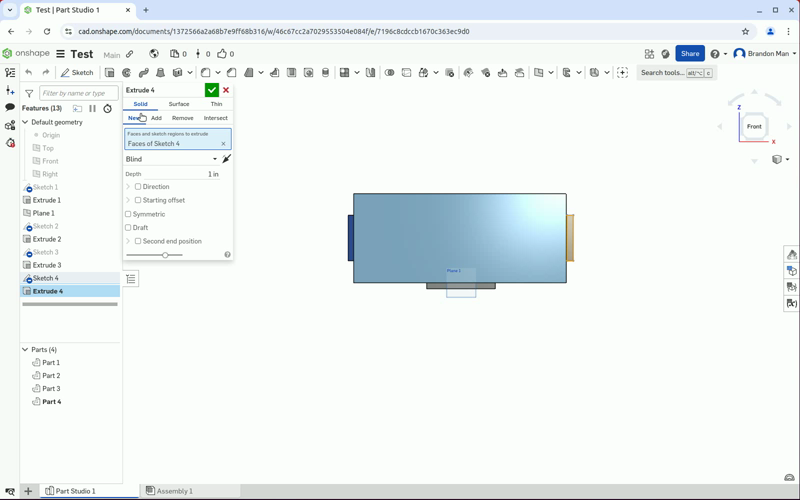
mouse_move(137, 120)
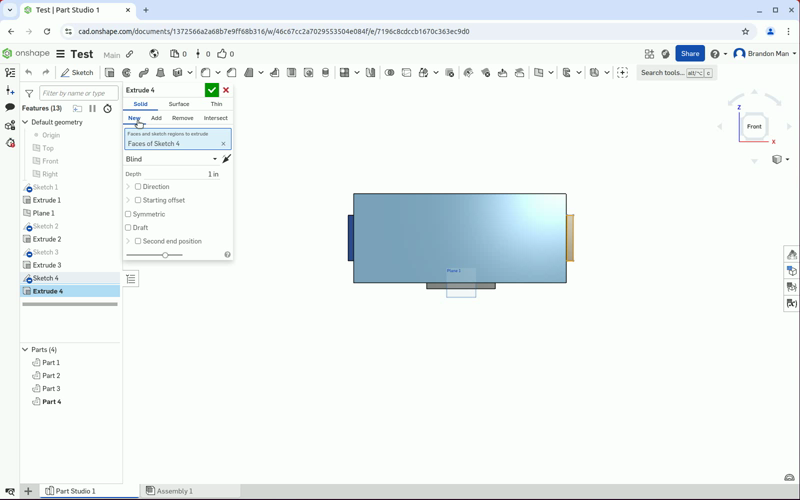
click(137, 120)
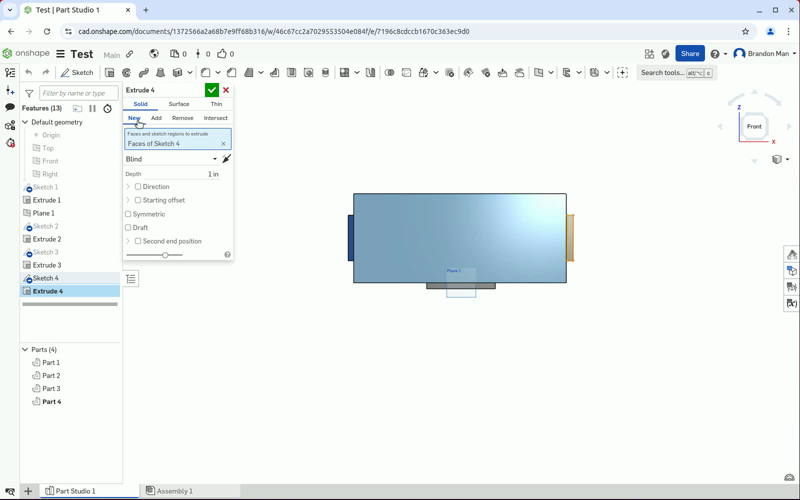
key(tab, 4)
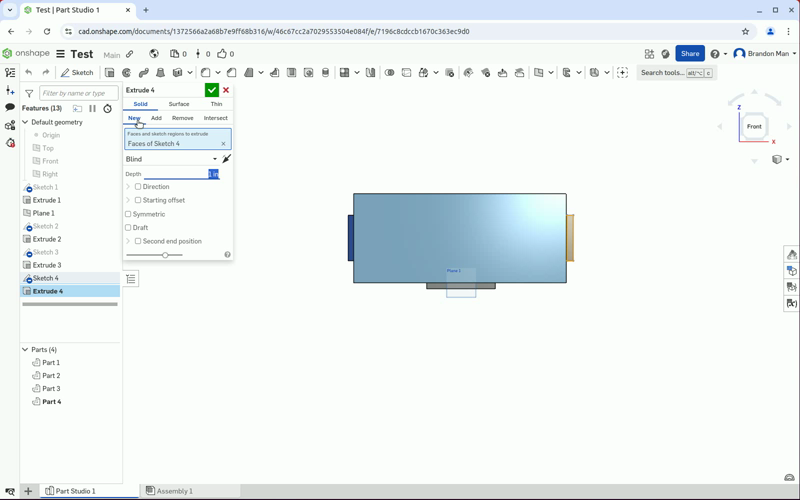
text(-1.204)
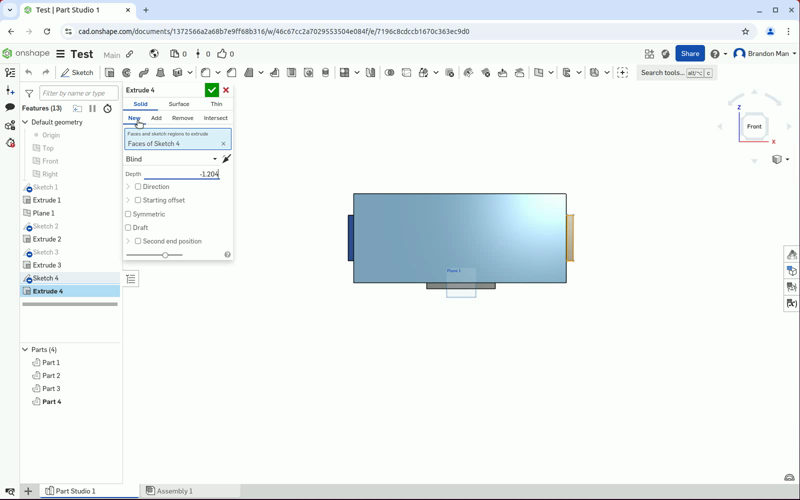
key(enter)
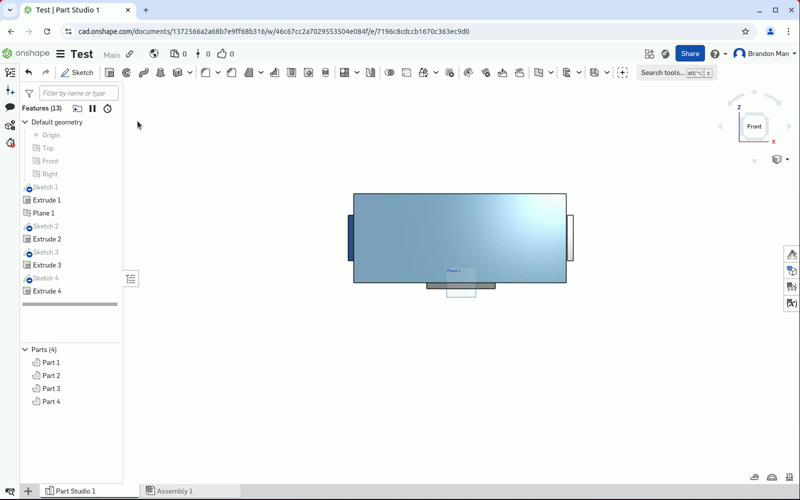
key(shift+h)
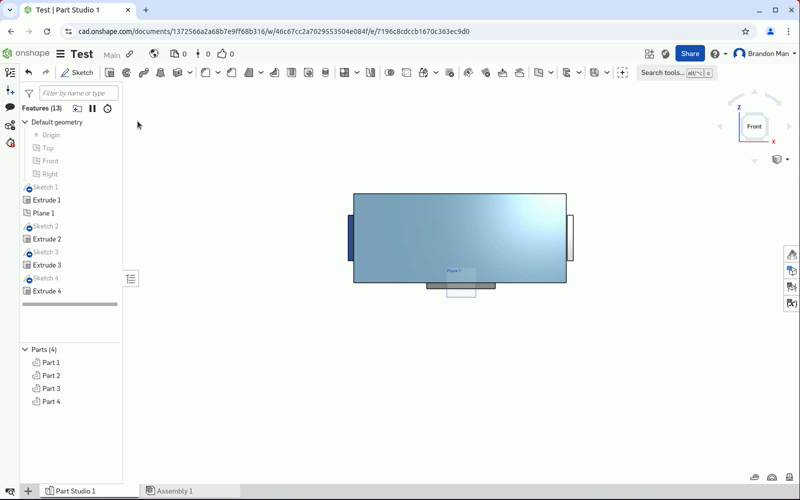
key(shift+h)
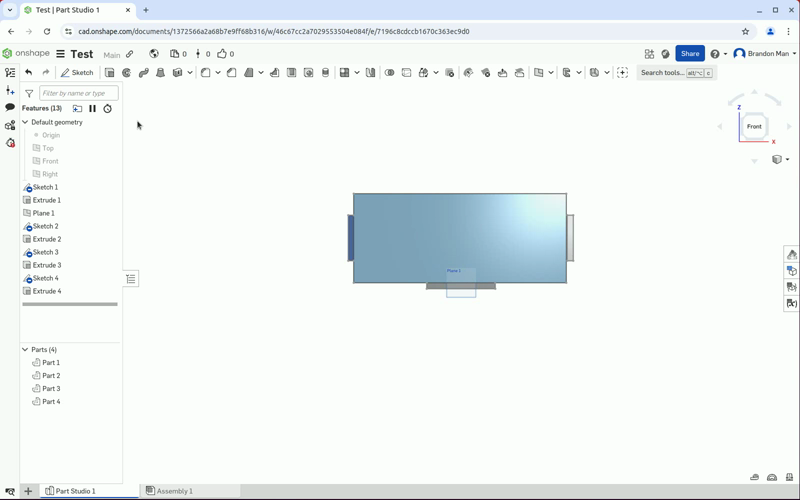
key(shift+7)
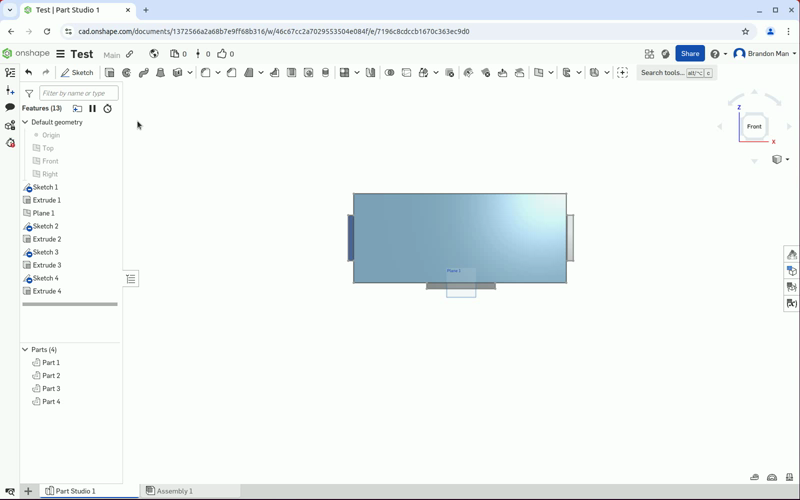
key(left, 2)
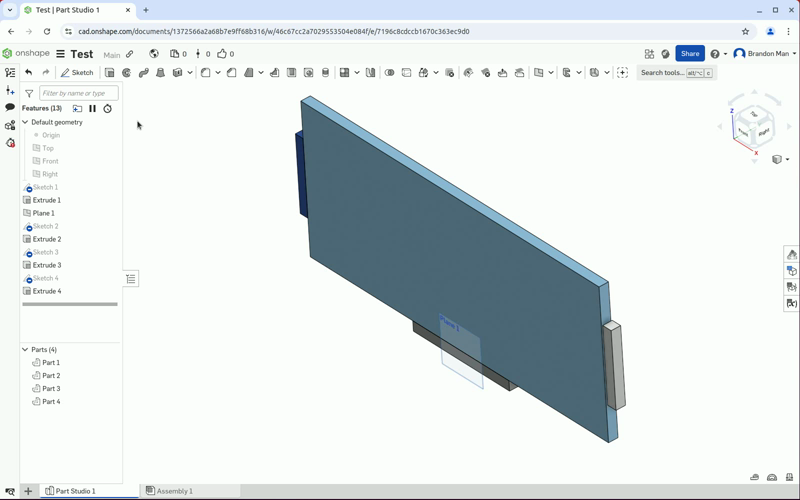
key(down, 2)
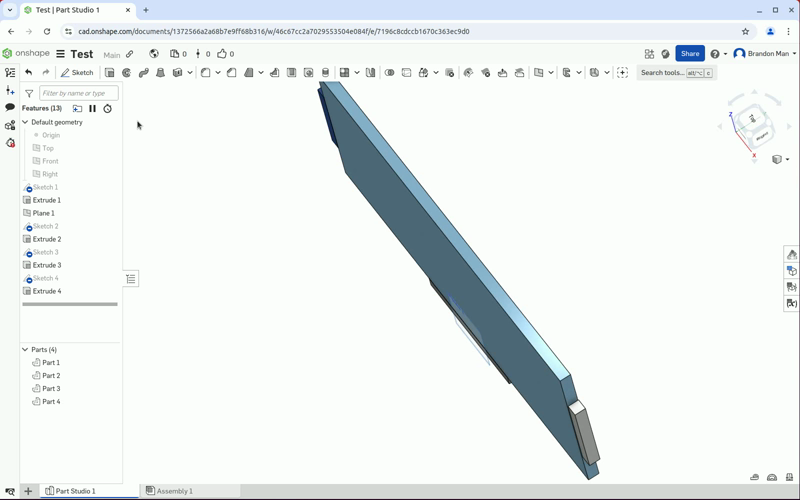
key(up, 2)
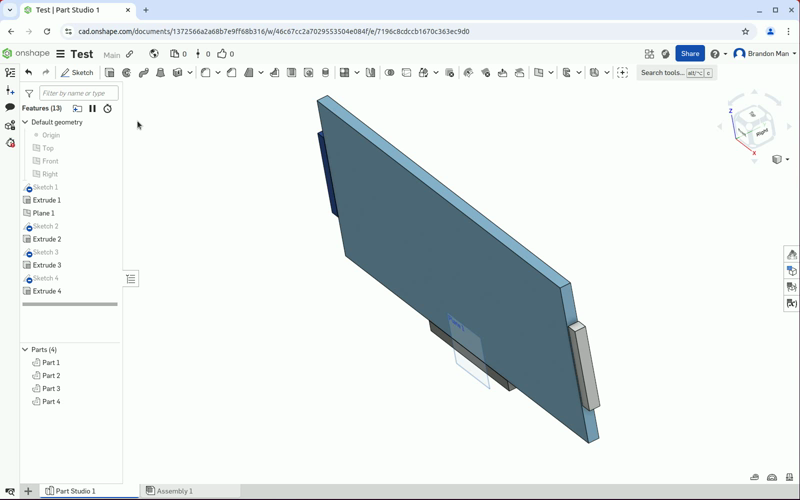
key(right, 2)
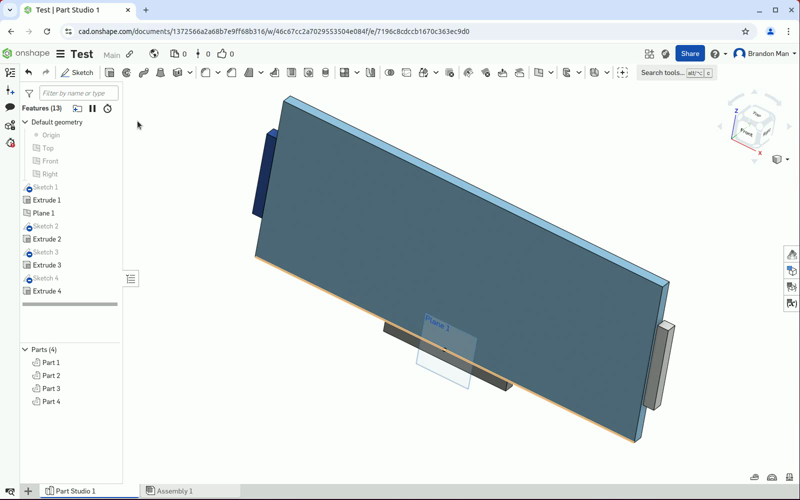
mouse_move(73, 189)
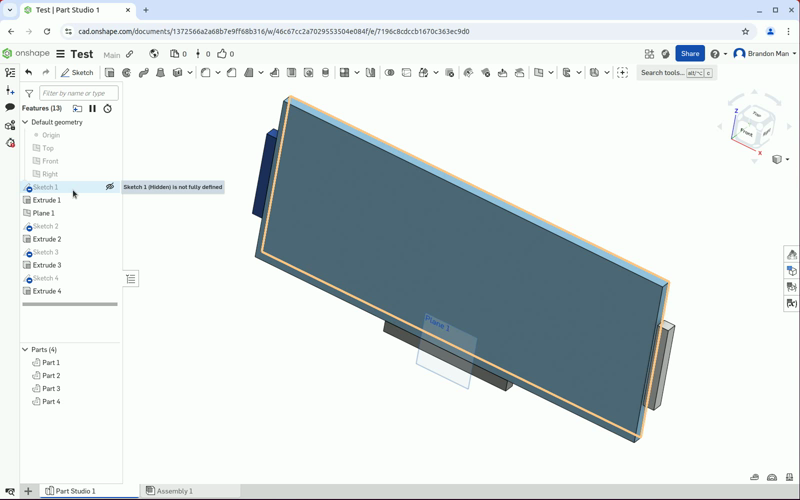
click(73, 189)